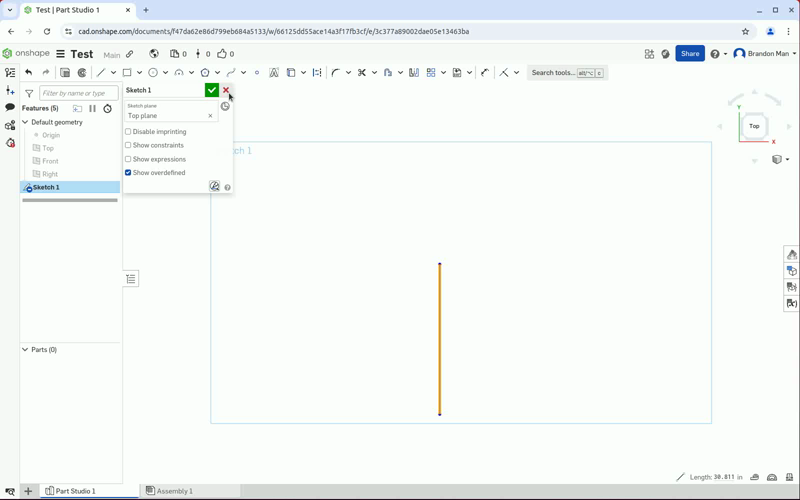
key(shift+h)
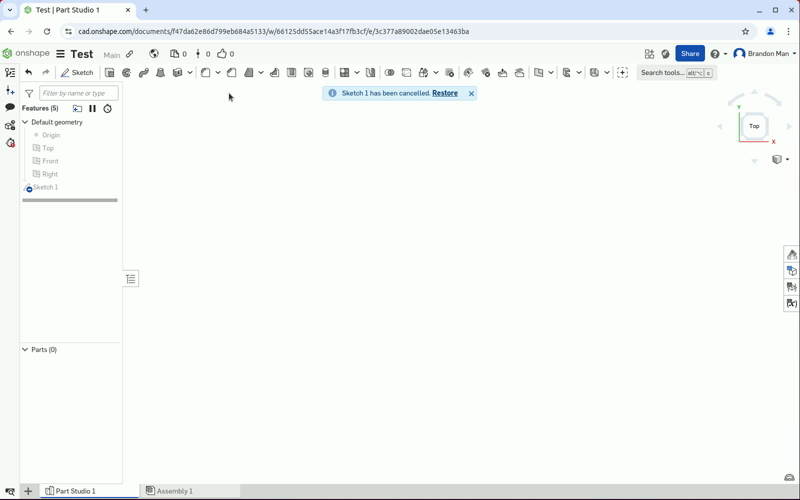
mouse_move(73, 352)
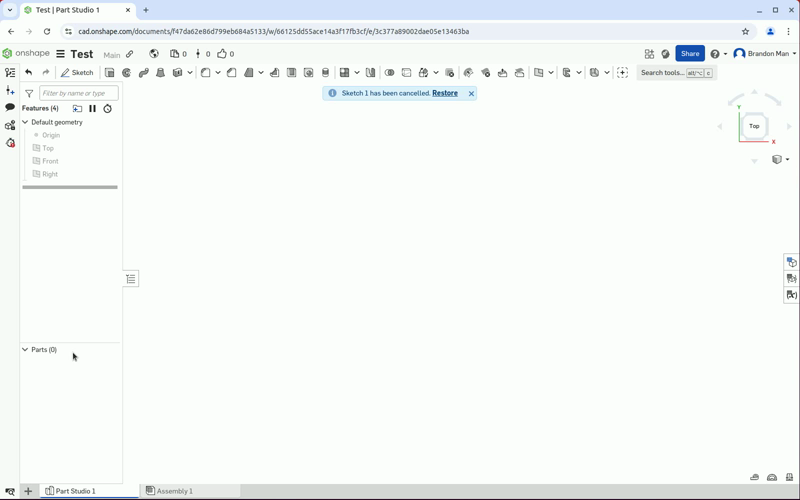
key(y)
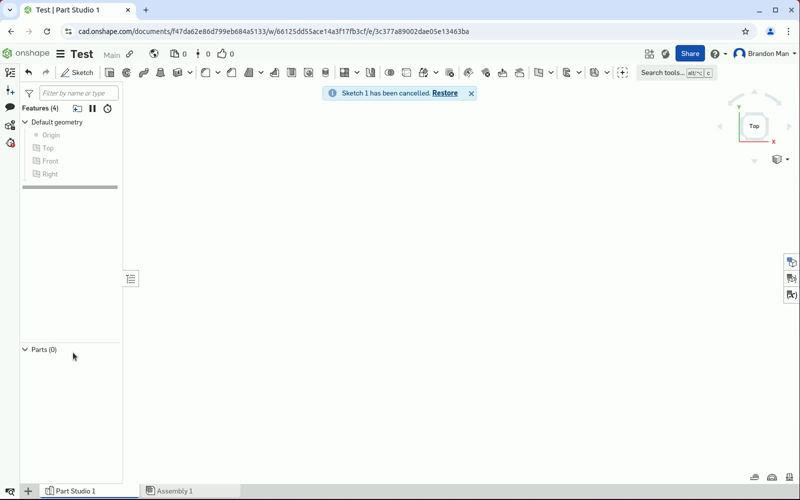
key(shift+p)
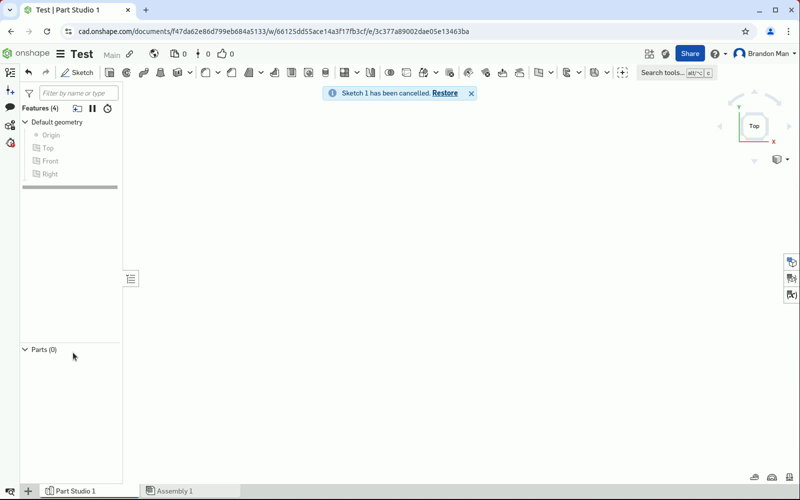
key(space)
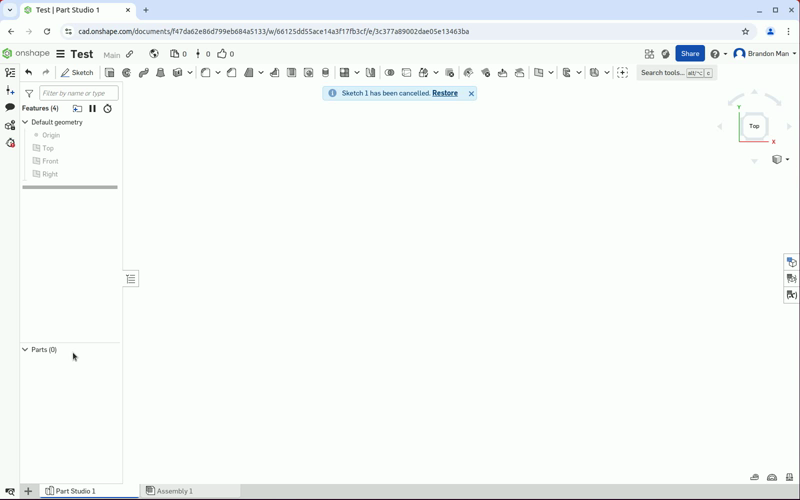
key_down(shift)
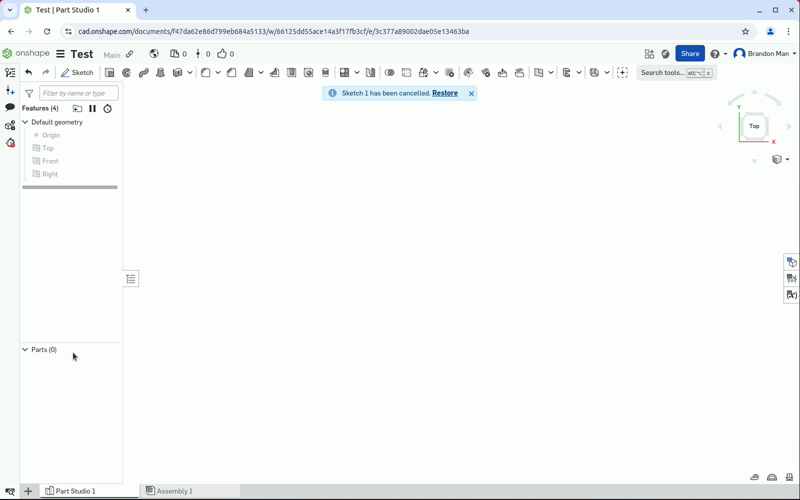
key(up)
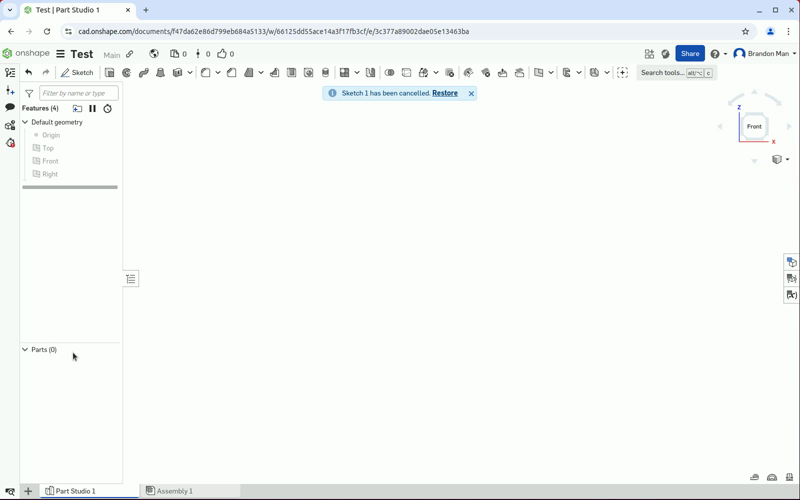
key_up(shift)
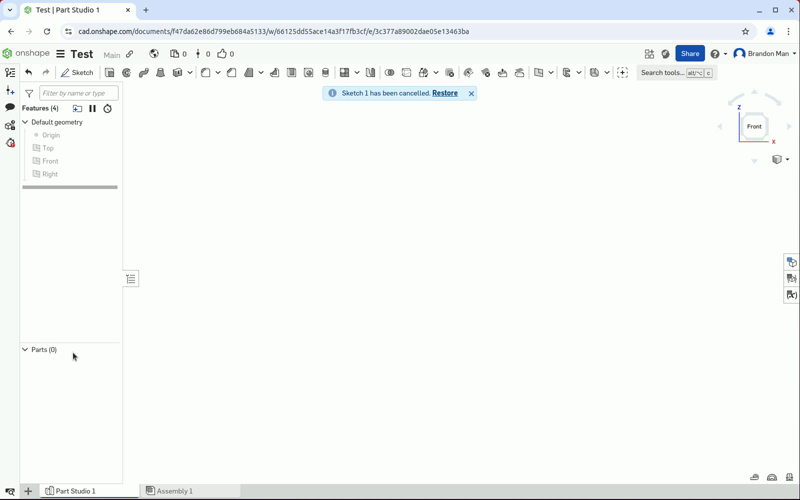
mouse_move(73, 352)
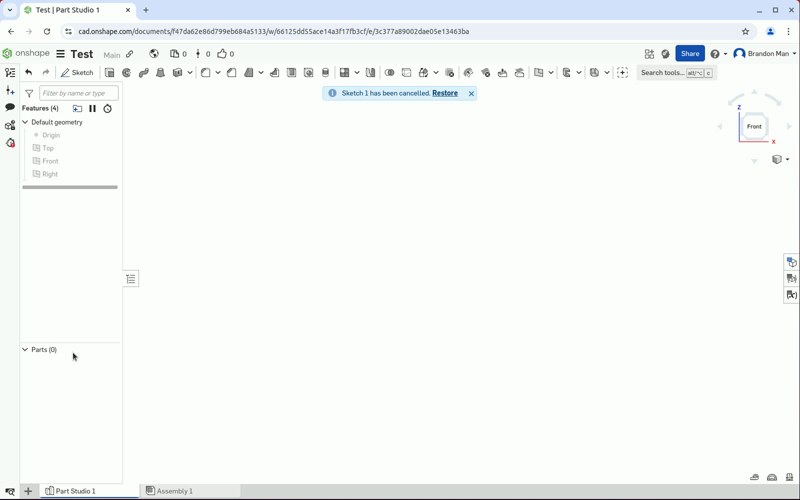
key(shift+y)
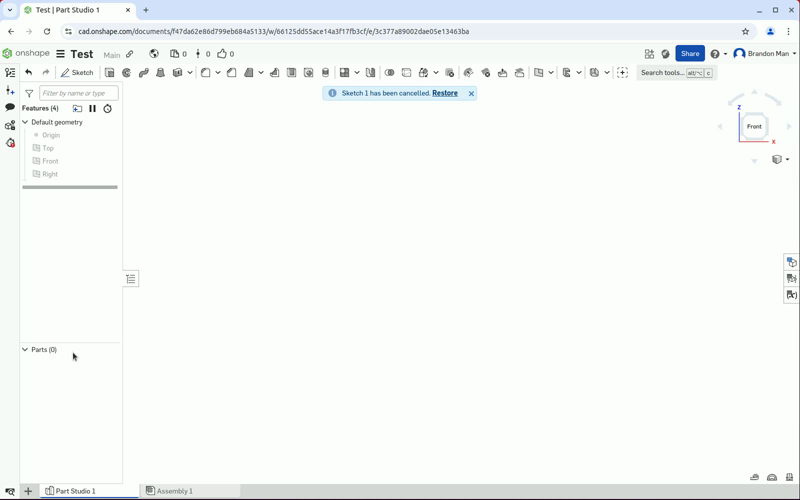
key(shift+s)
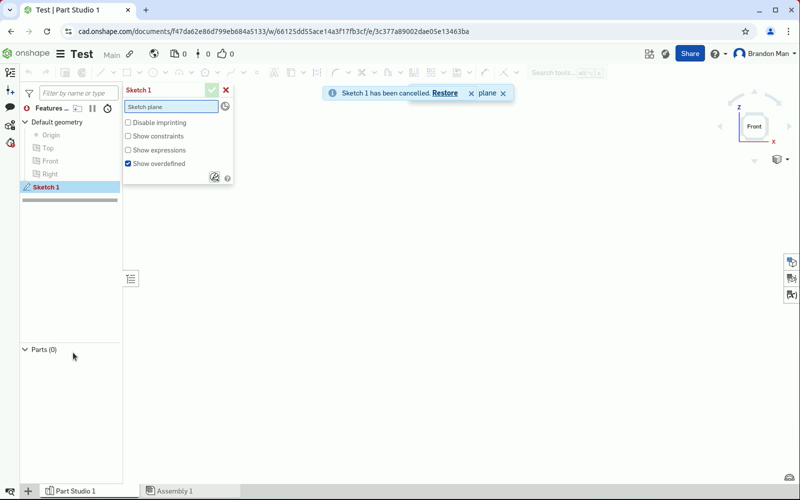
mouse_move(73, 163)
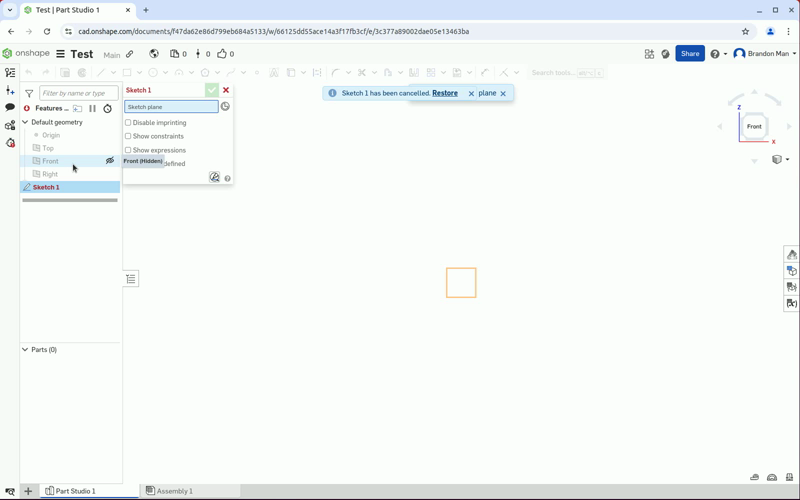
click(73, 163)
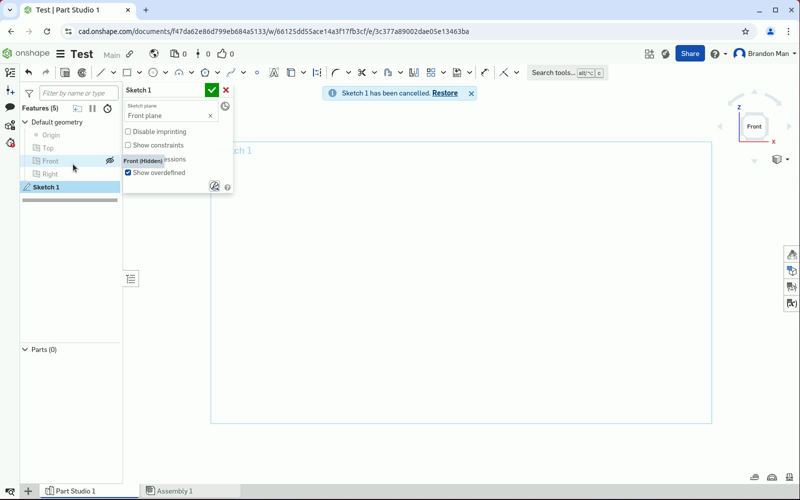
mouse_move(73, 352)
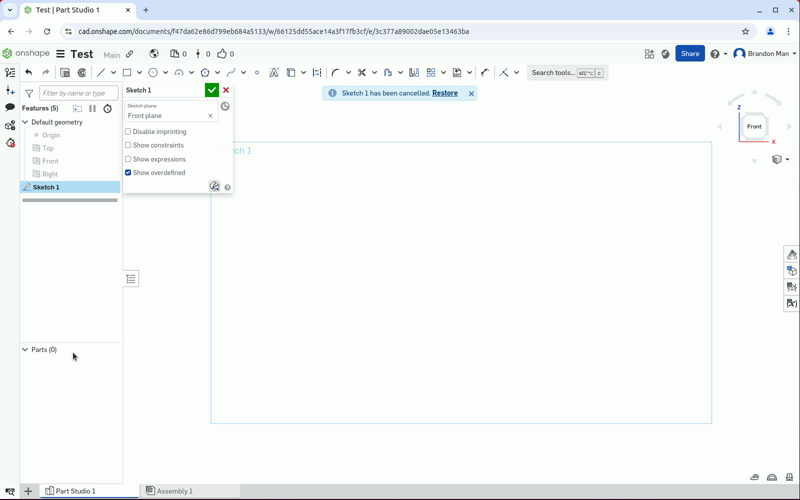
key(y)
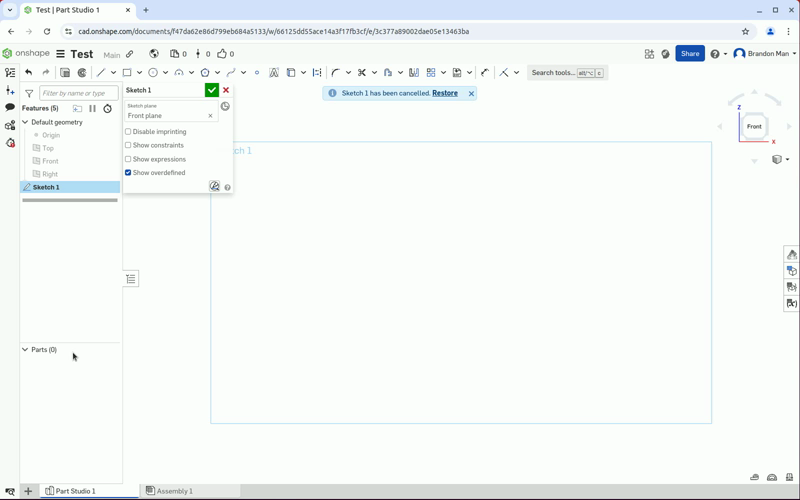
key(l)
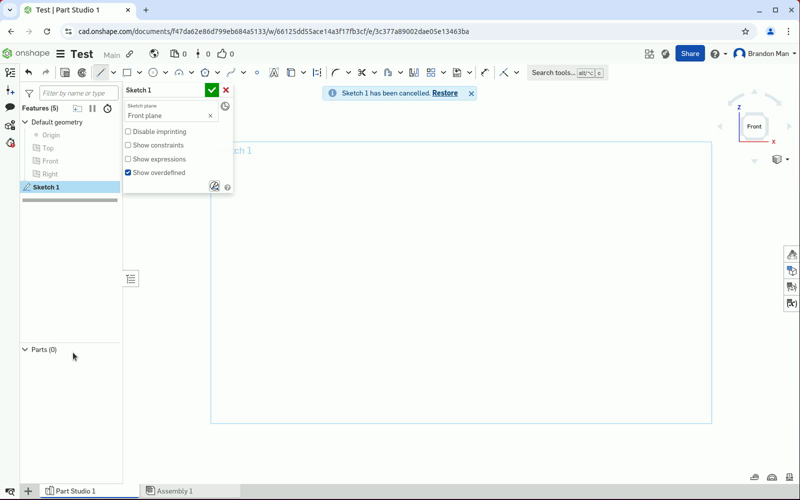
key_down(shift)
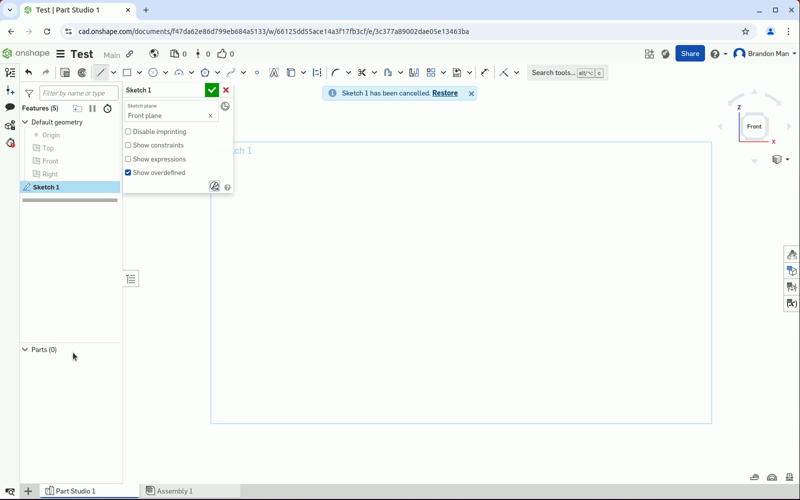
mouse_move(438, 305)
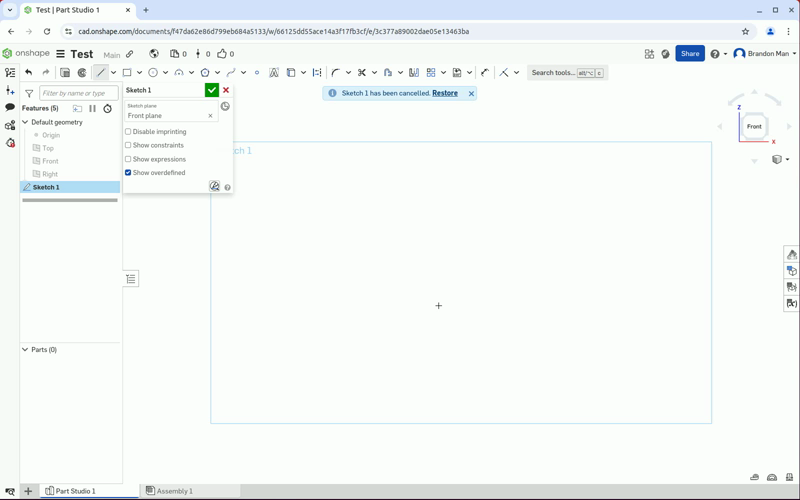
click(438, 305)
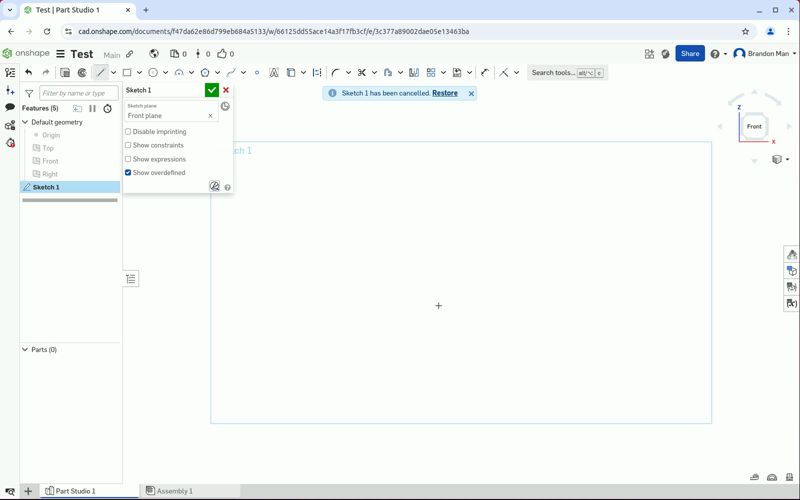
key_up(shift)
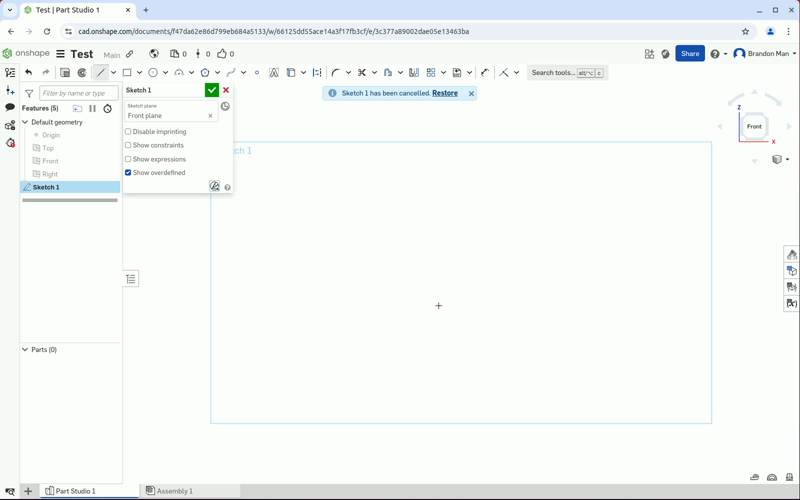
key_down(shift)
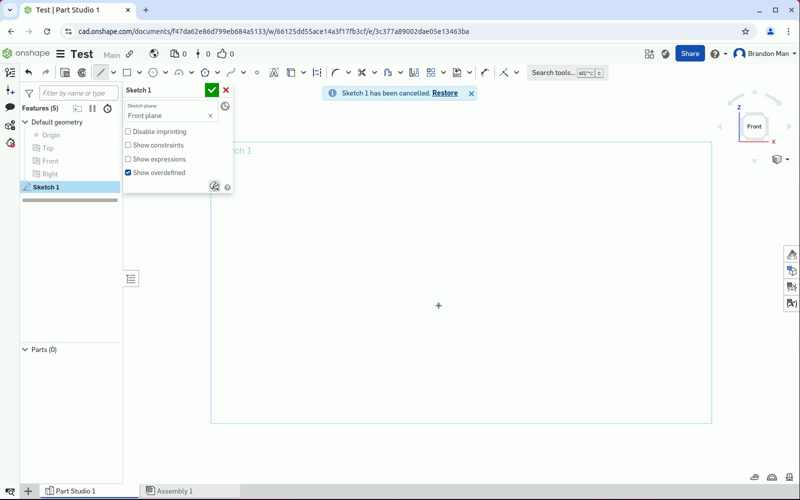
mouse_move(468, 305)
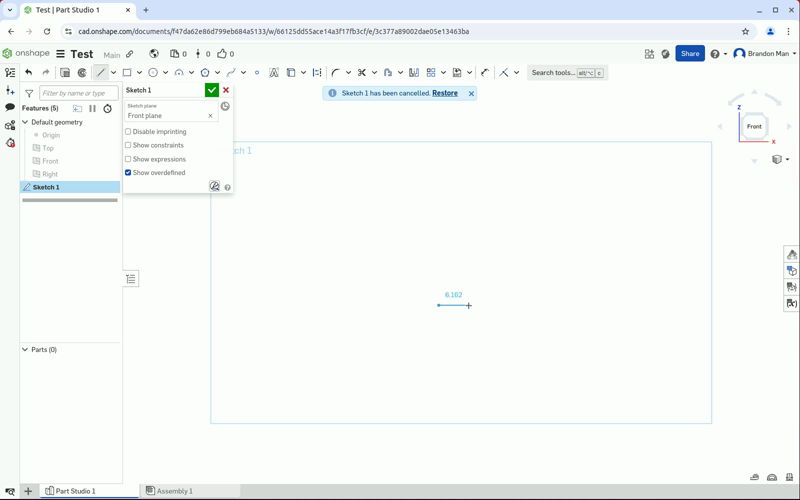
mouse_move(483, 305)
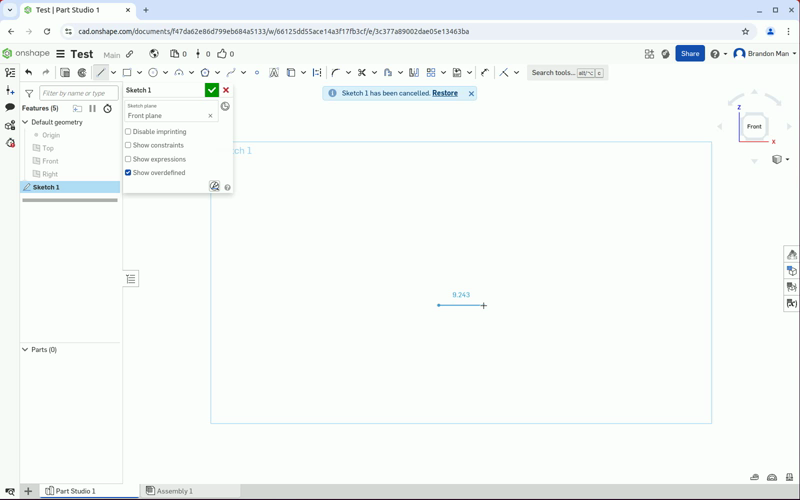
click(483, 305)
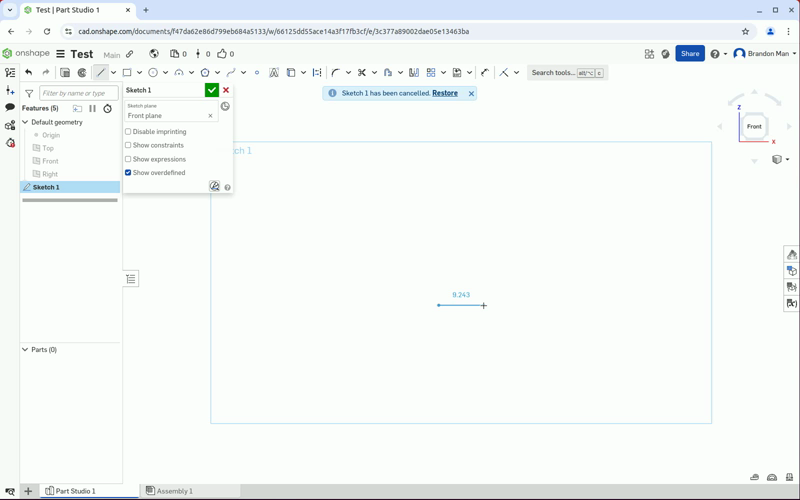
key_up(shift)
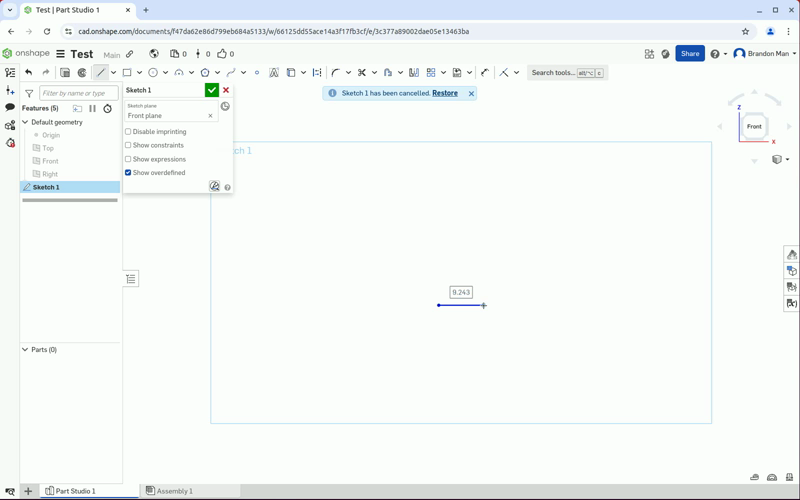
key_down(shift)
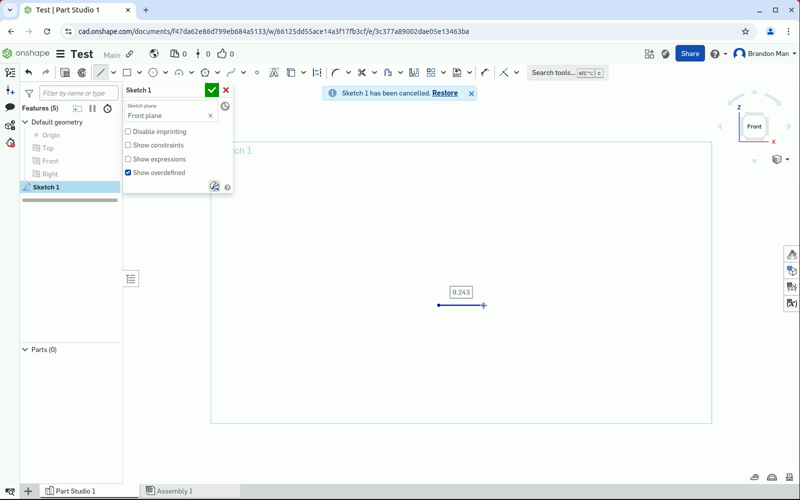
mouse_move(513, 305)
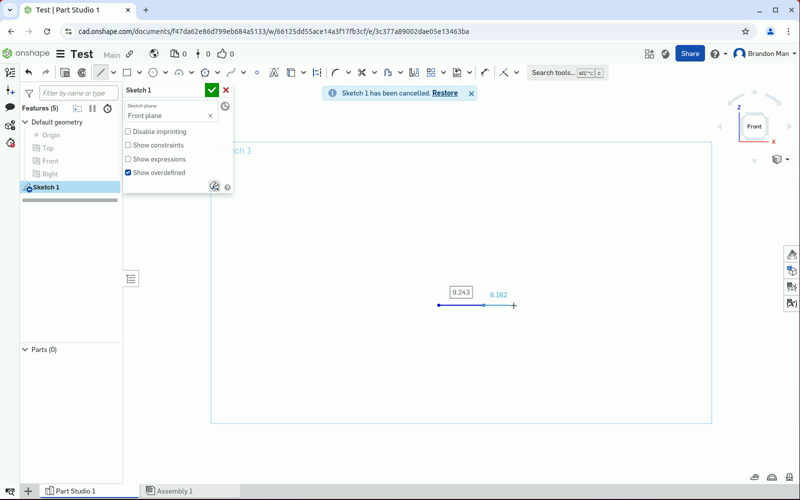
mouse_move(483, 259)
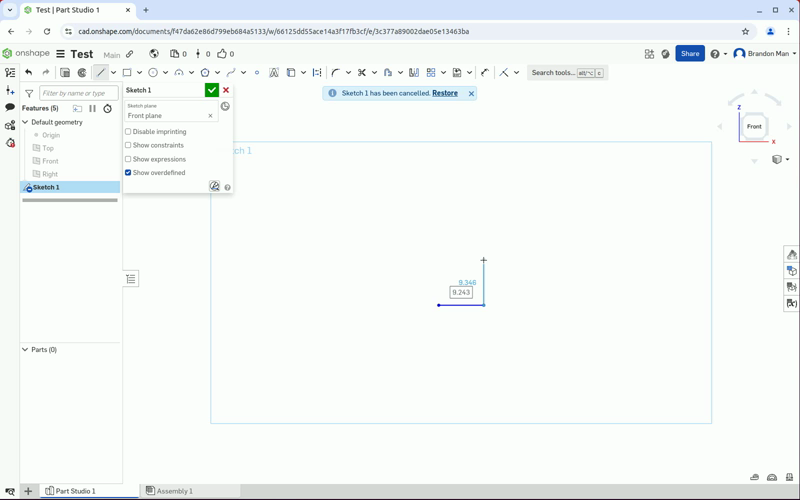
click(483, 259)
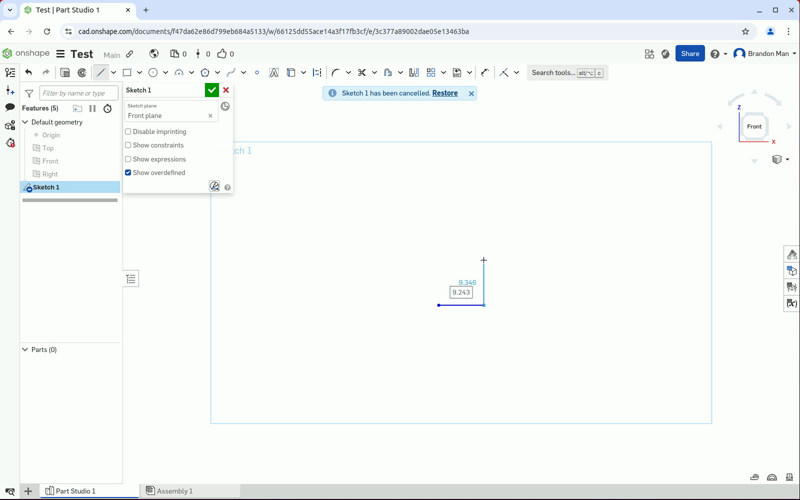
key_up(shift)
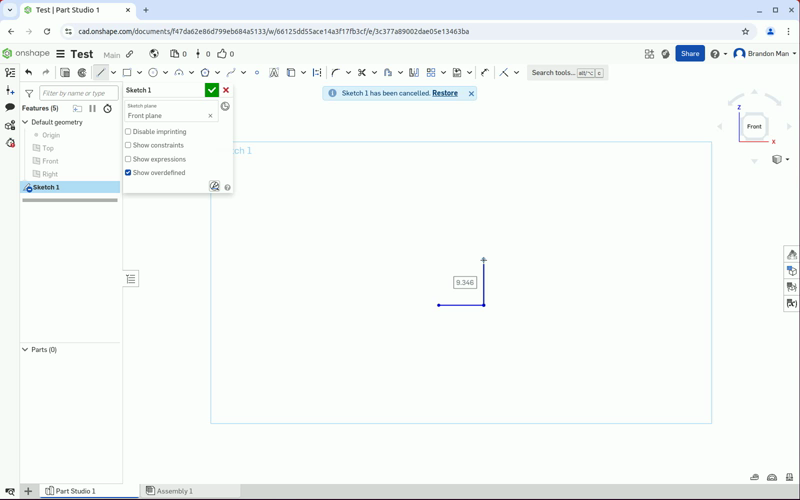
key_down(shift)
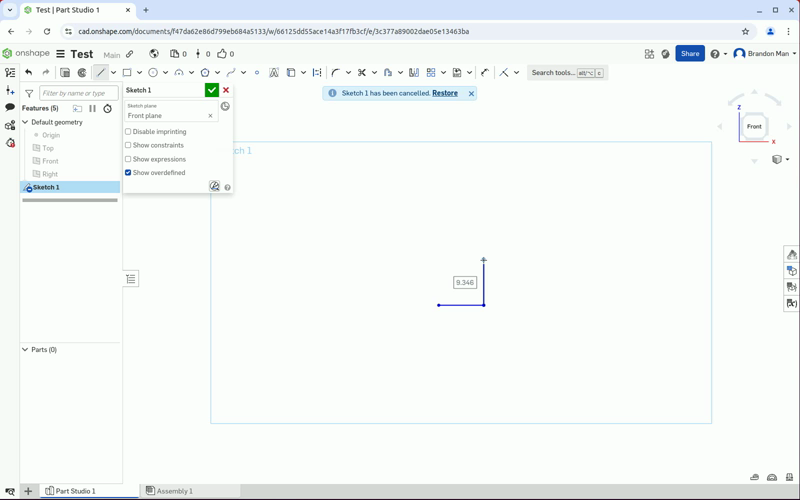
mouse_move(513, 259)
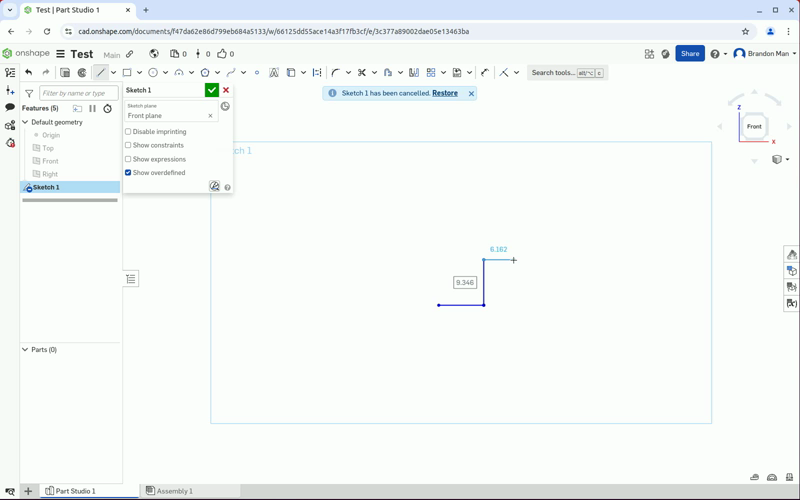
mouse_move(438, 259)
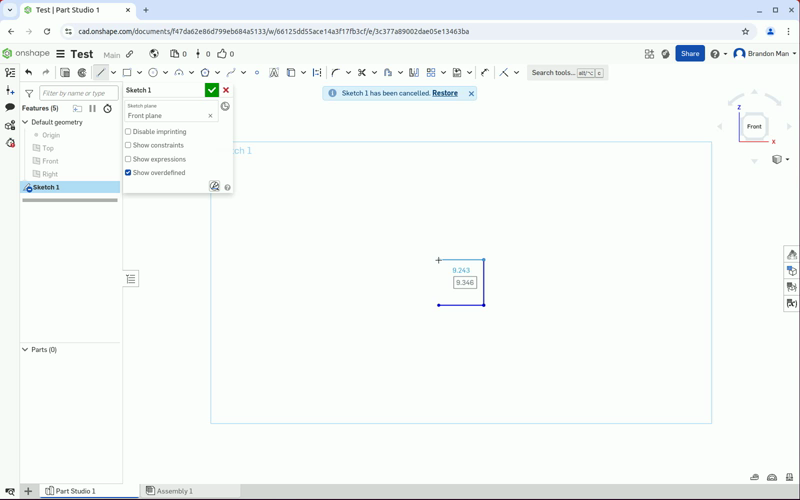
click(438, 259)
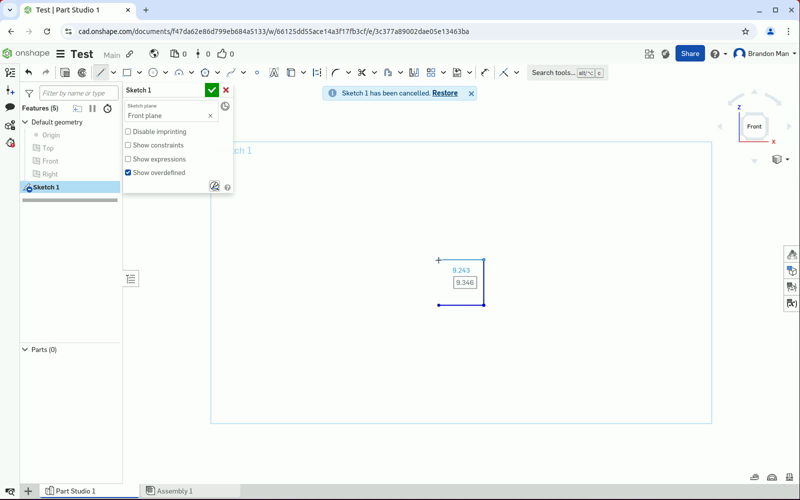
key_up(shift)
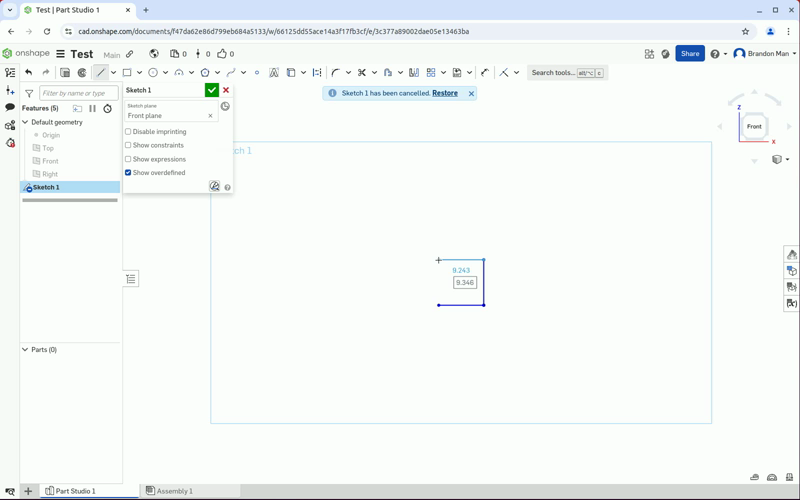
mouse_move(468, 259)
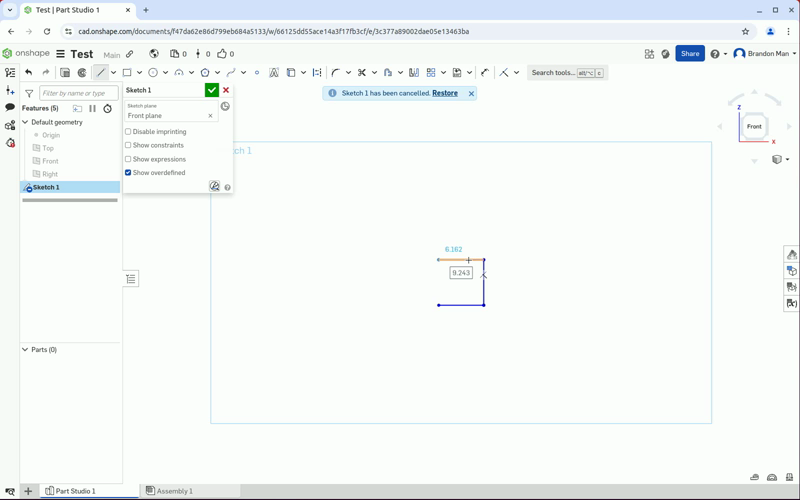
key_down(shift)
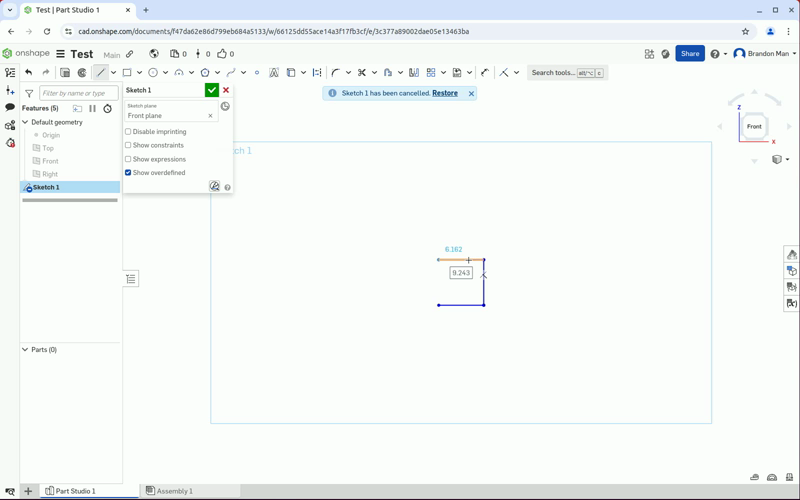
mouse_move(438, 305)
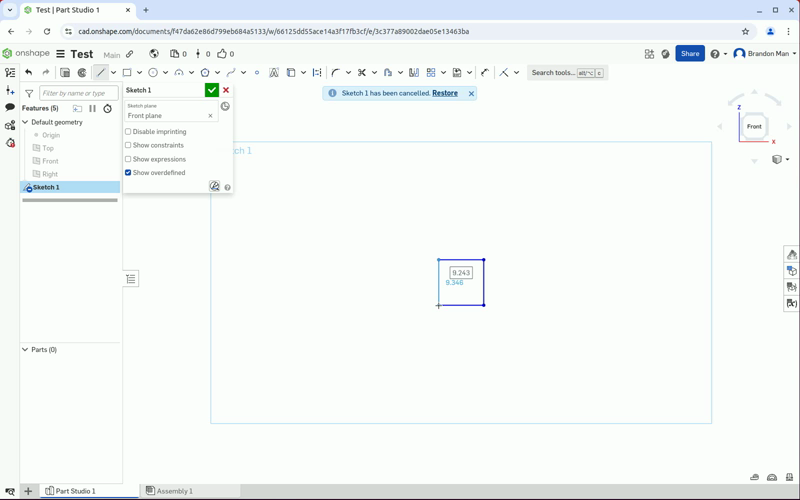
key_up(shift)
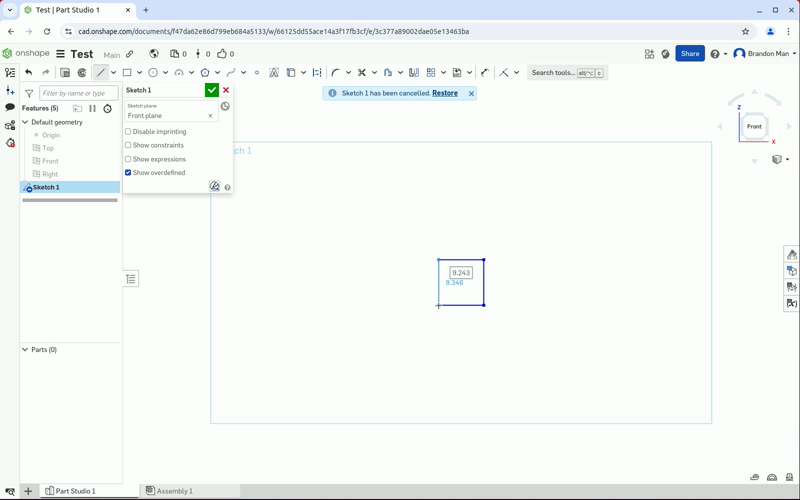
click(438, 305)
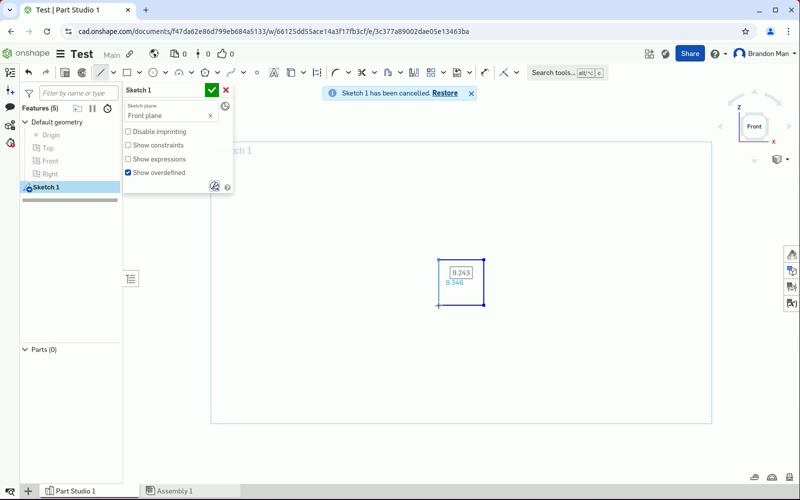
key(esc)
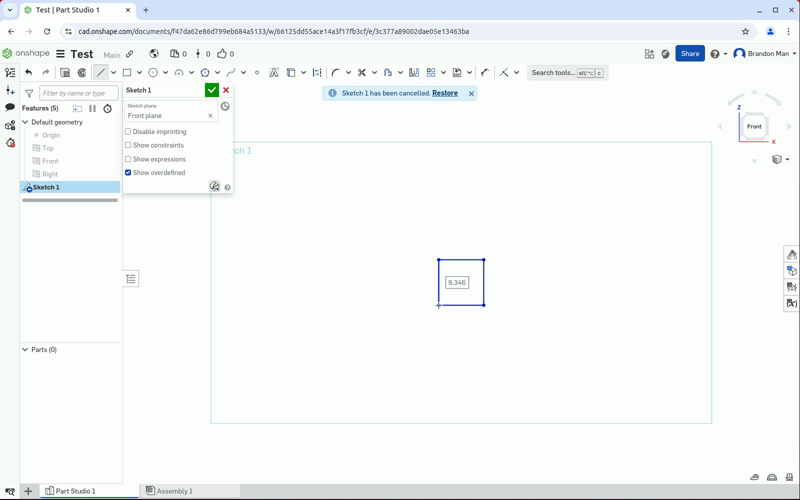
mouse_move(441, 291)
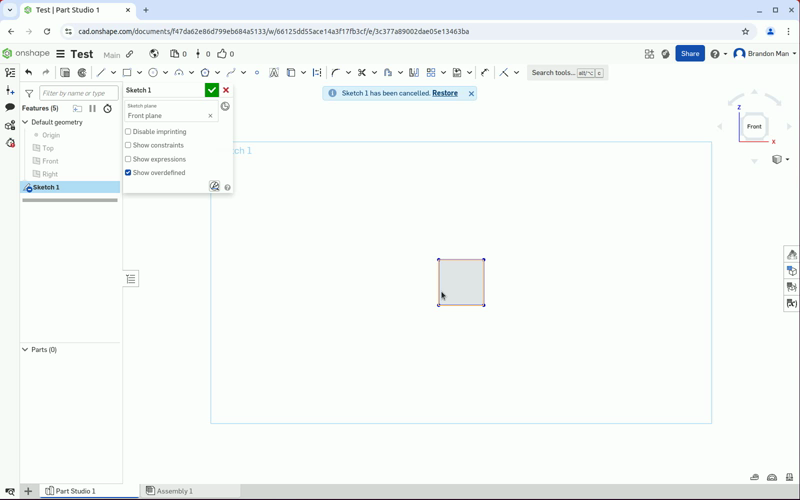
click(441, 291)
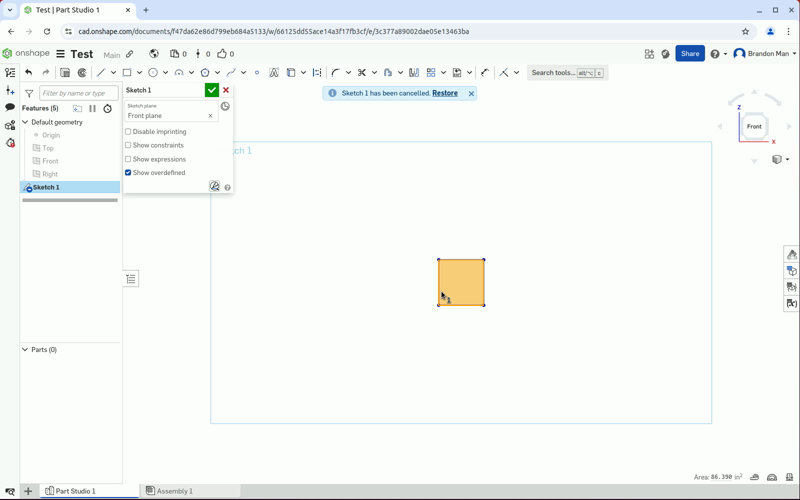
mouse_move(73, 352)
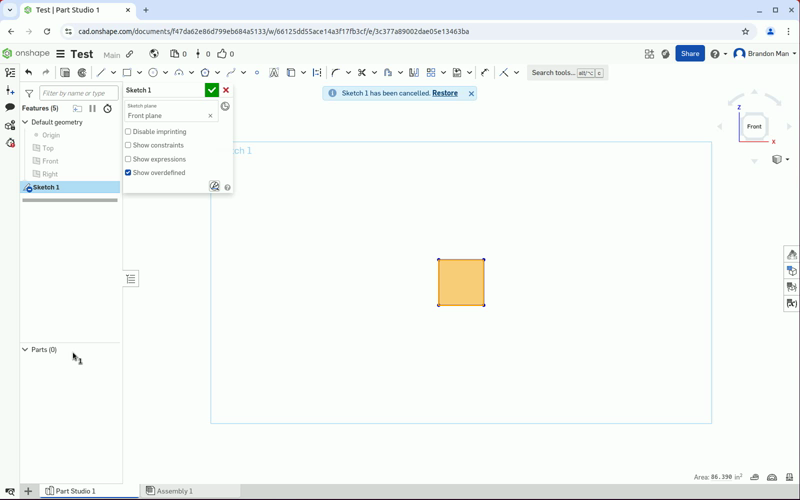
key(shift+y)
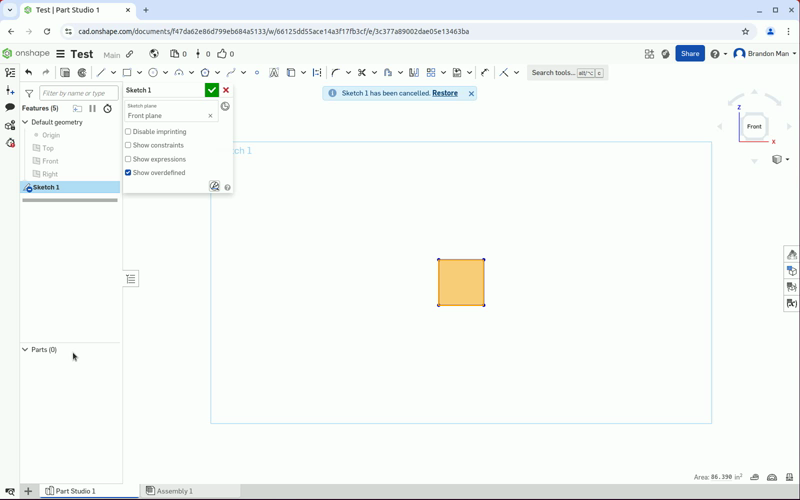
key(shift+e)
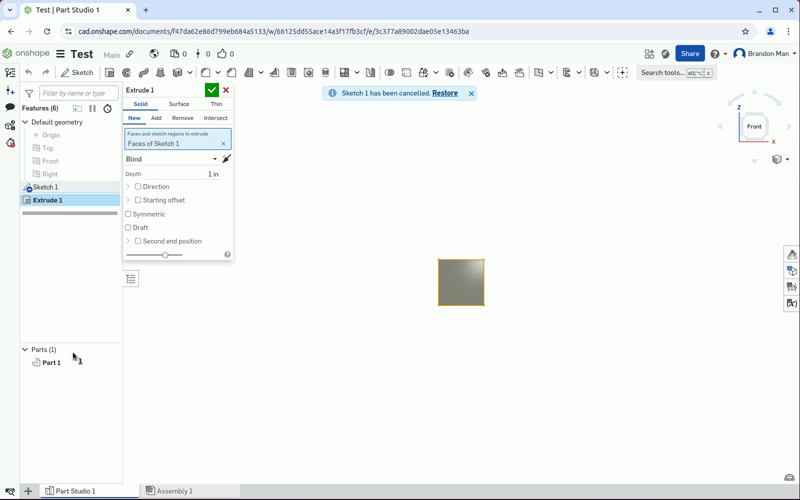
mouse_move(143, 106)
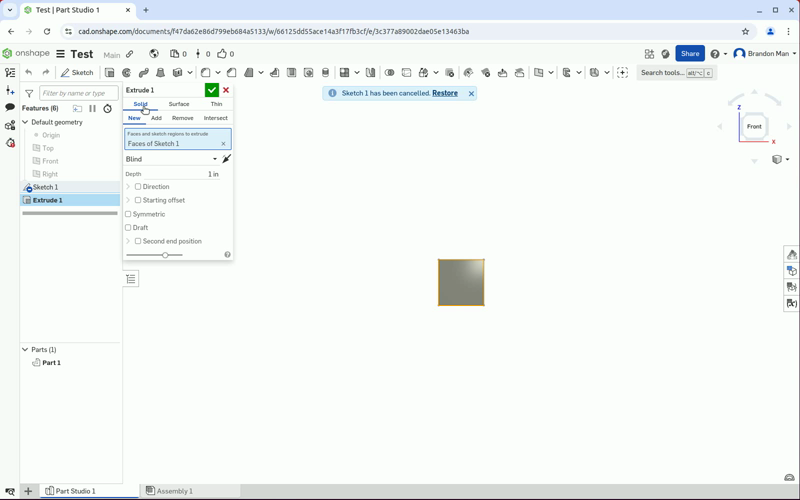
click(143, 106)
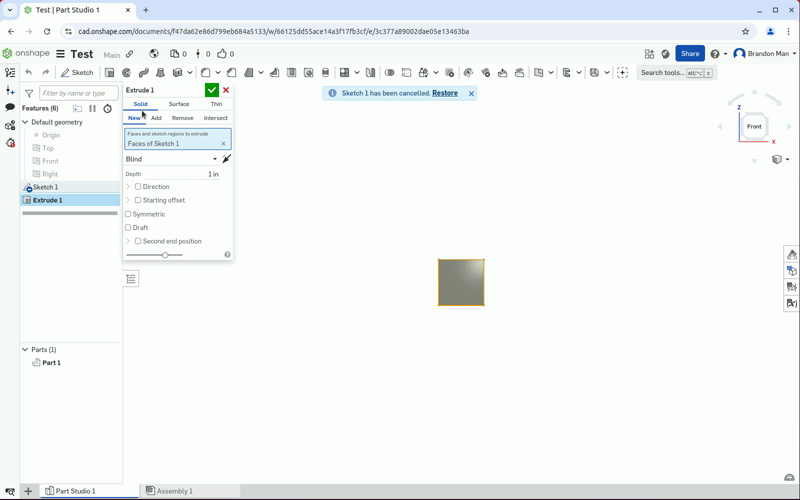
mouse_move(137, 120)
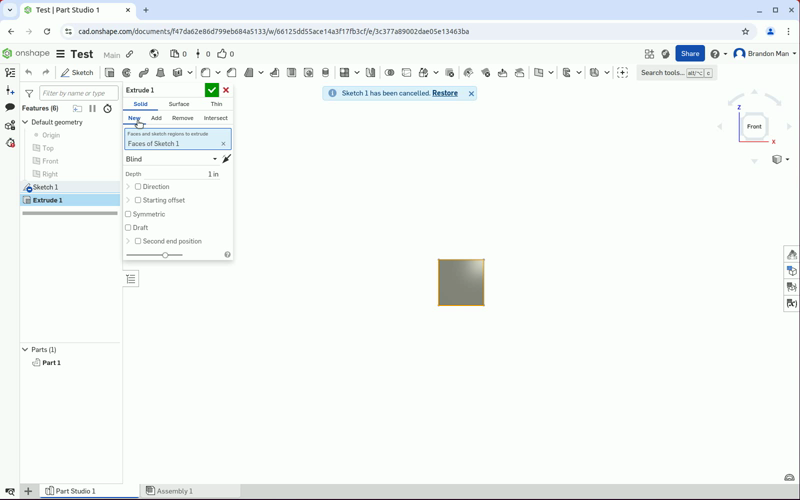
click(137, 120)
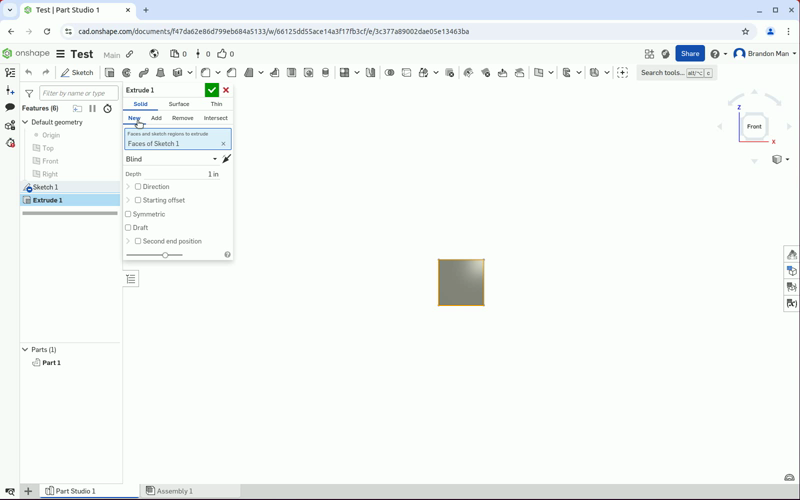
key(tab, 4)
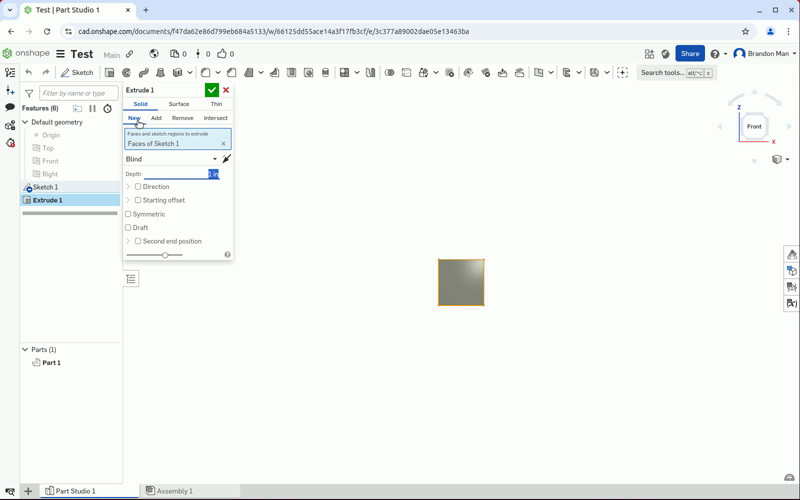
text(4.574)
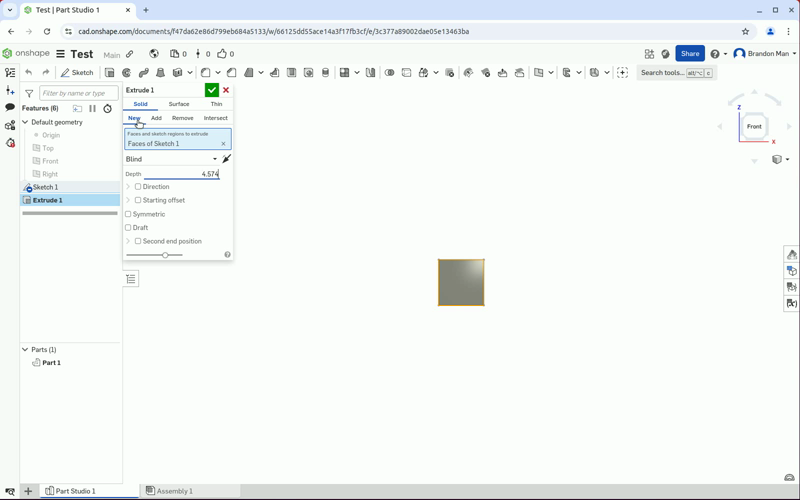
key(enter)
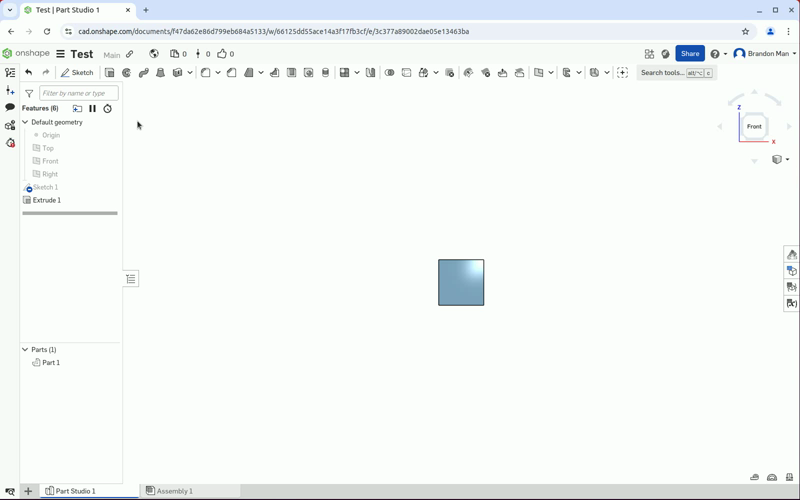
key(shift+h)
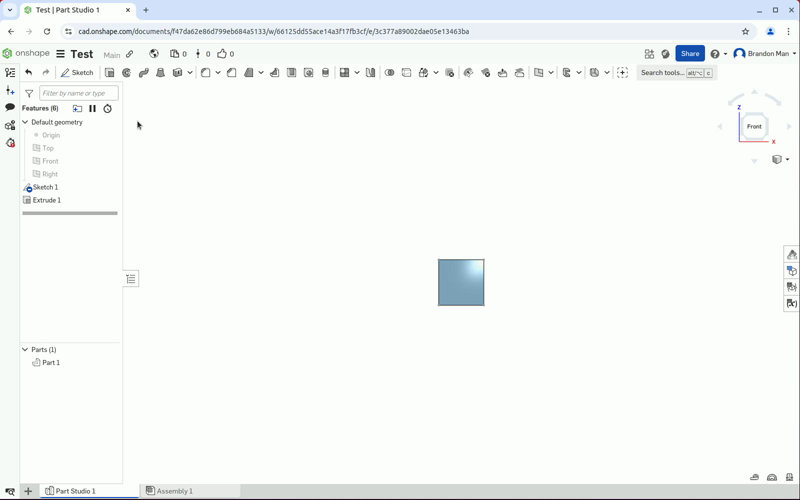
key(shift+h)
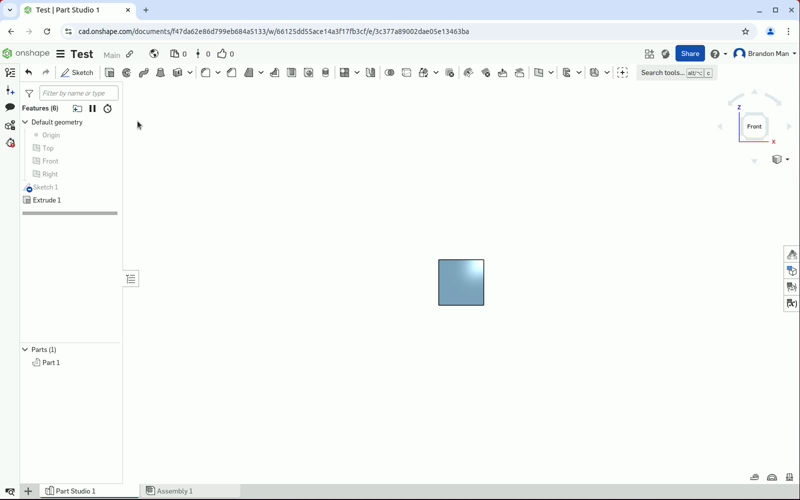
mouse_move(73, 189)
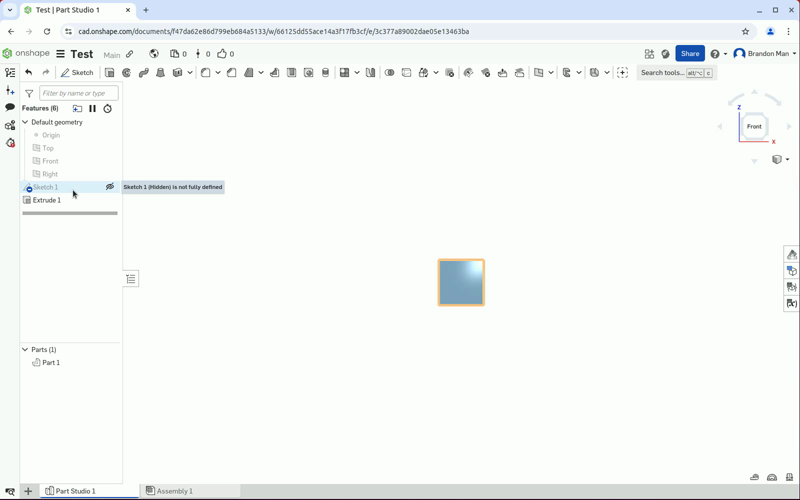
click(73, 189)
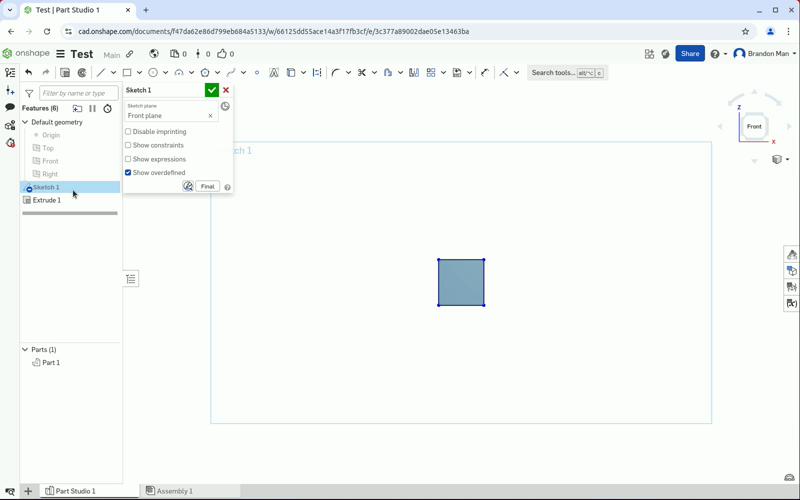
mouse_move(229, 92)
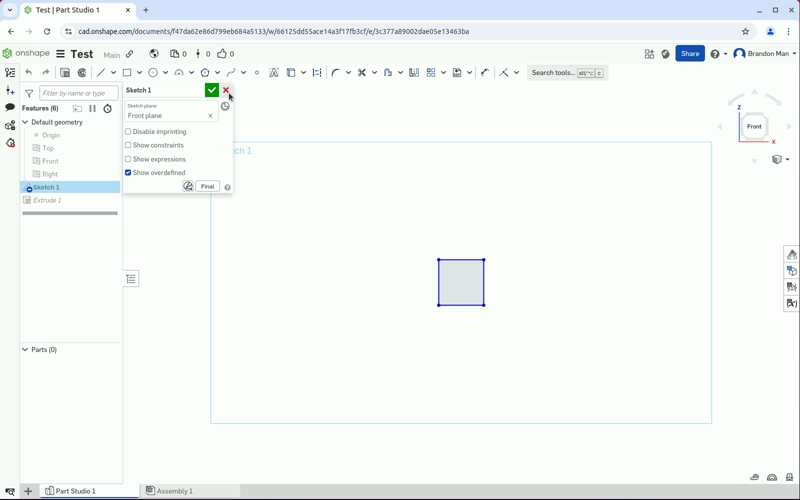
click(229, 92)
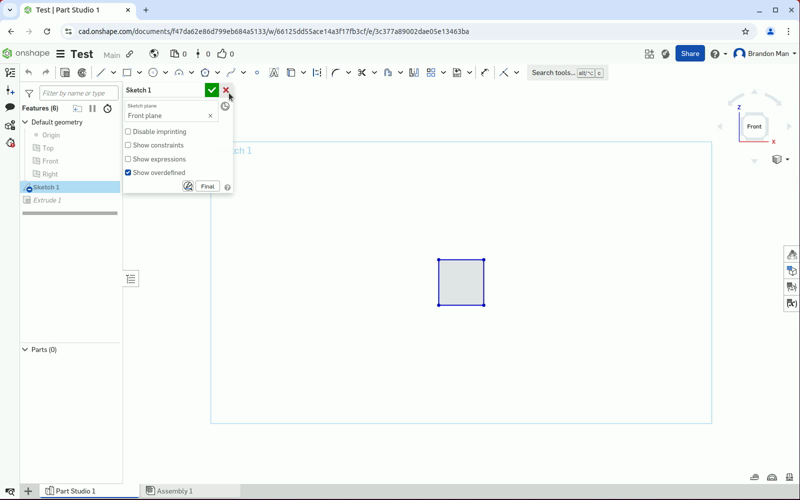
key(shift+s)
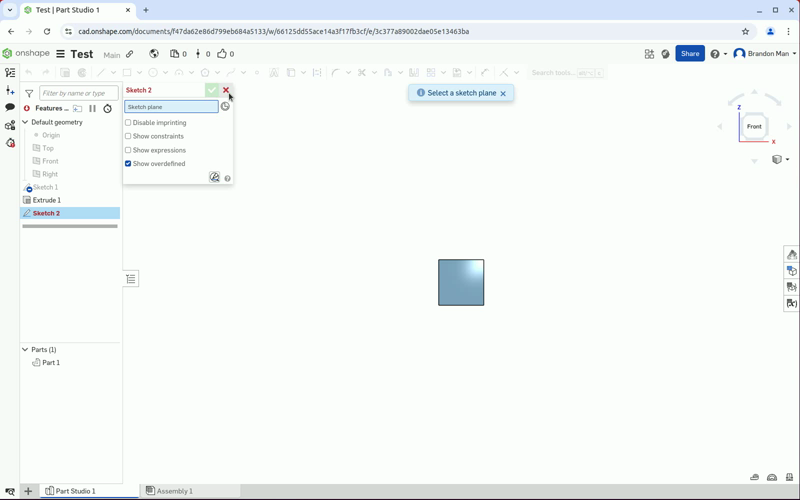
mouse_move(73, 163)
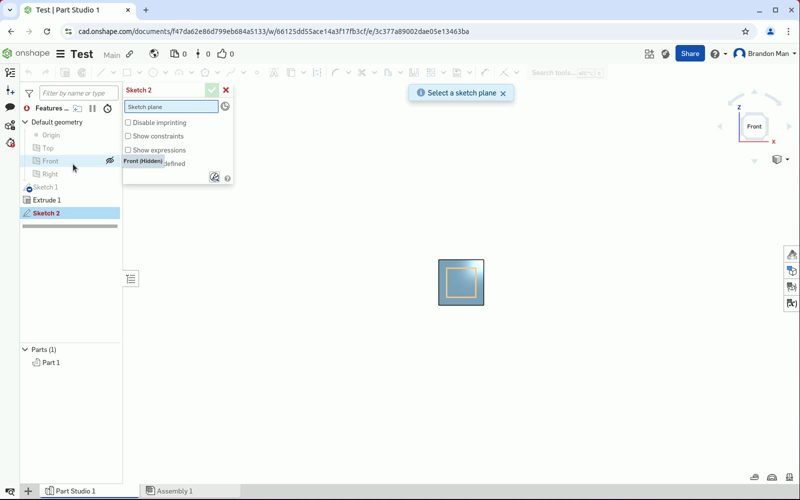
click(73, 163)
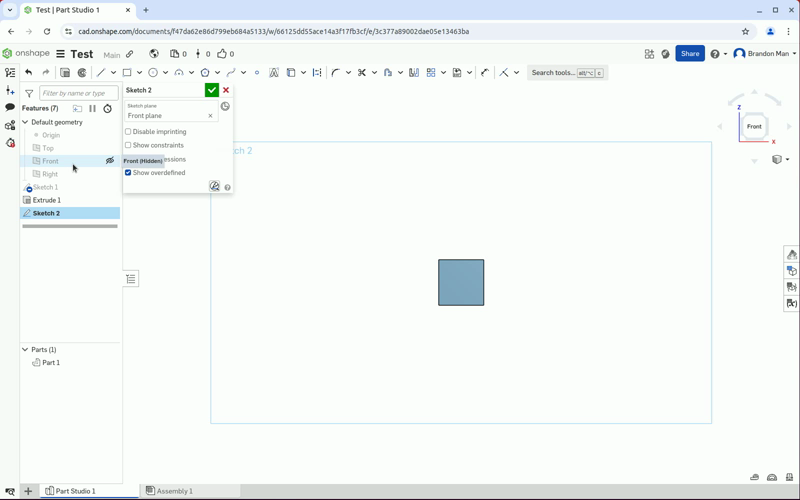
mouse_move(73, 352)
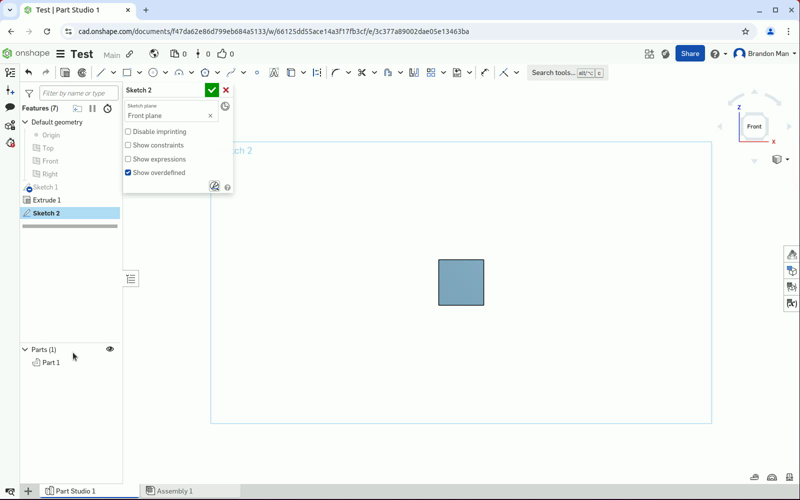
key(y)
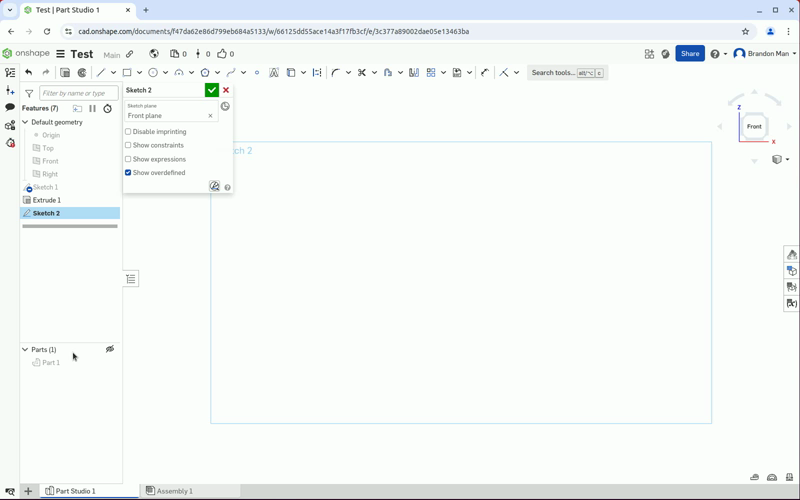
key(c)
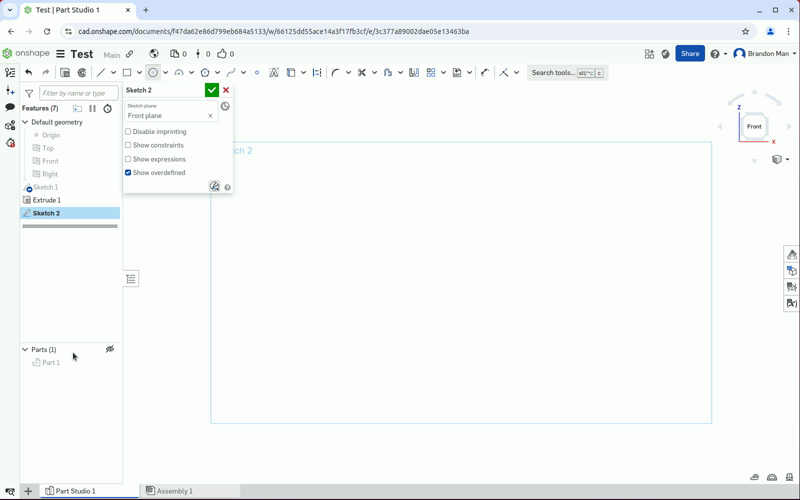
key_down(shift)
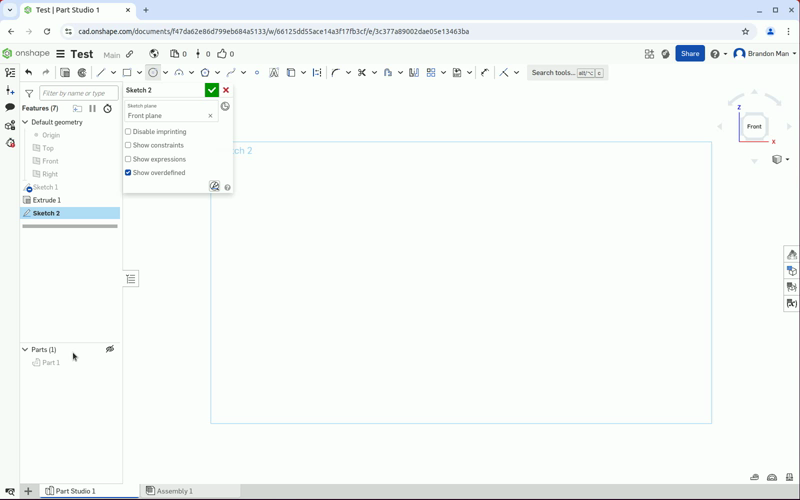
mouse_move(460, 282)
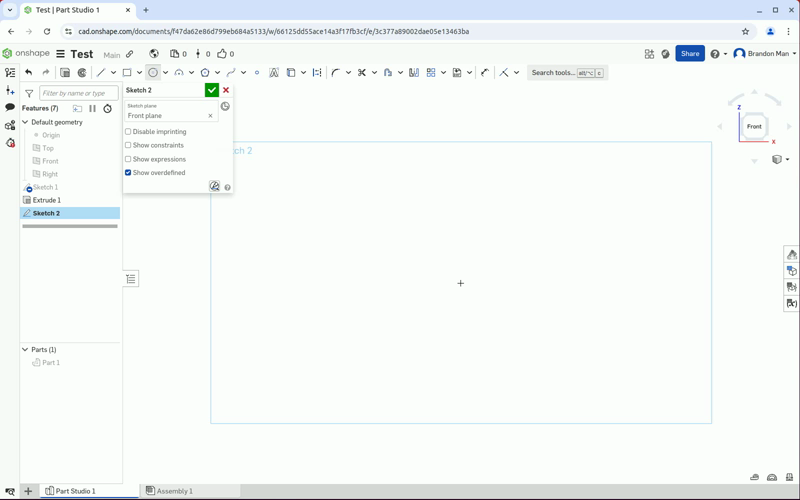
click(460, 282)
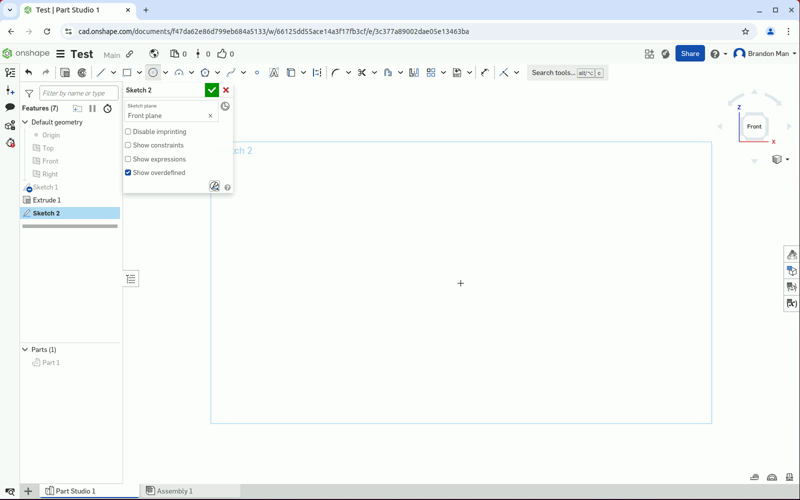
key_up(shift)
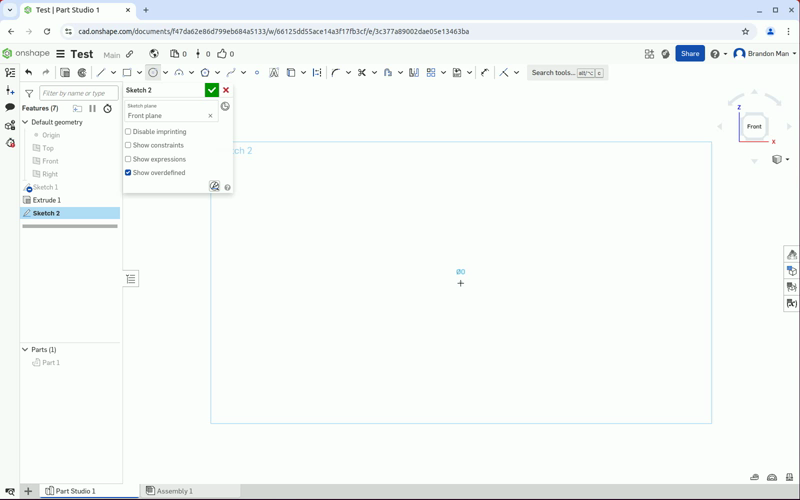
mouse_move(472, 282)
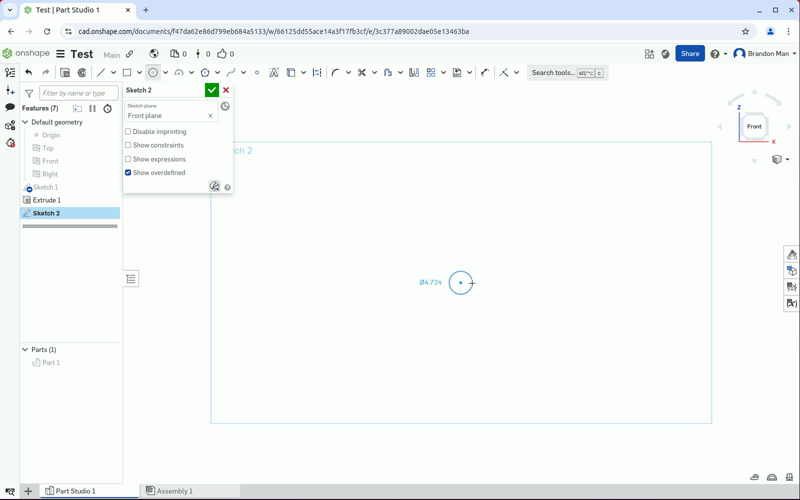
click(472, 282)
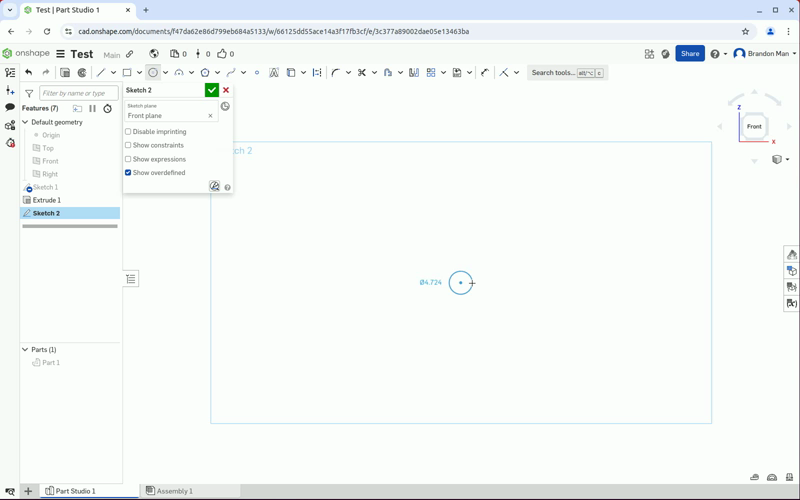
key(esc)
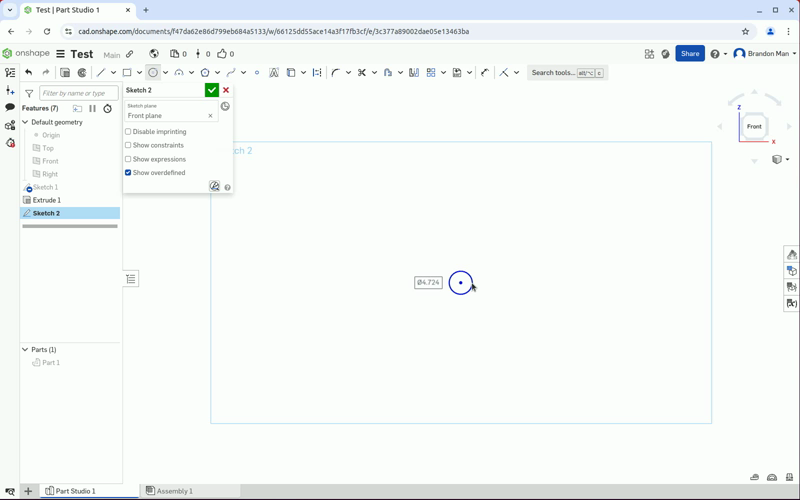
mouse_move(464, 288)
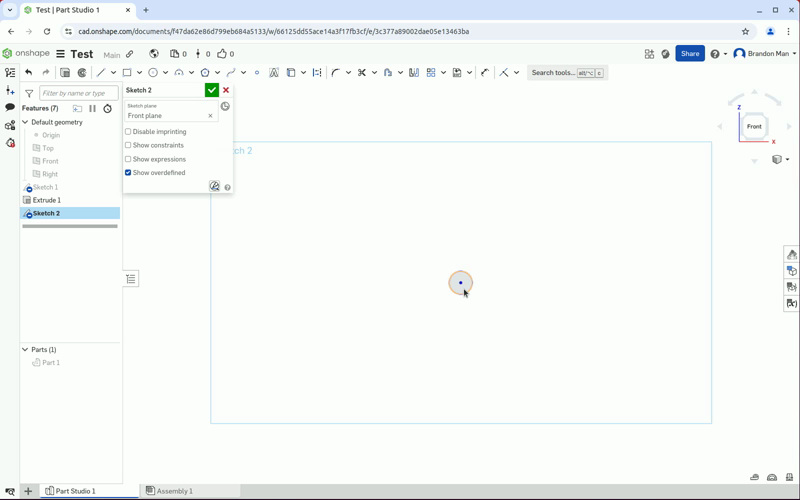
scroll(6)
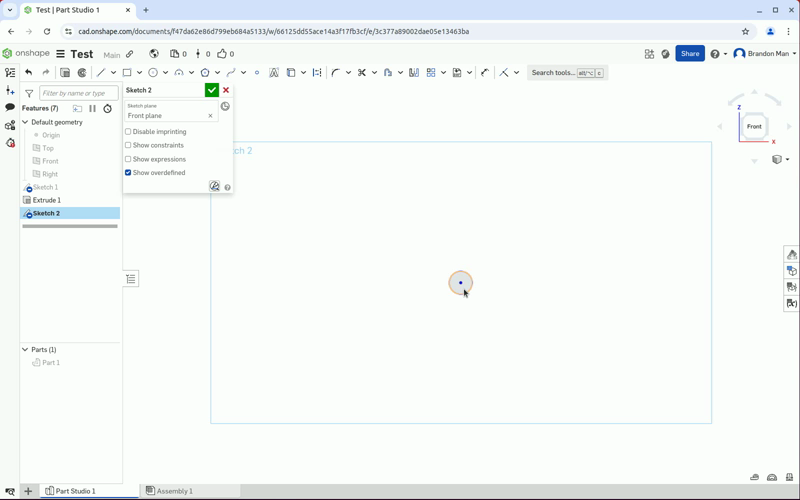
scroll(6)
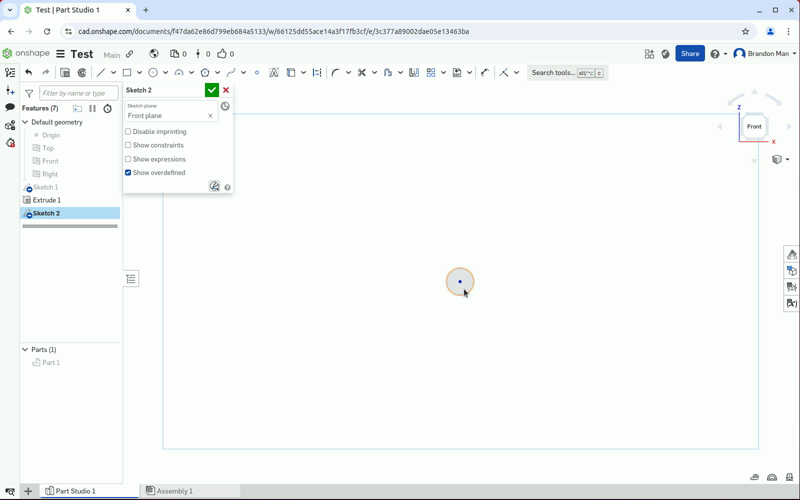
scroll(6)
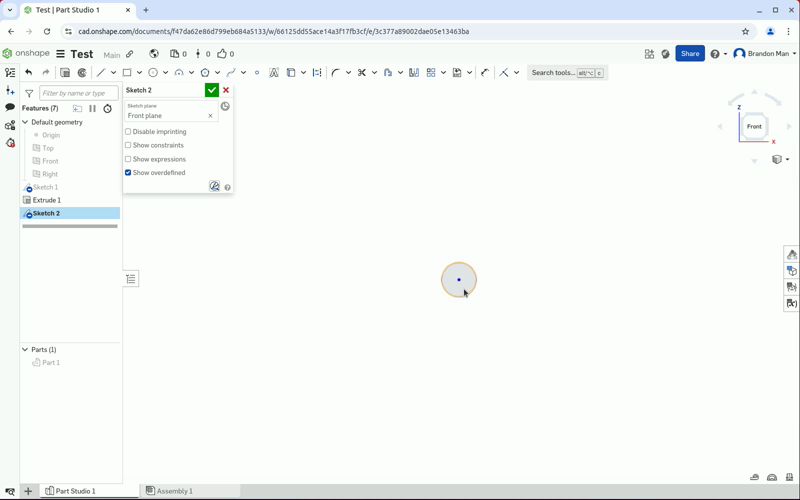
scroll(6)
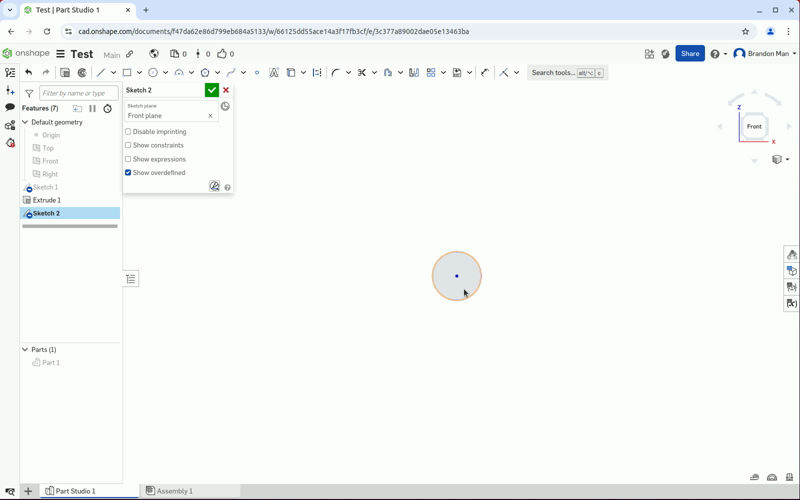
scroll(6)
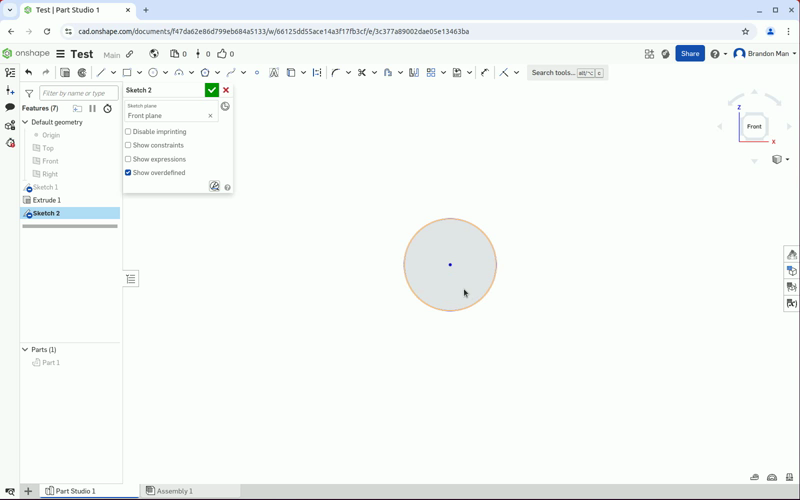
scroll(6)
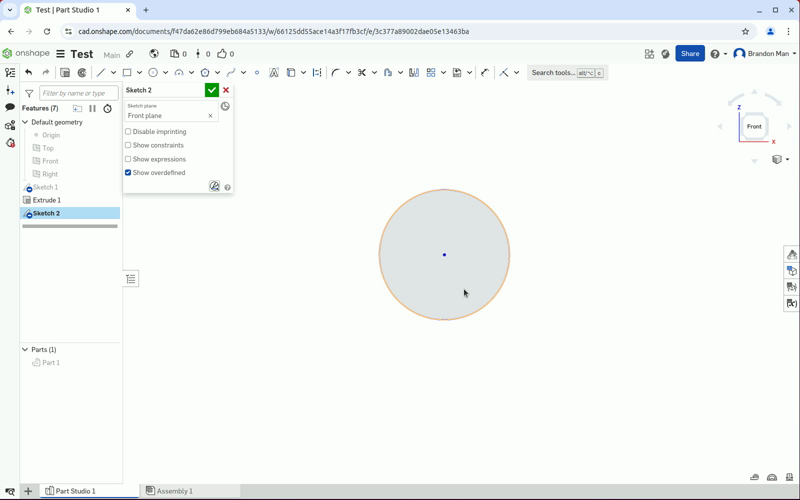
scroll(6)
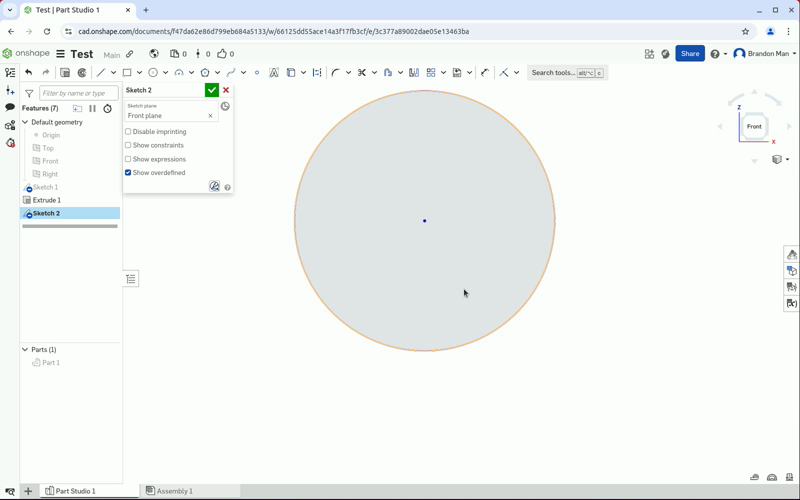
click(464, 288)
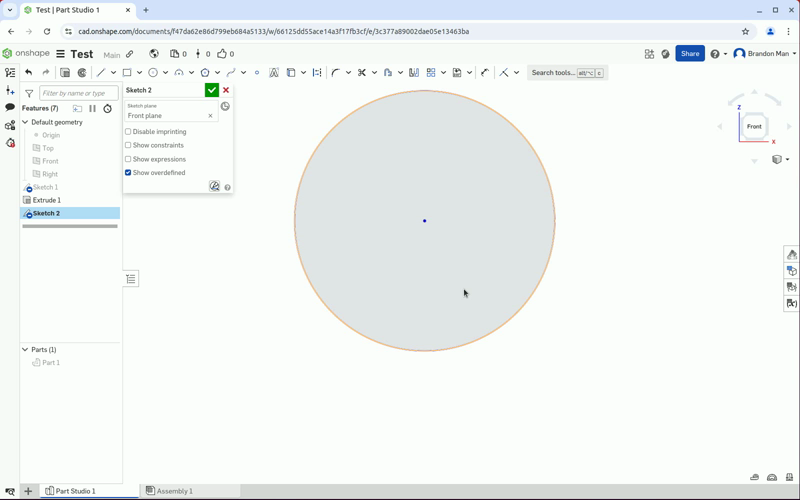
scroll(-6)
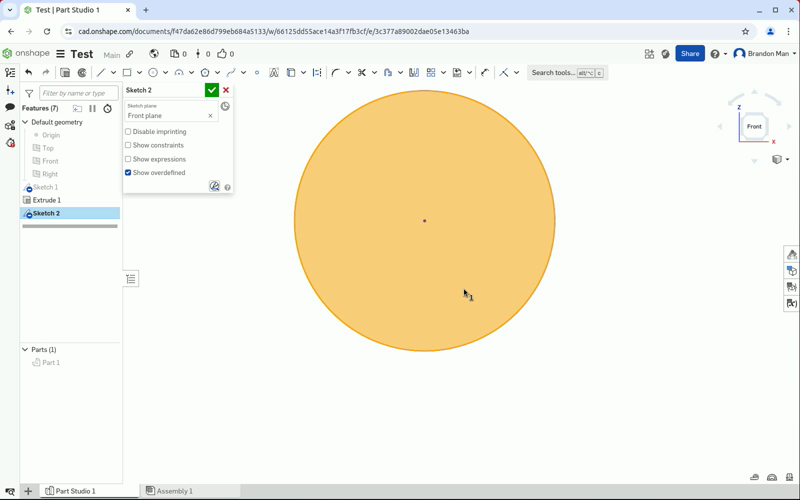
scroll(-6)
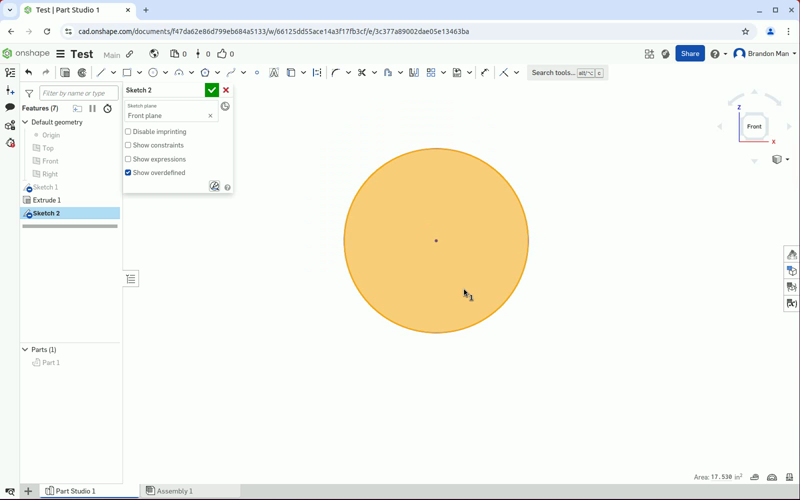
scroll(-6)
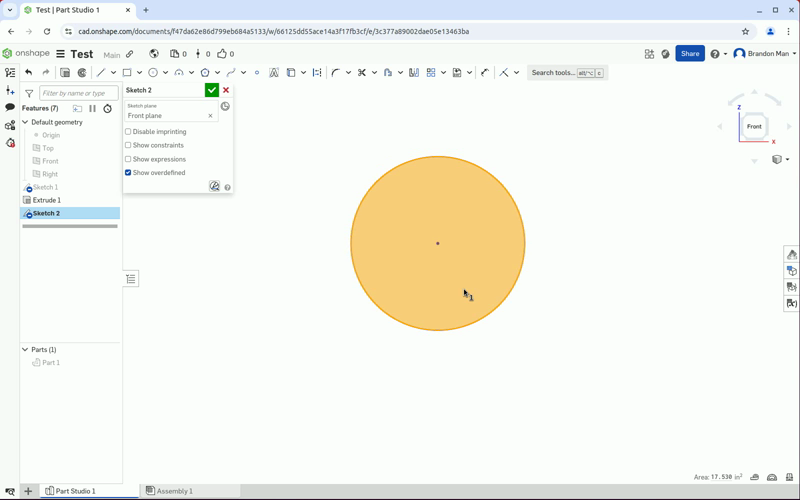
scroll(-6)
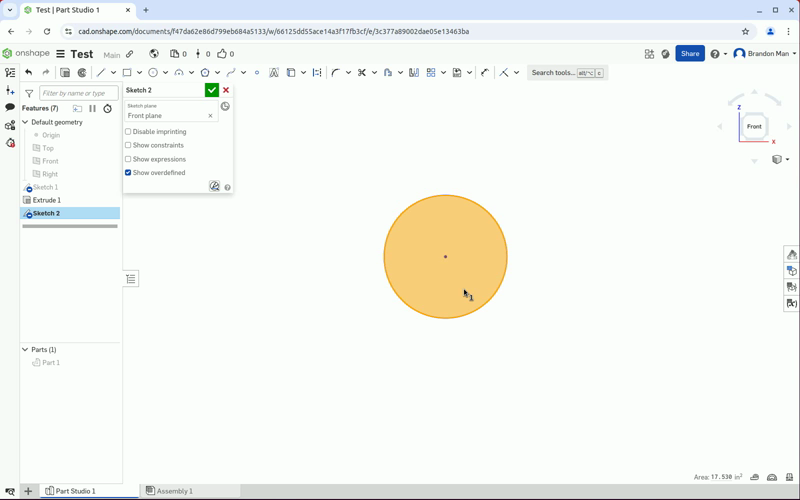
scroll(-6)
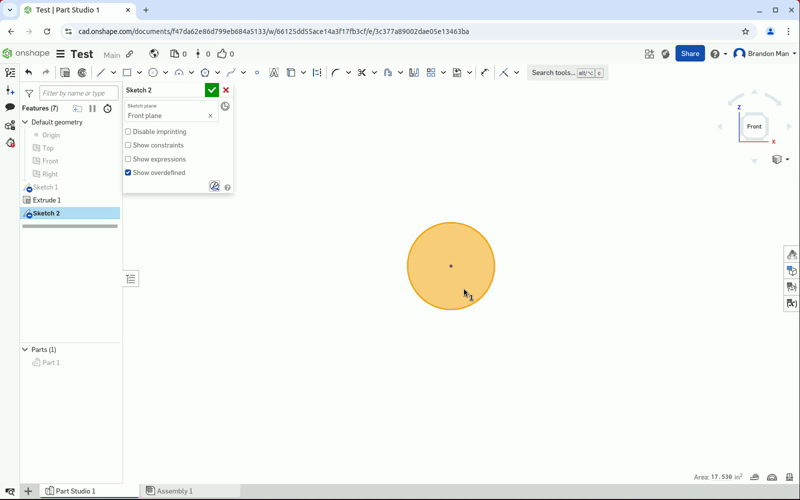
scroll(-6)
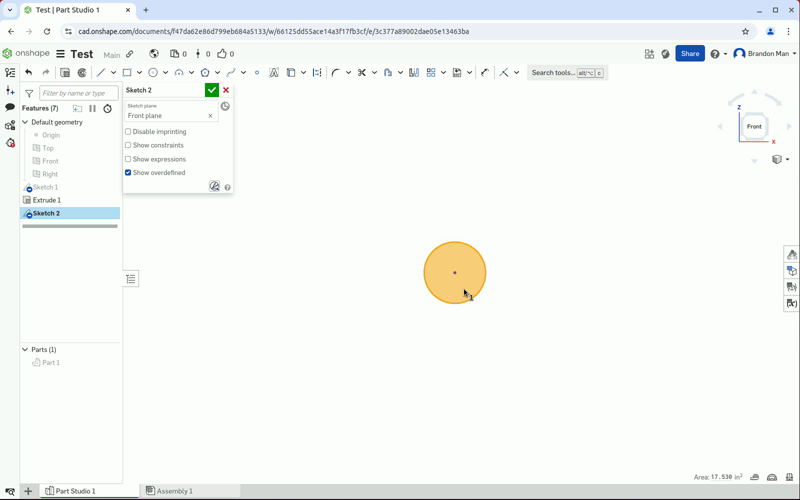
scroll(-6)
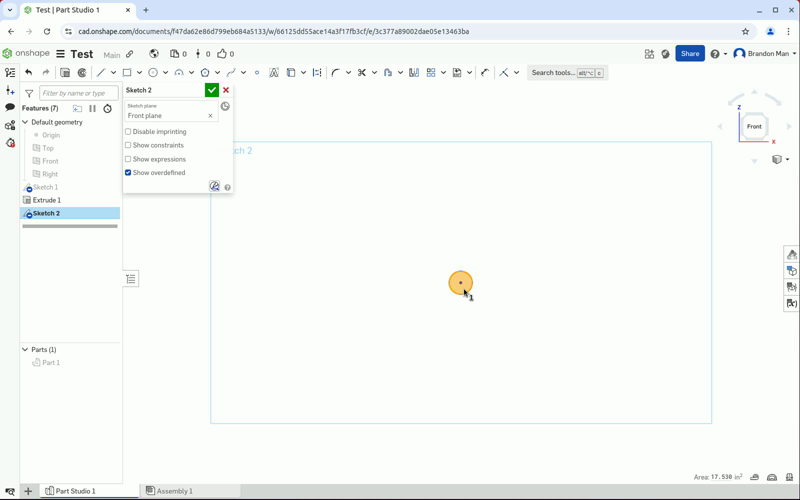
mouse_move(73, 352)
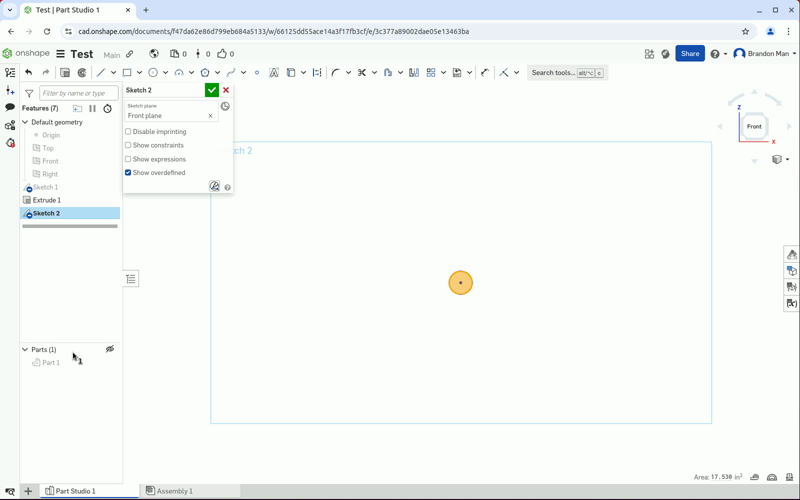
key(shift+y)
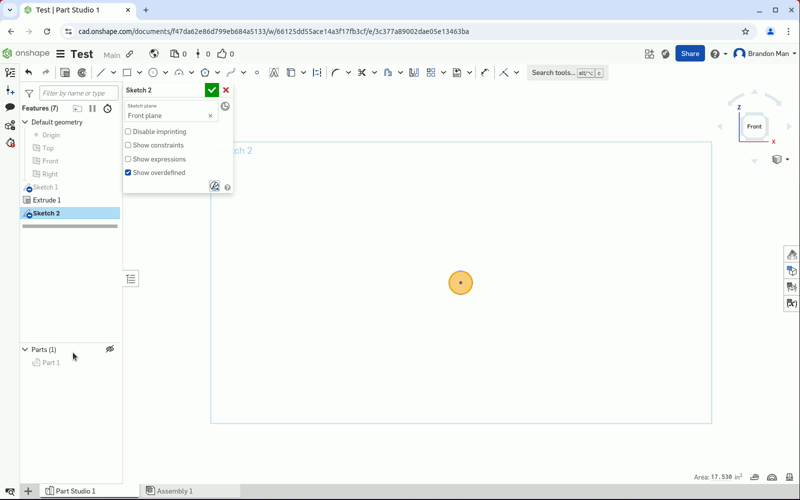
key(shift+e)
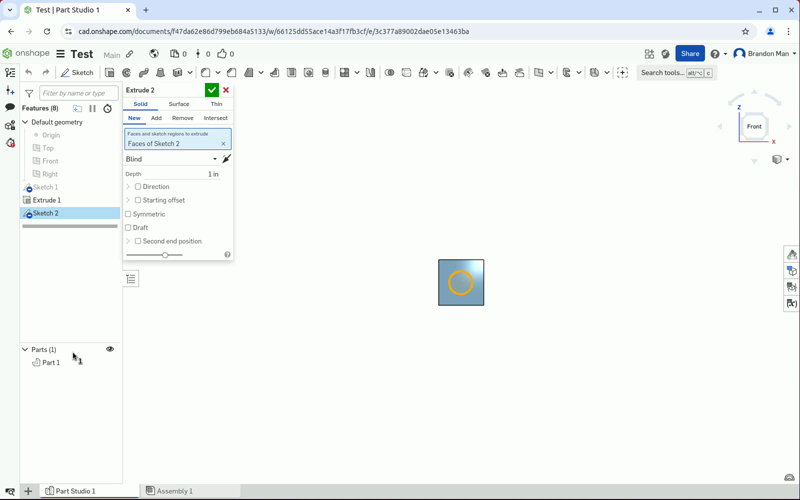
mouse_move(143, 106)
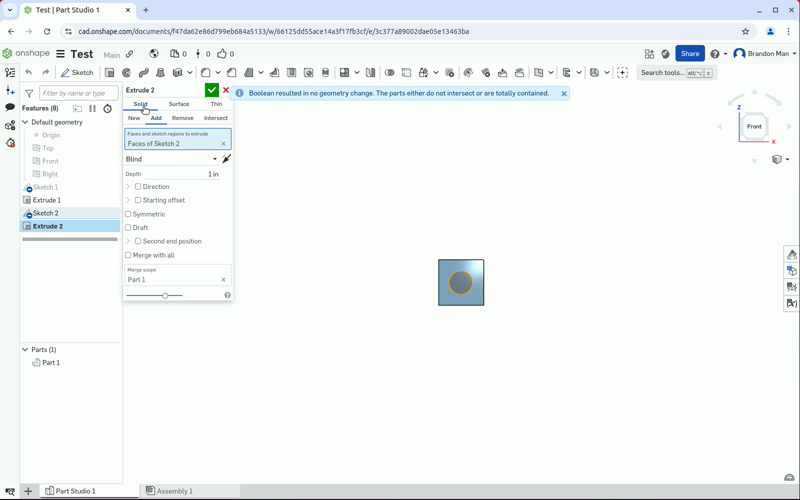
click(143, 106)
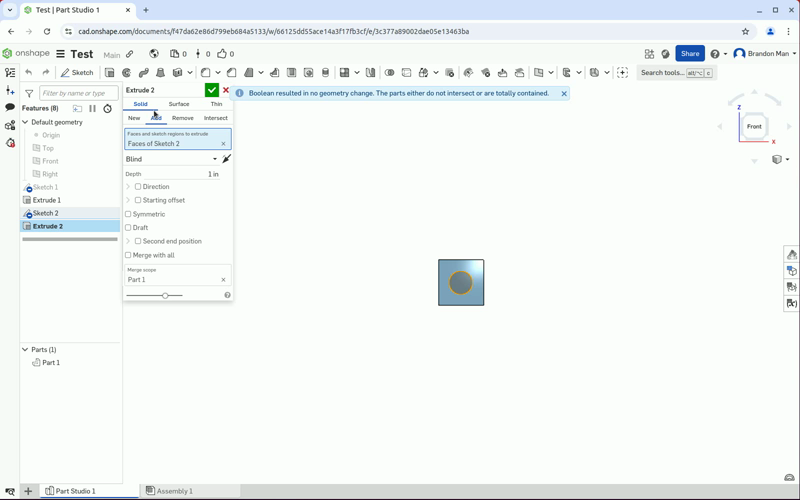
mouse_move(186, 120)
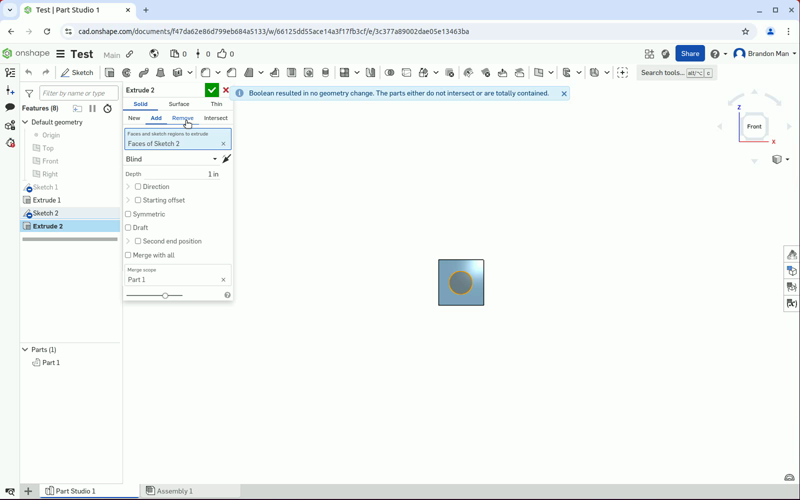
click(186, 120)
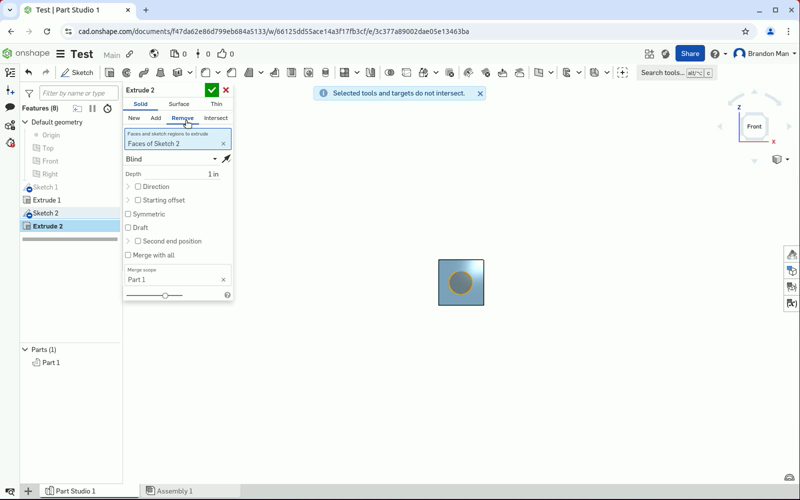
key(tab, 4)
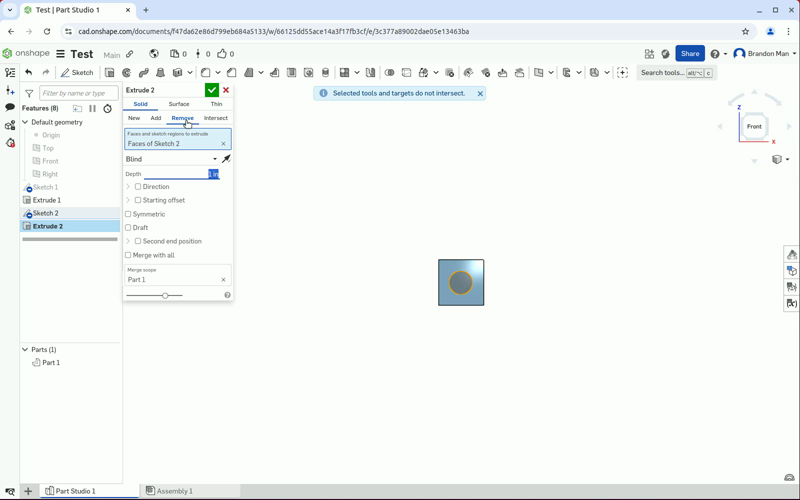
text(-0.722)
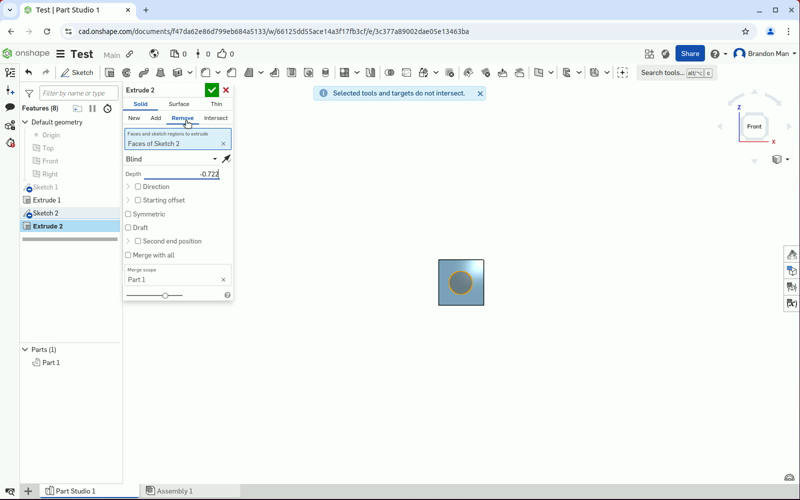
key(tab, 6)
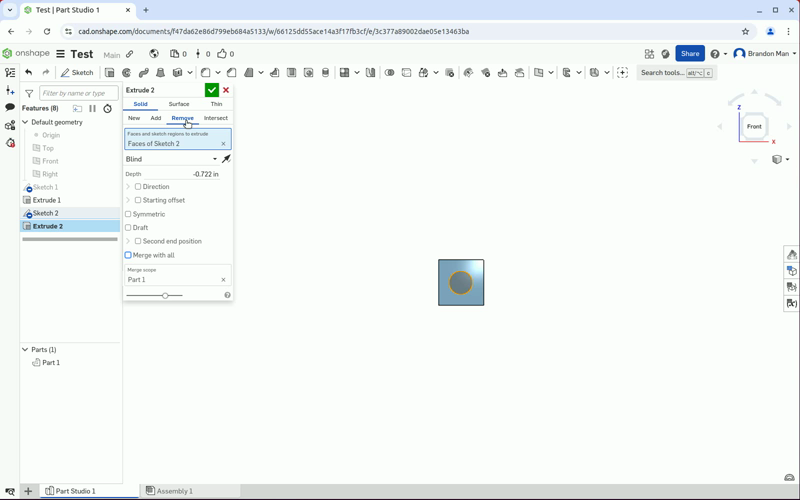
key(space)
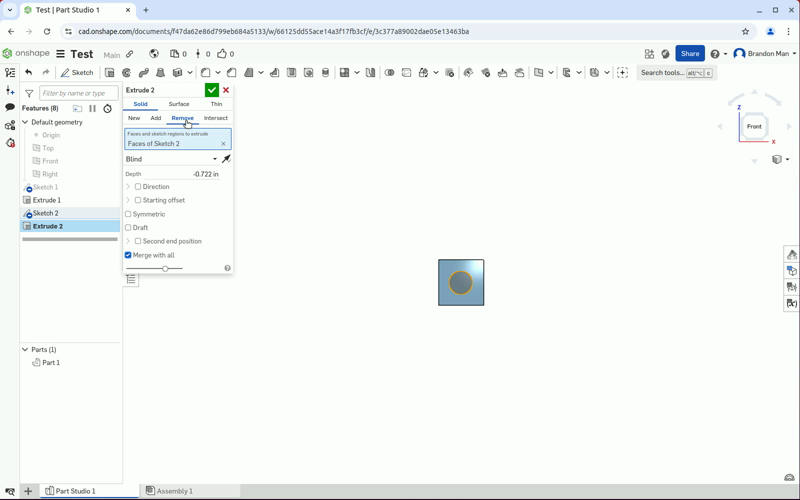
key(enter)
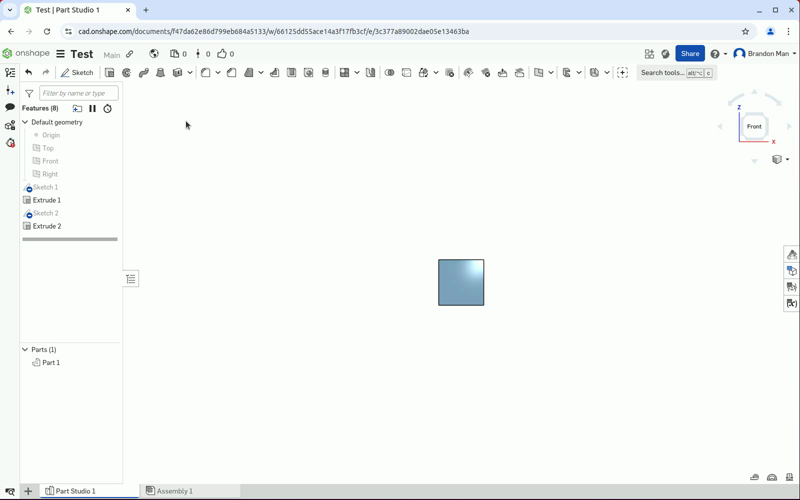
key(shift+h)
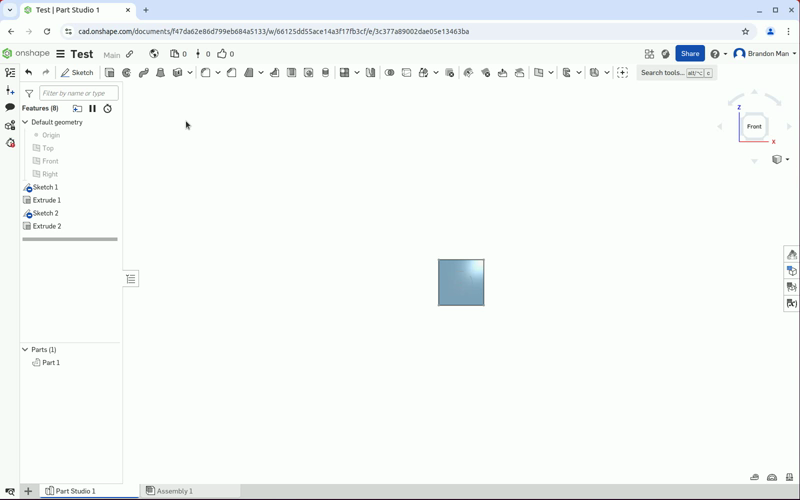
key(shift+h)
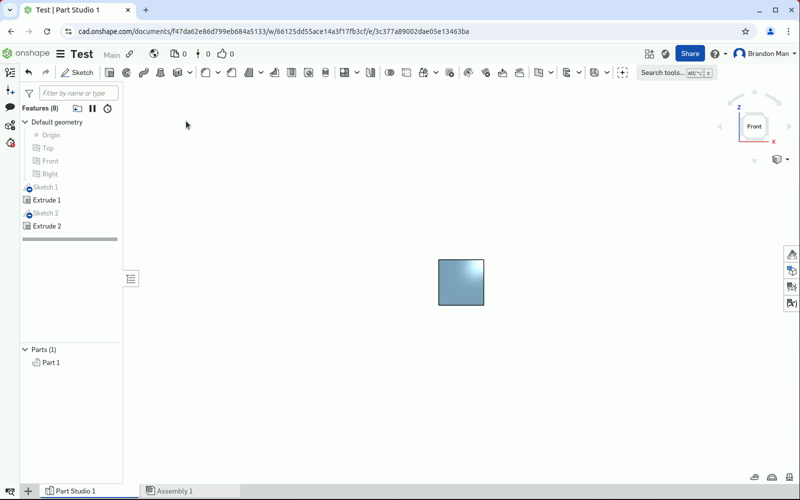
mouse_move(73, 189)
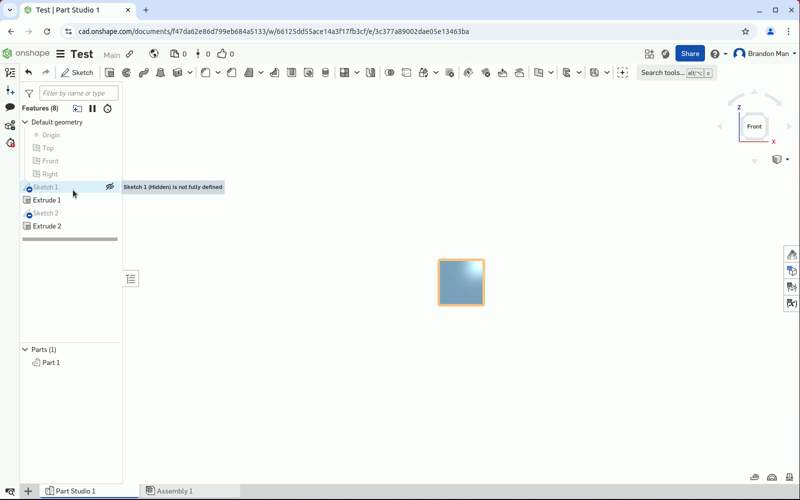
click(73, 189)
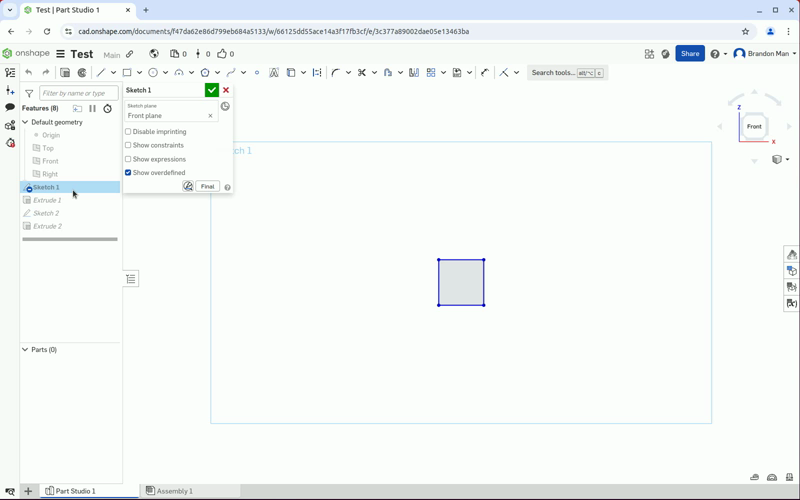
mouse_move(229, 92)
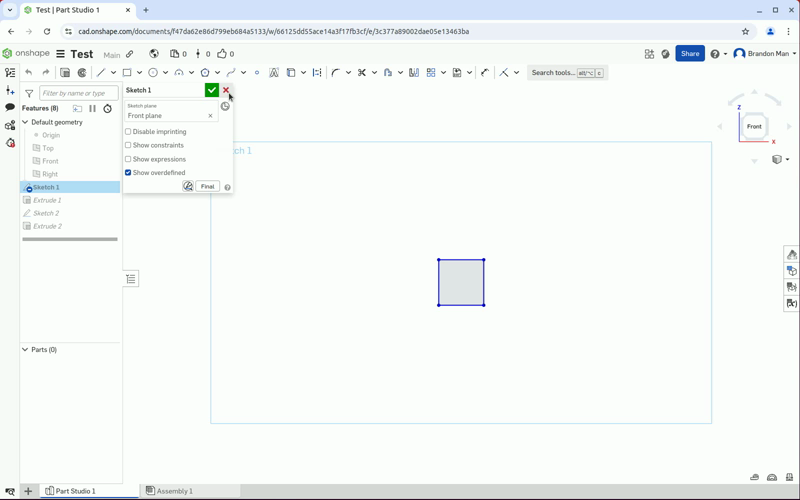
click(229, 92)
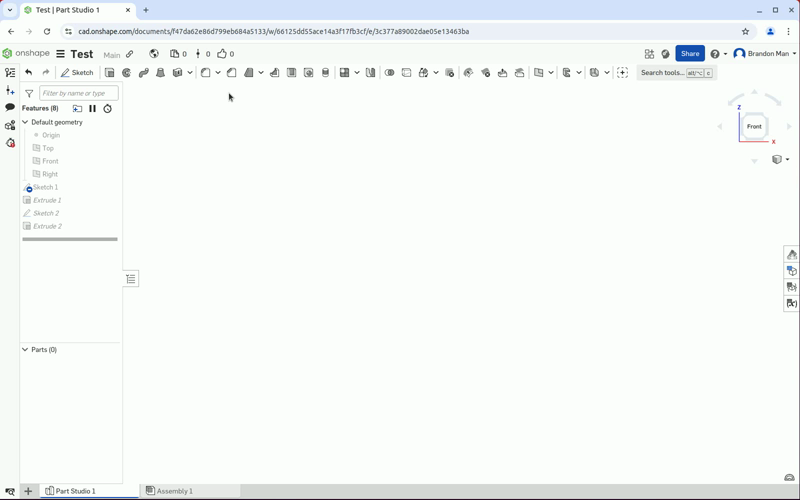
mouse_move(541, 75)
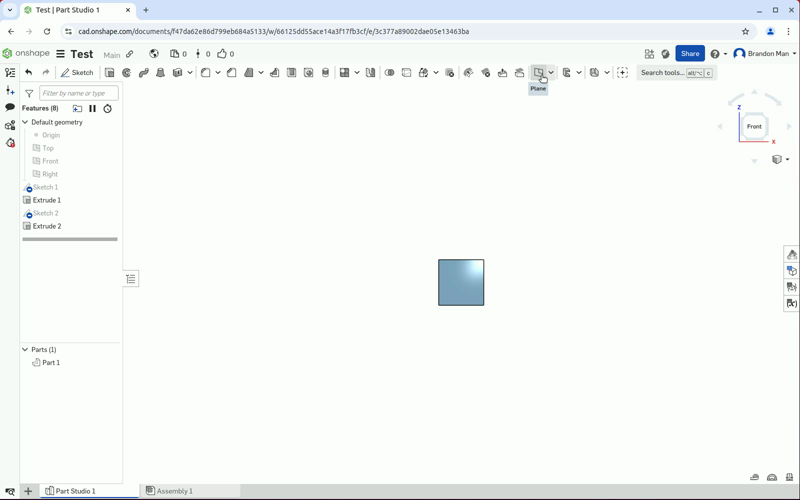
click(541, 75)
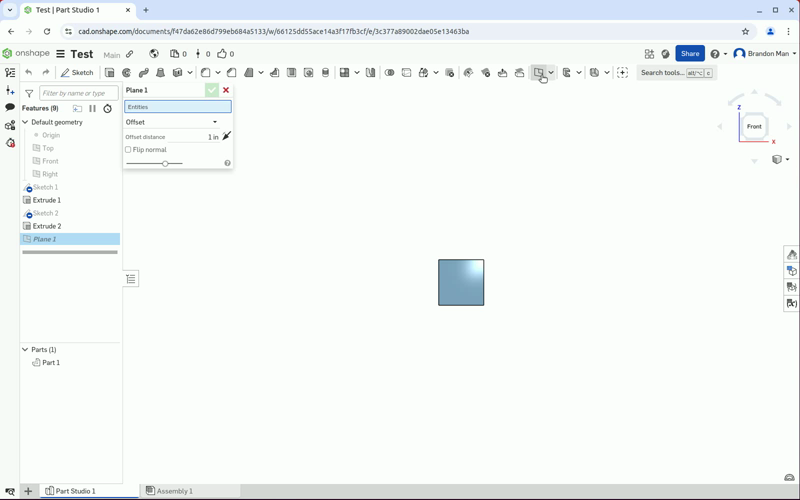
mouse_move(73, 163)
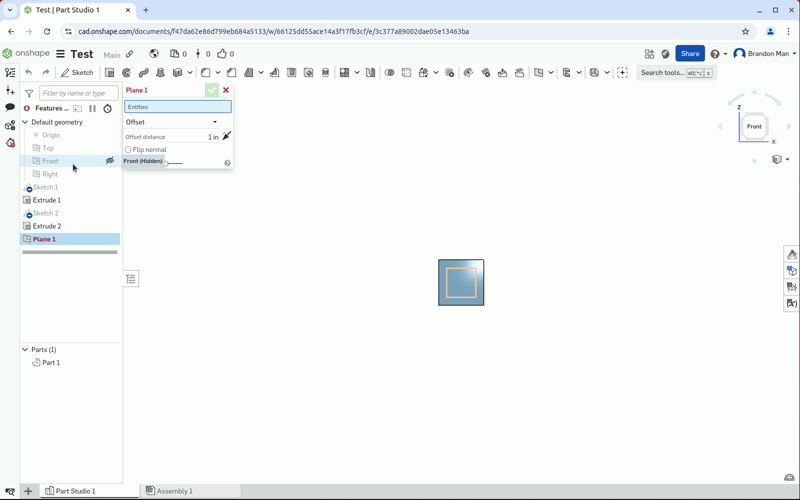
click(73, 163)
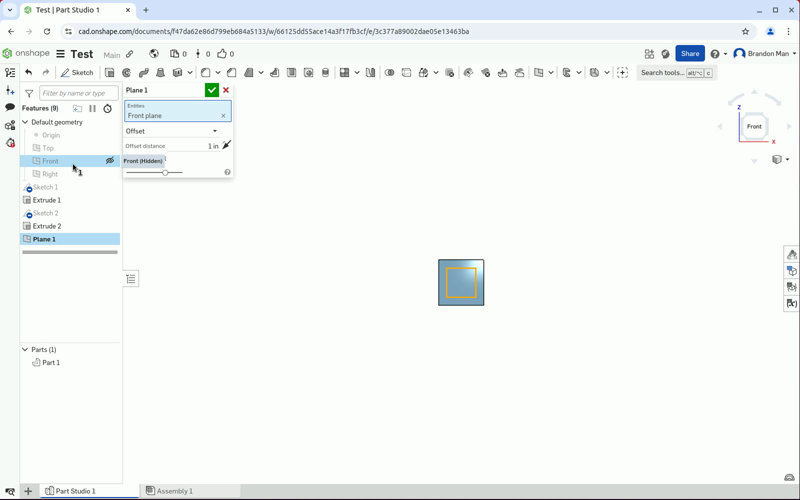
key(tab, 2)
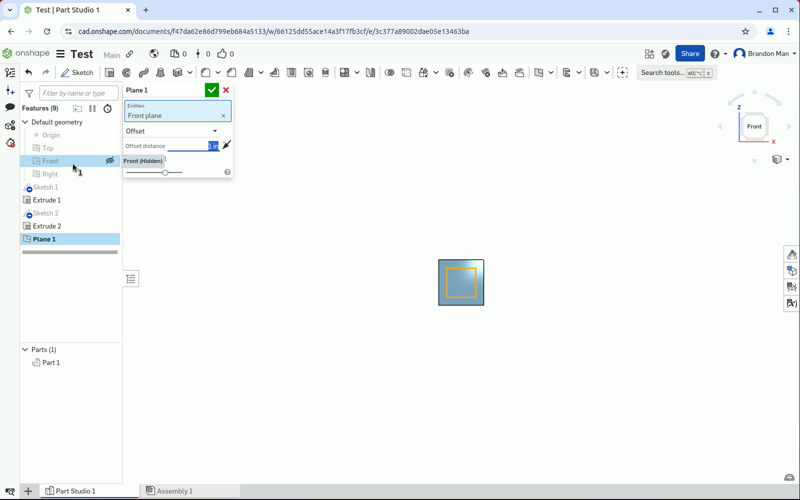
text(4.56)
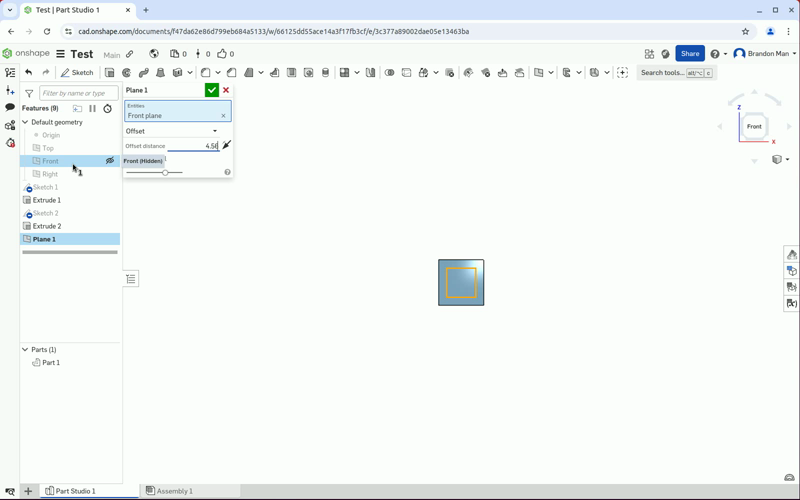
key(enter, 2)
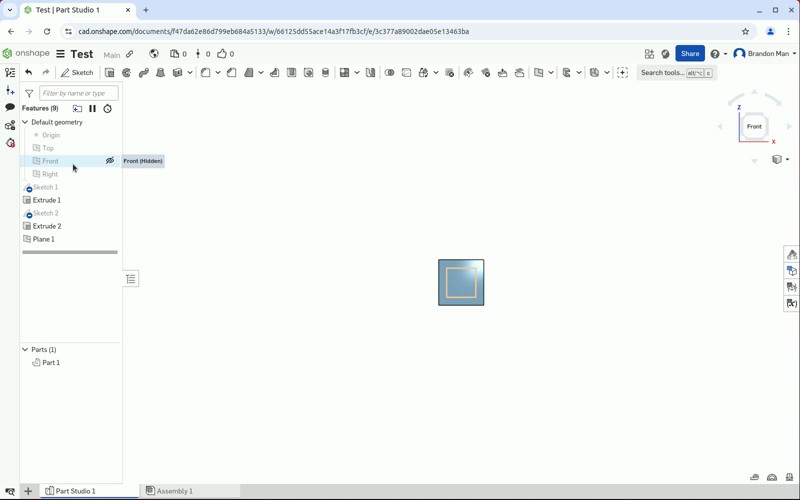
key(shift+s)
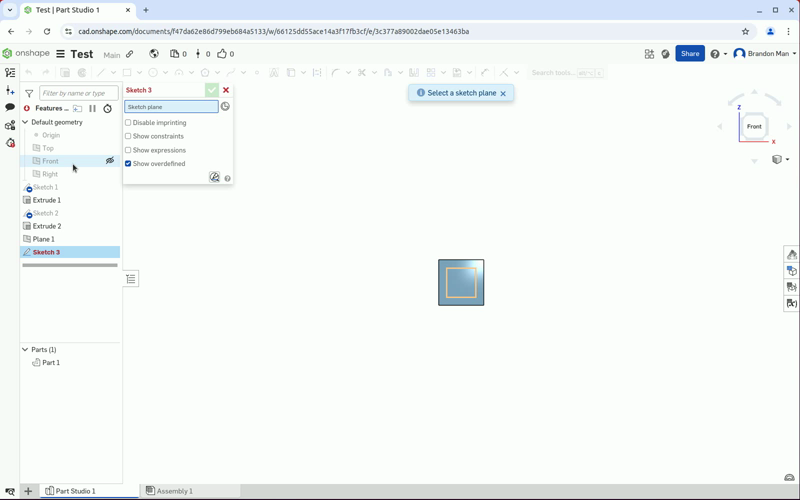
mouse_move(73, 241)
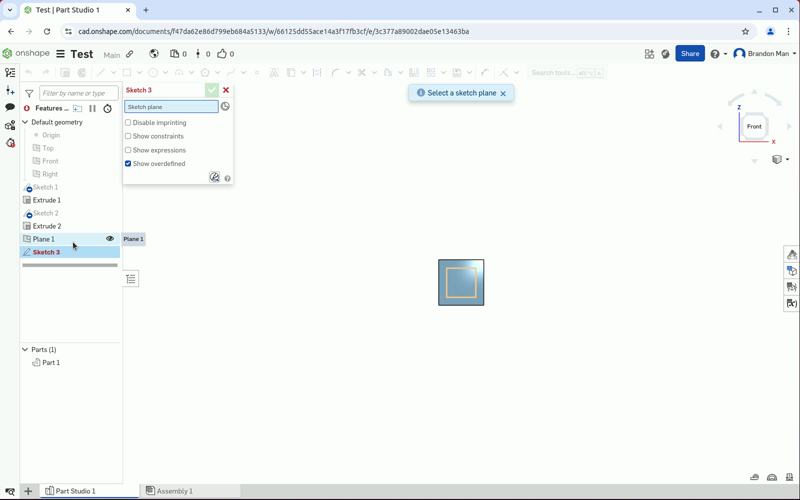
click(73, 241)
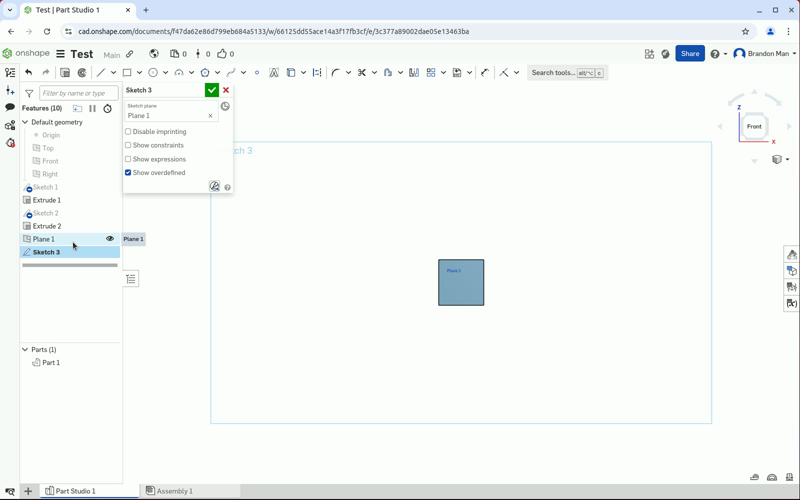
mouse_move(73, 352)
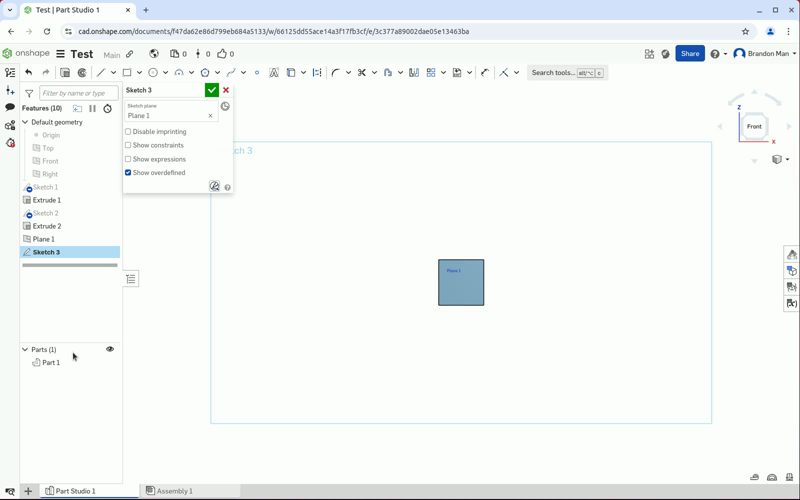
key(y)
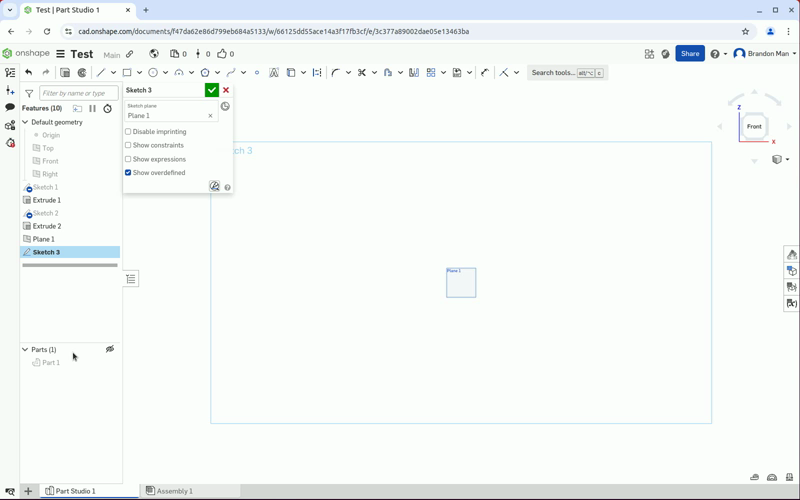
key(l)
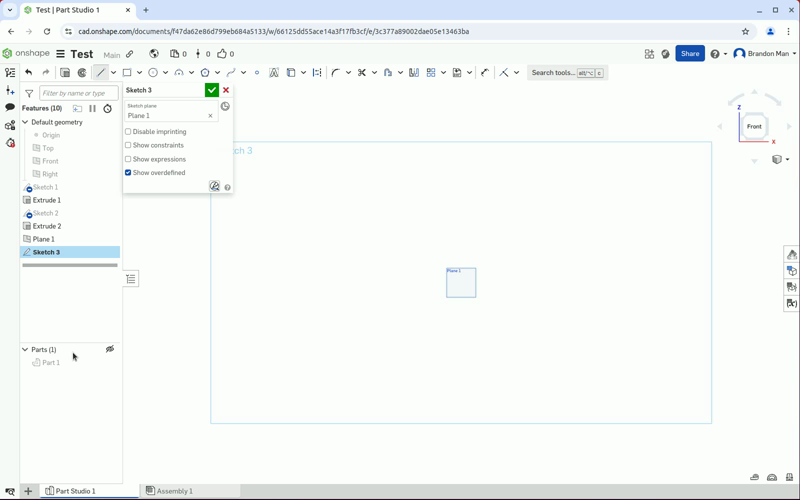
key_down(shift)
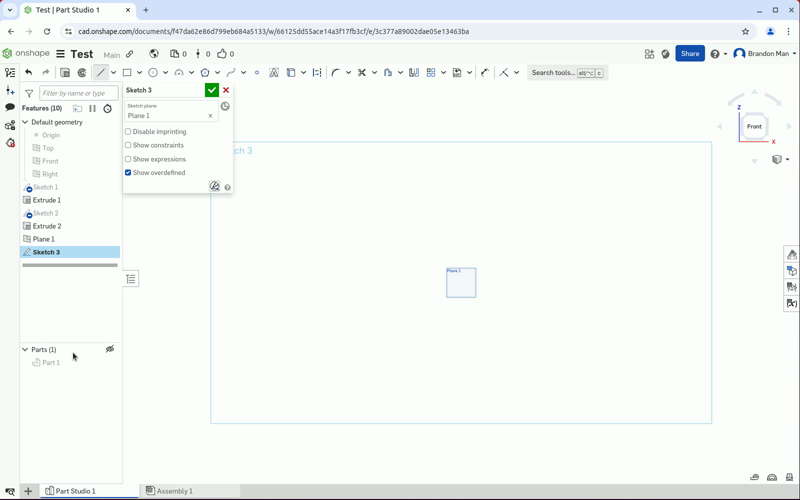
mouse_move(470, 290)
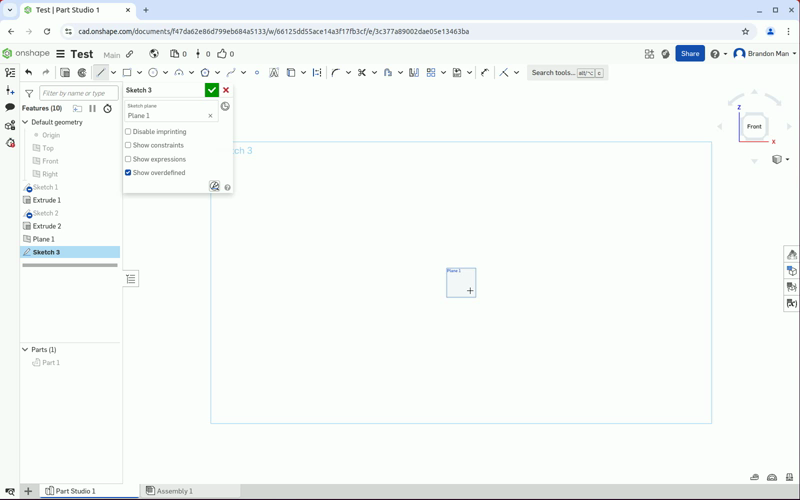
click(470, 290)
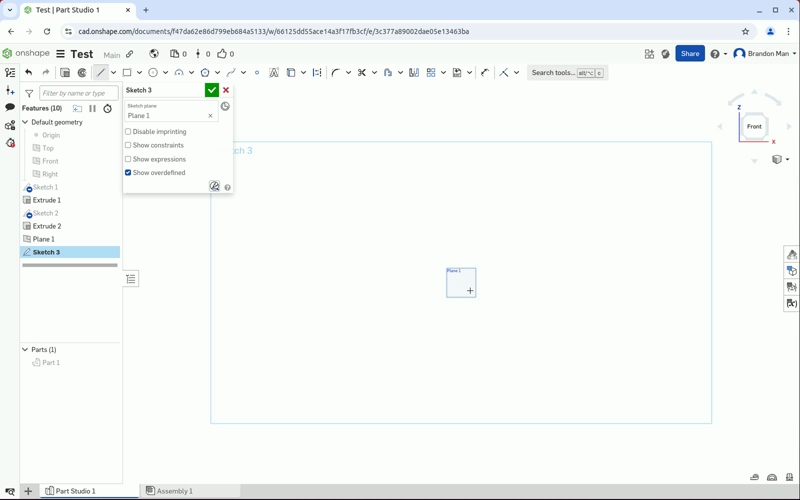
key_up(shift)
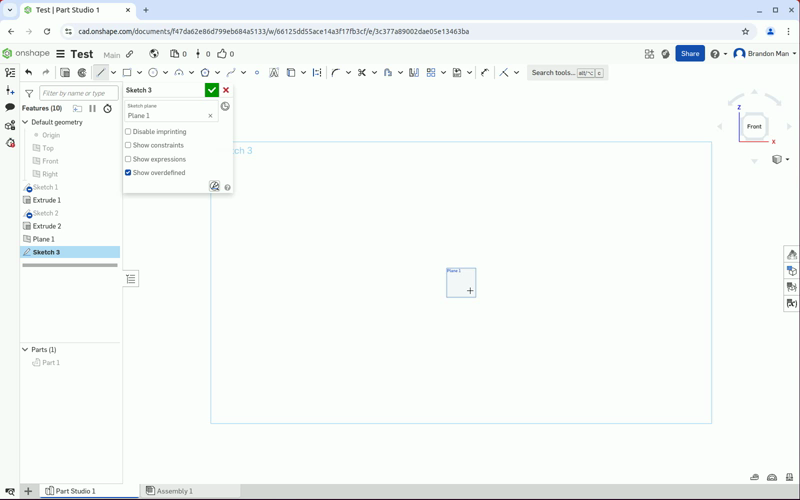
key_down(shift)
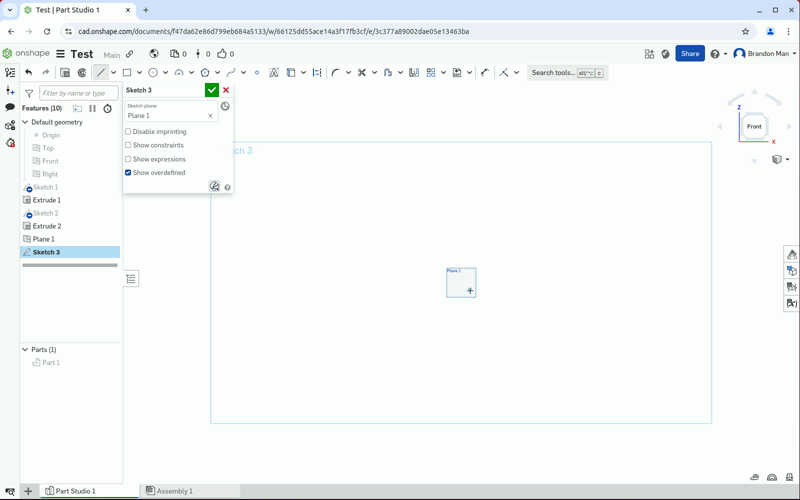
mouse_move(500, 290)
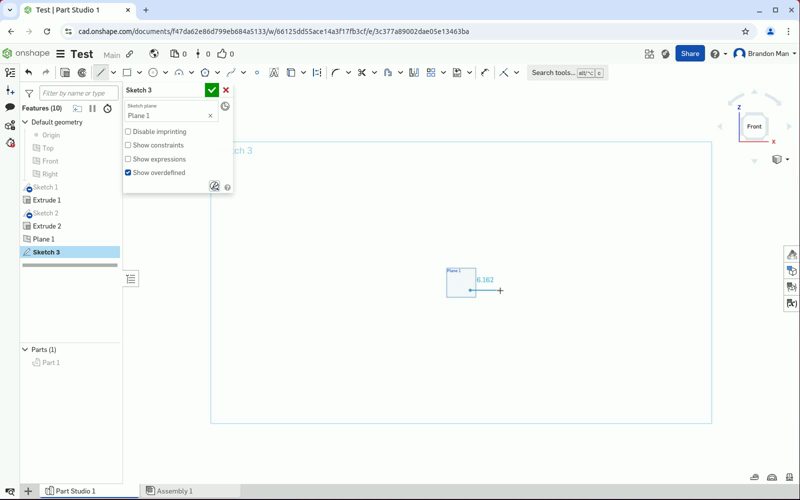
mouse_move(485, 290)
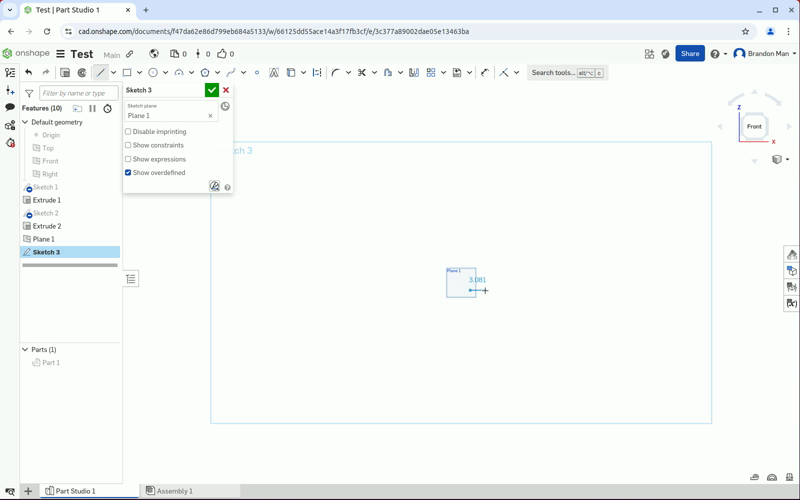
click(485, 290)
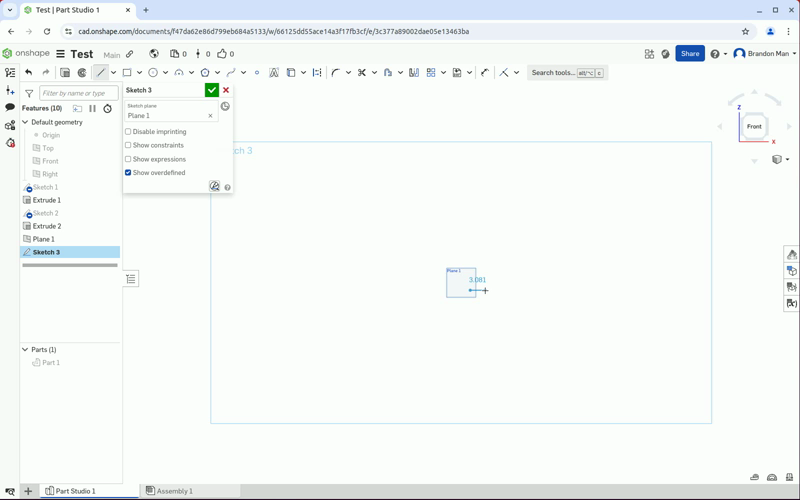
key_up(shift)
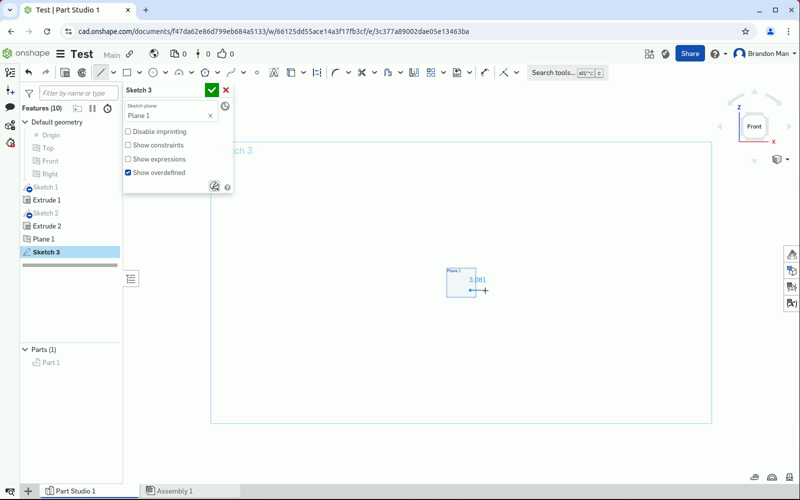
key_down(shift)
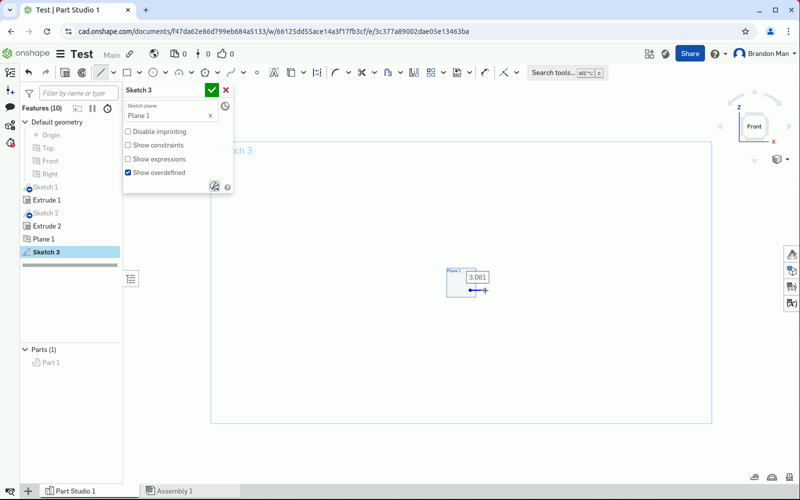
mouse_move(515, 290)
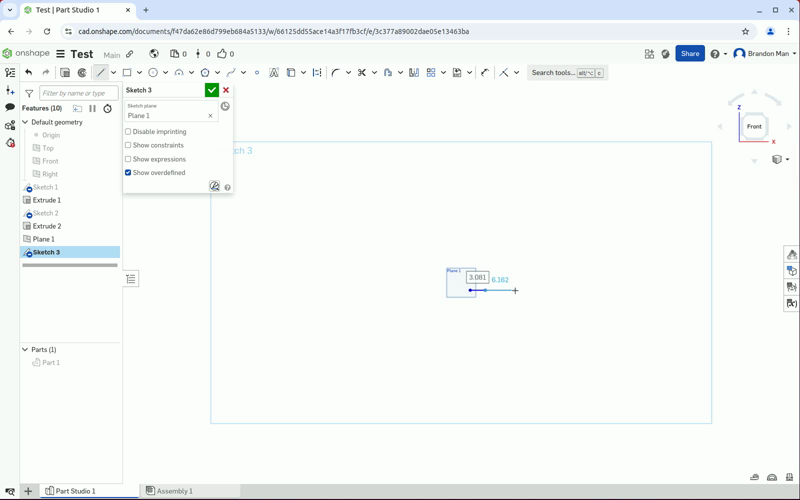
mouse_move(485, 282)
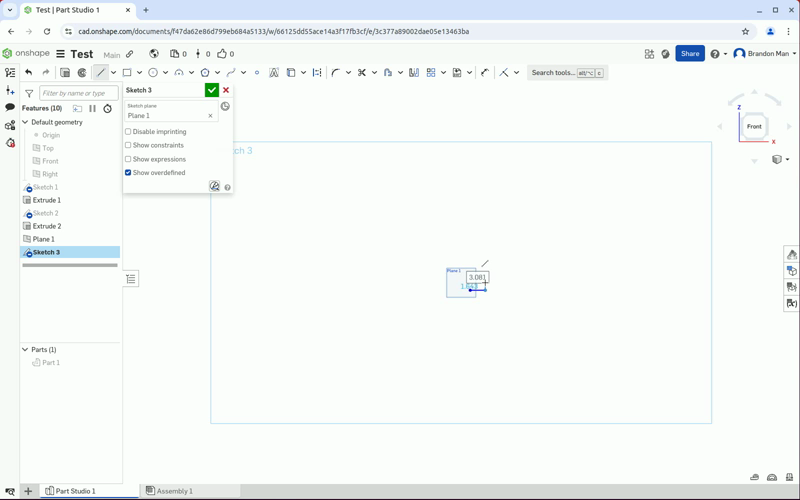
click(485, 282)
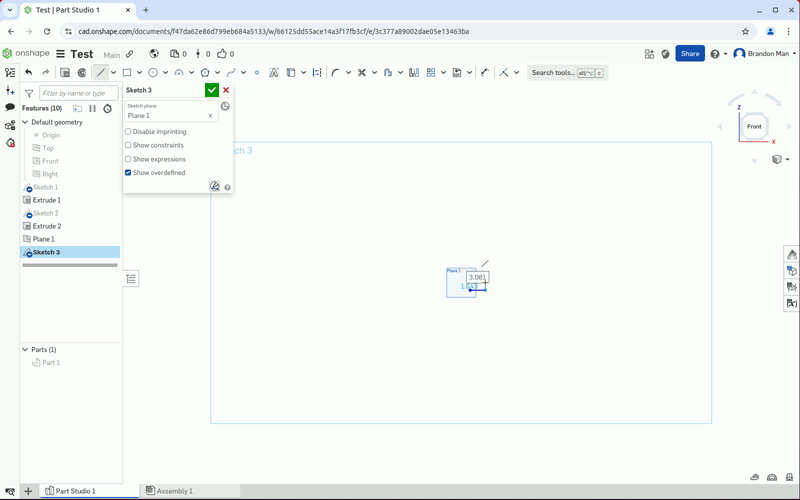
key_up(shift)
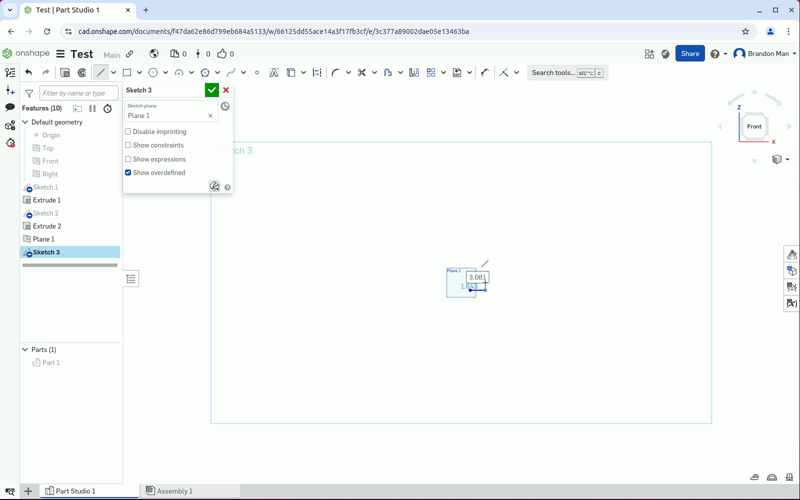
key_down(shift)
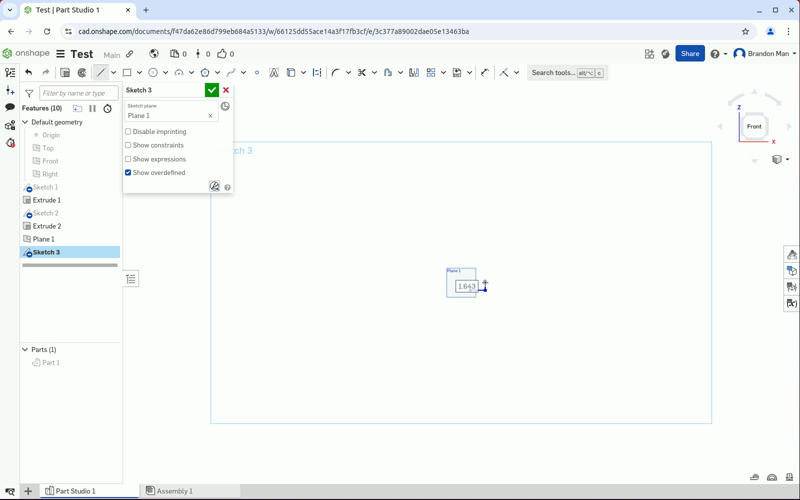
mouse_move(515, 282)
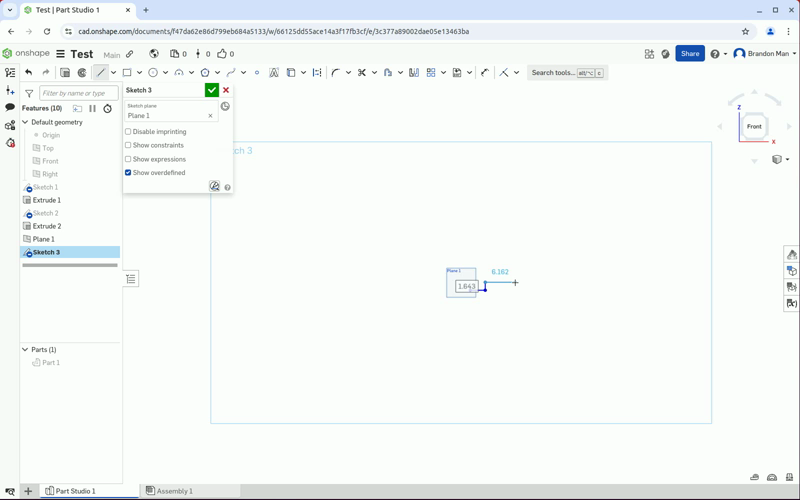
mouse_move(485, 274)
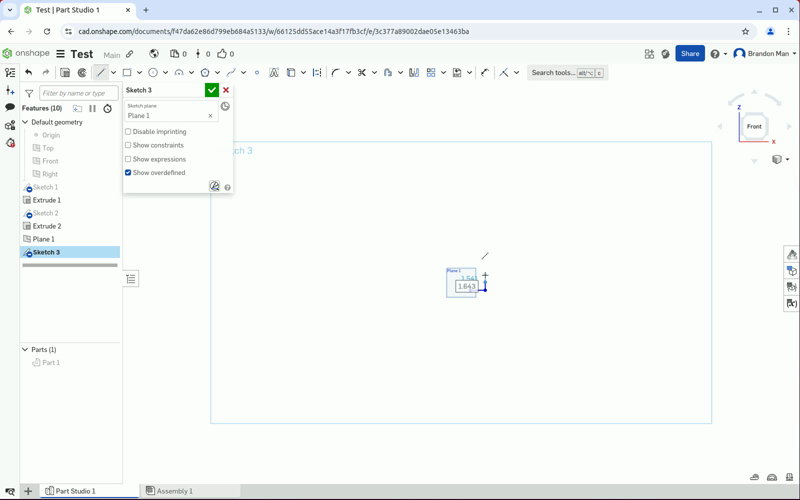
click(485, 274)
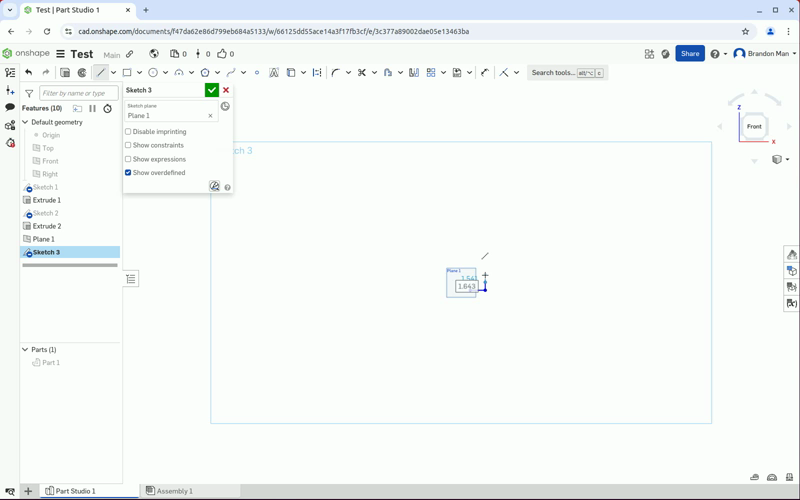
key_up(shift)
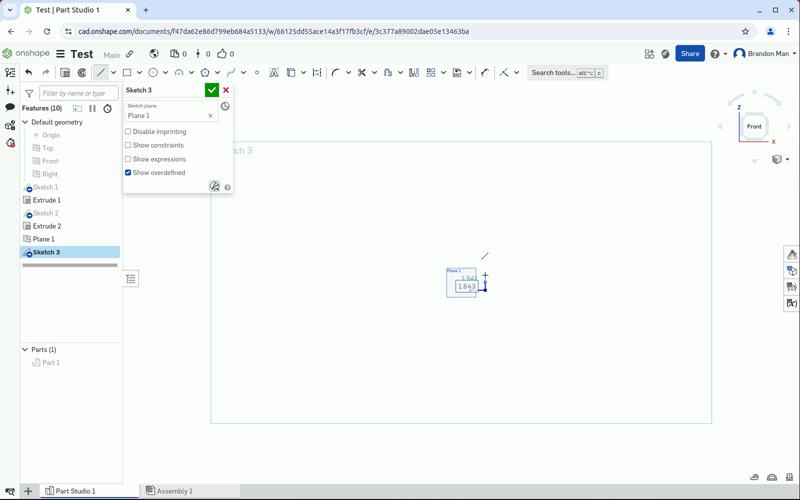
key_down(shift)
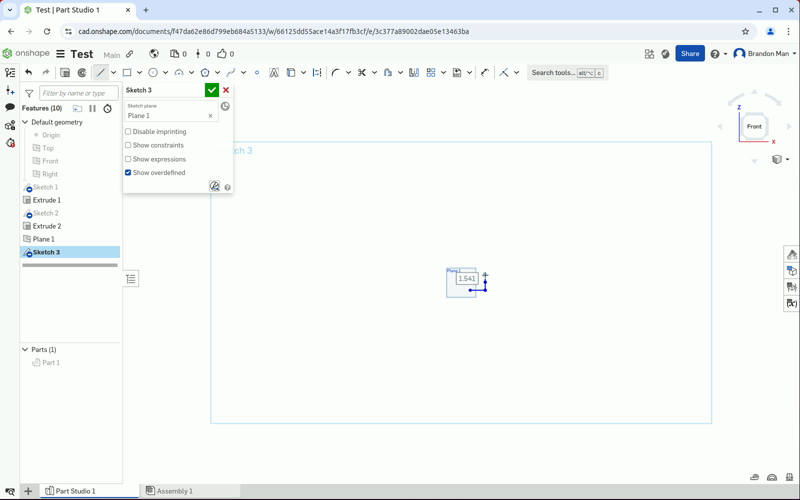
mouse_move(515, 274)
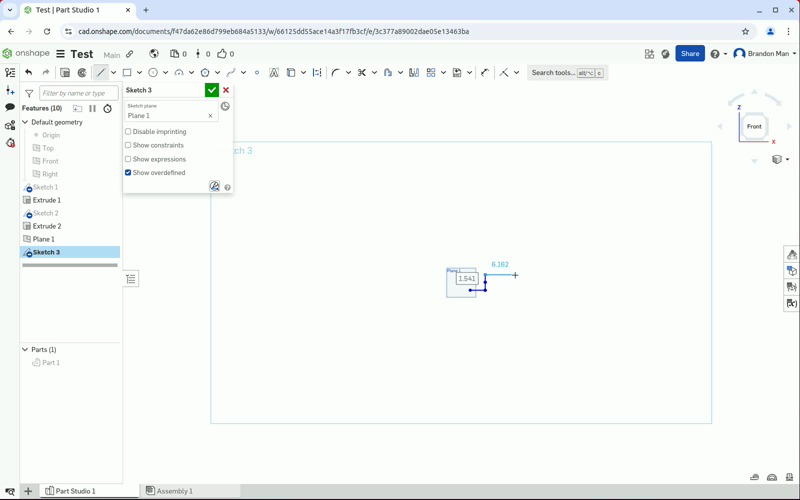
mouse_move(470, 274)
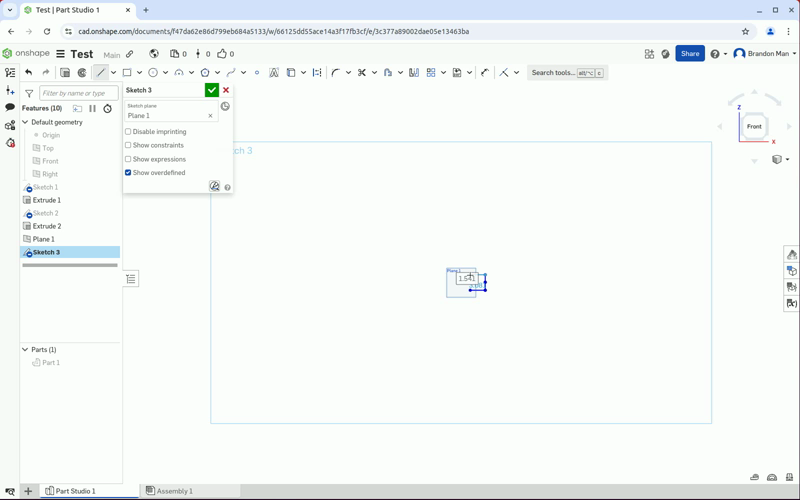
click(470, 274)
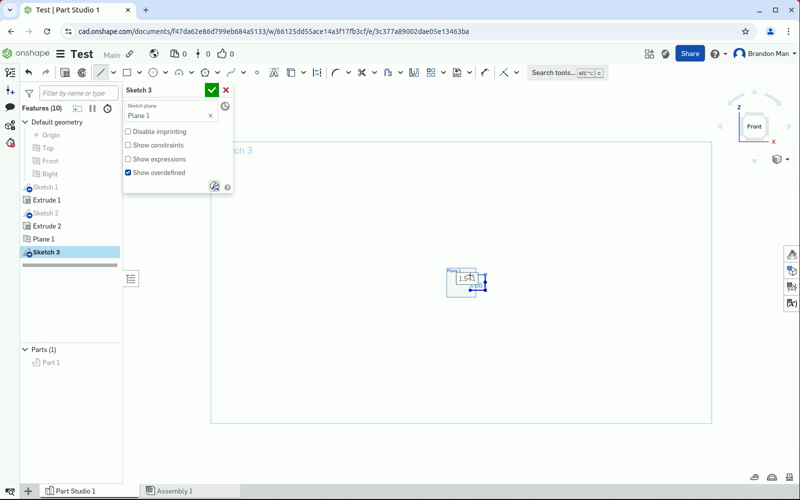
key_up(shift)
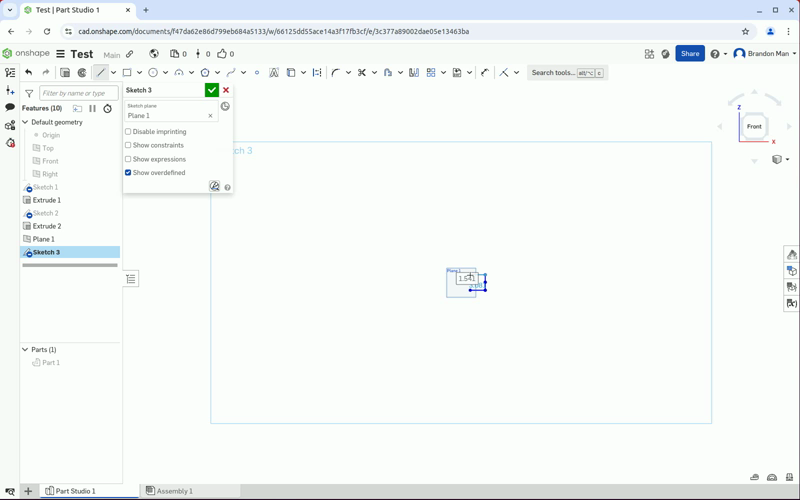
mouse_move(500, 274)
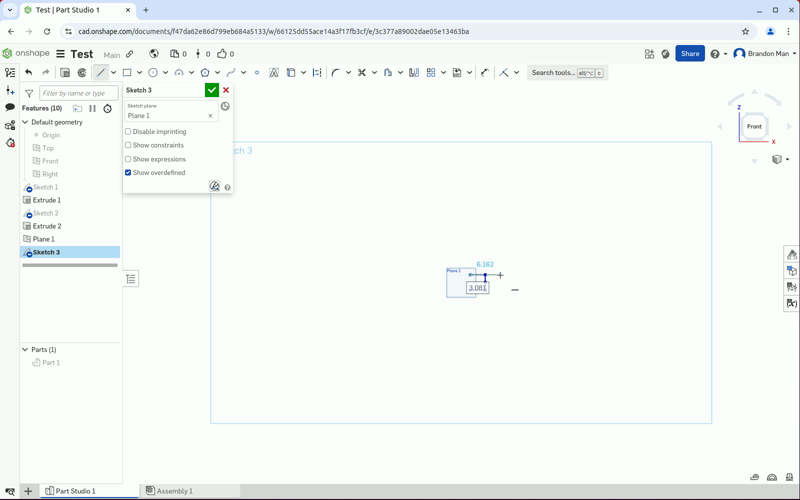
key_down(shift)
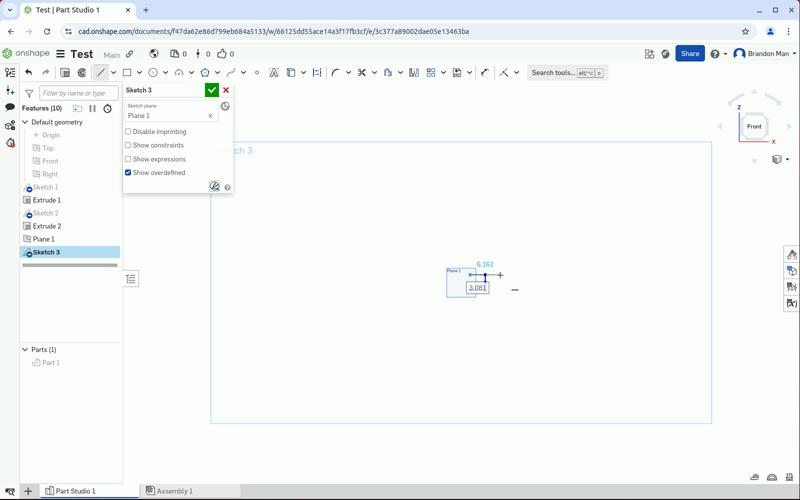
mouse_move(470, 290)
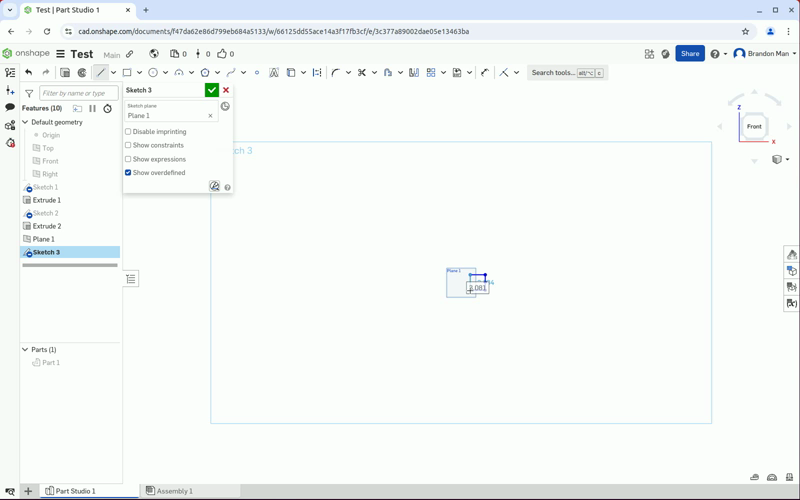
key_up(shift)
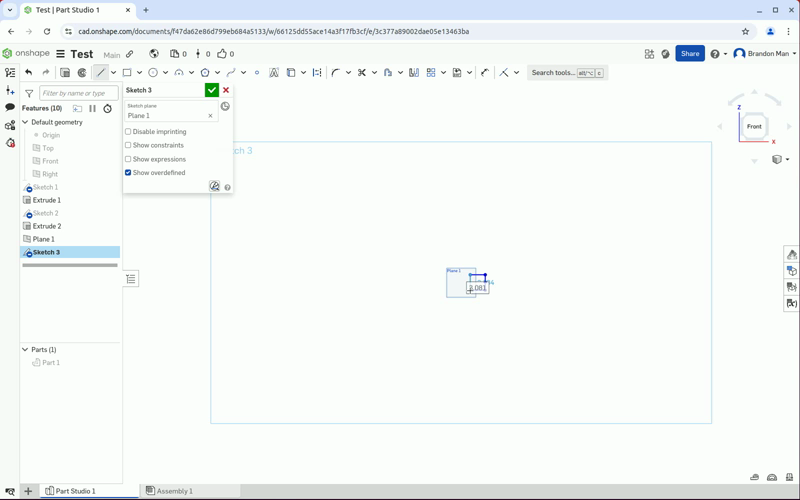
click(470, 290)
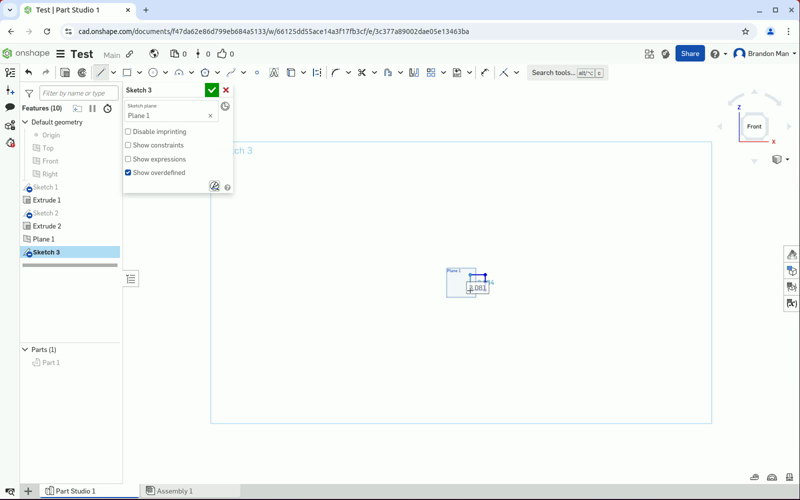
key(esc)
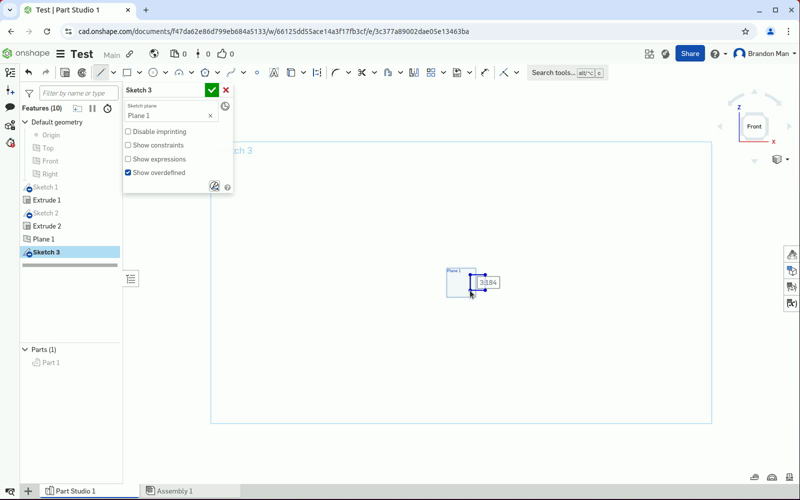
mouse_move(470, 285)
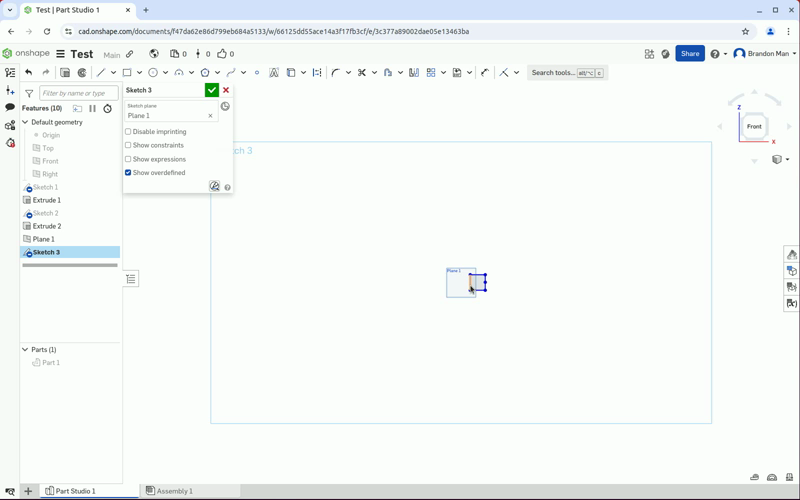
scroll(6)
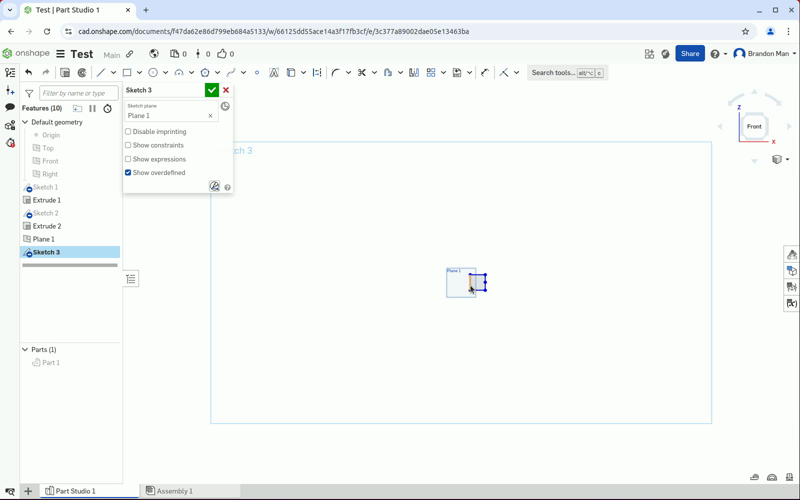
scroll(6)
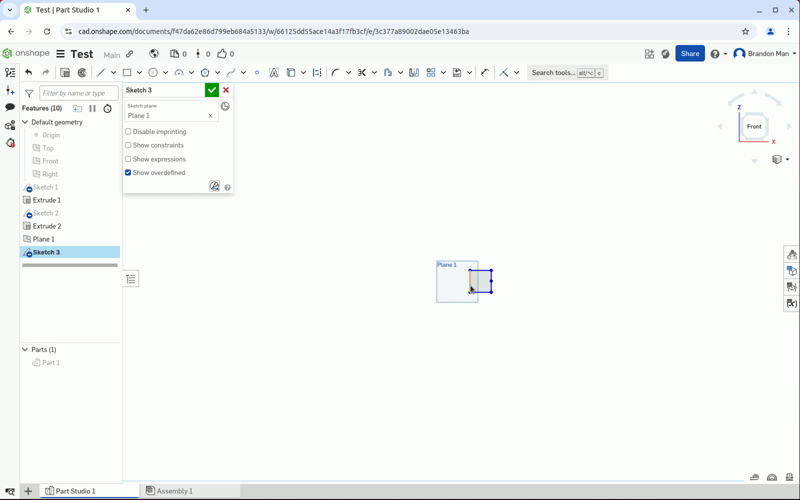
scroll(6)
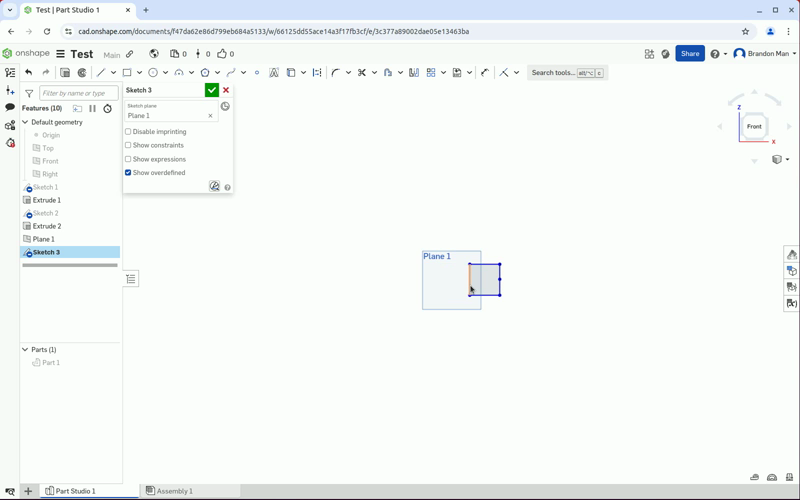
scroll(6)
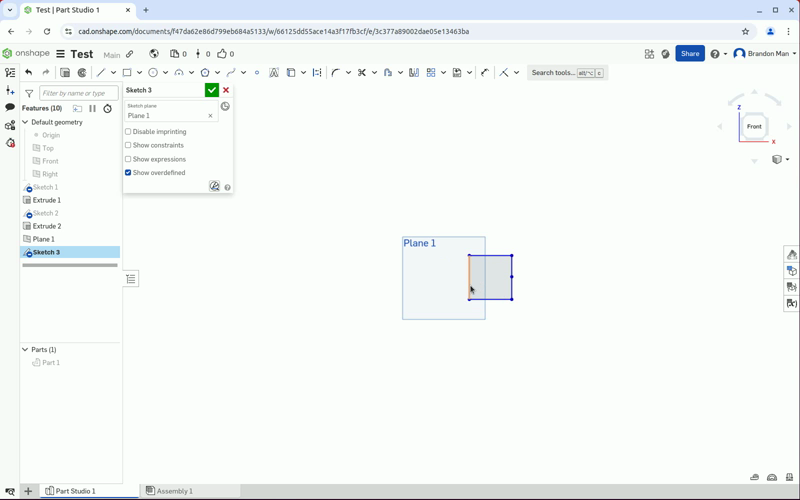
scroll(6)
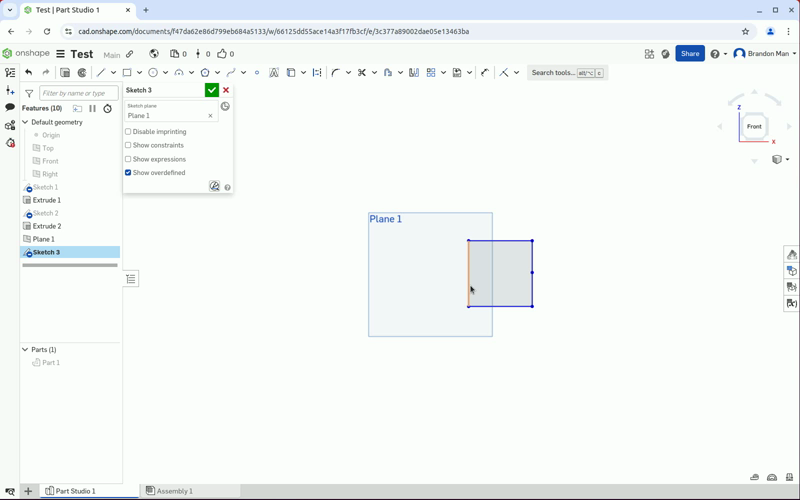
scroll(6)
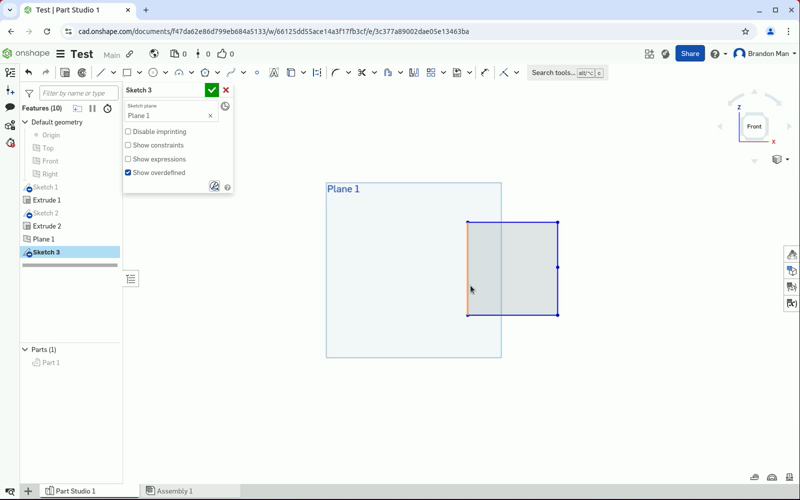
scroll(6)
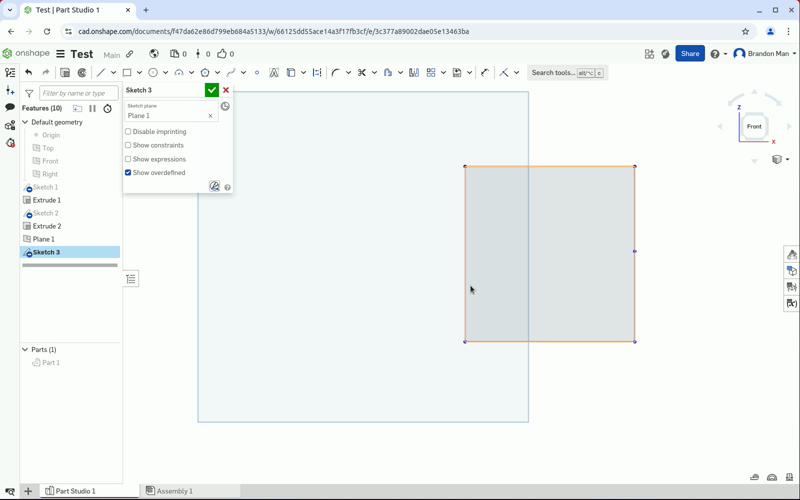
click(470, 285)
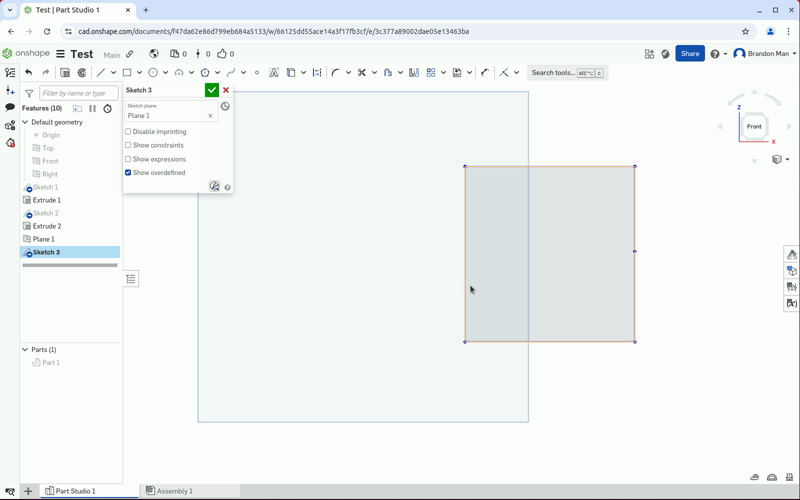
scroll(-6)
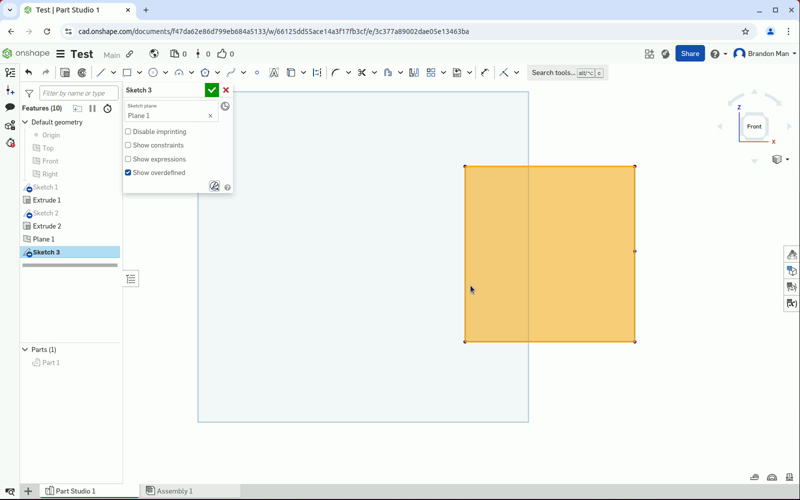
scroll(-6)
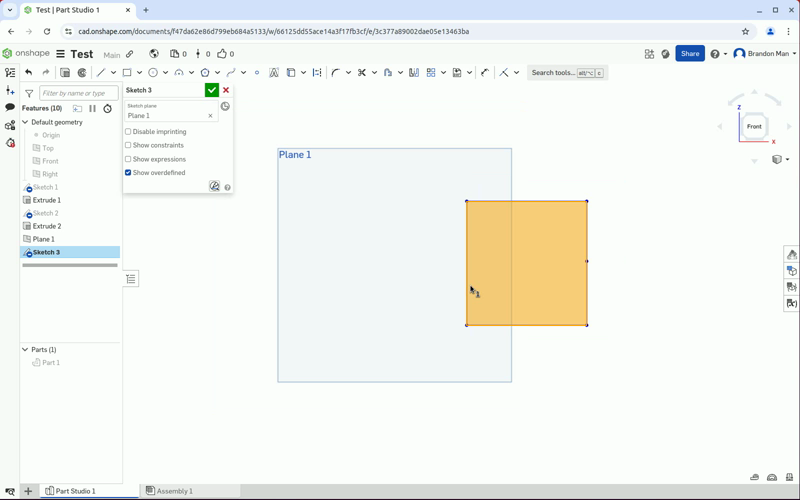
scroll(-6)
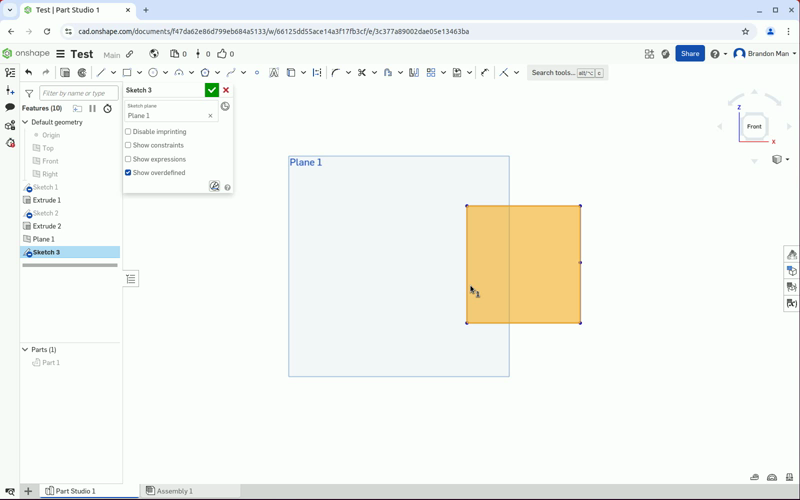
scroll(-6)
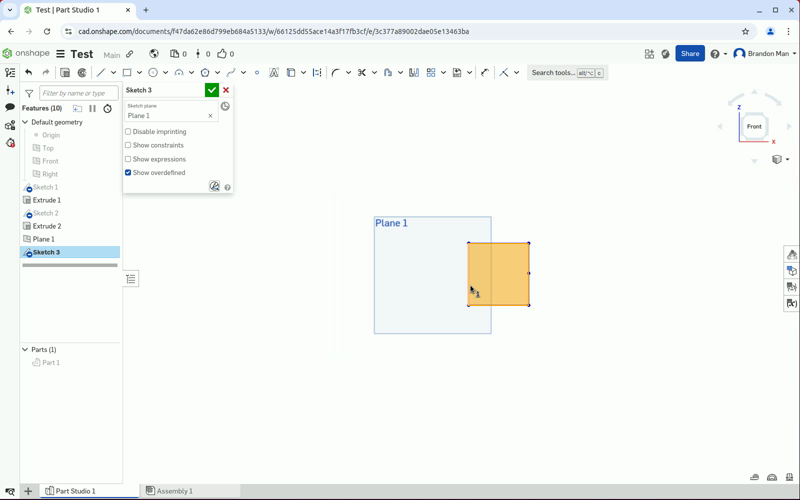
scroll(-6)
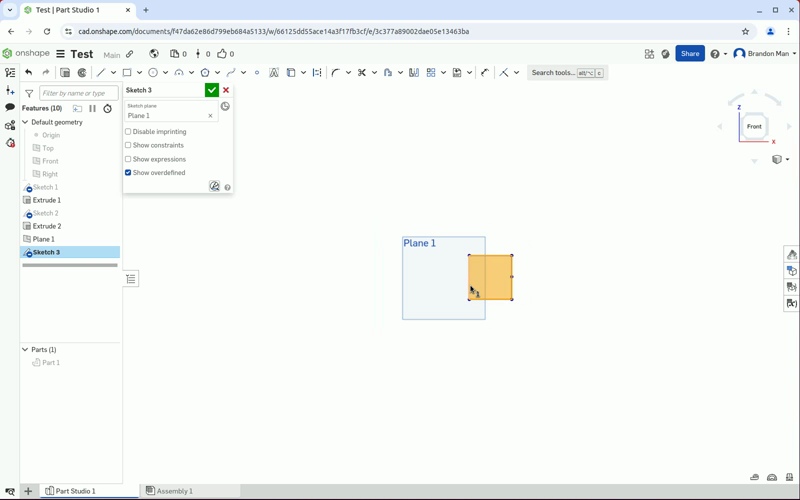
scroll(-6)
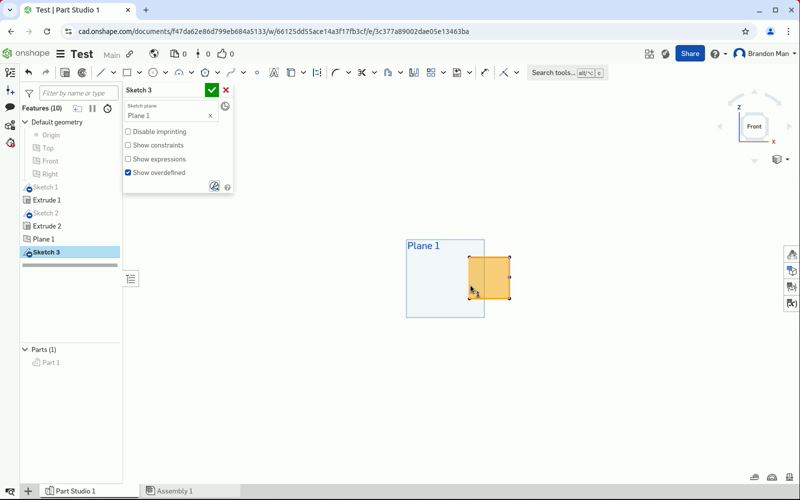
scroll(-6)
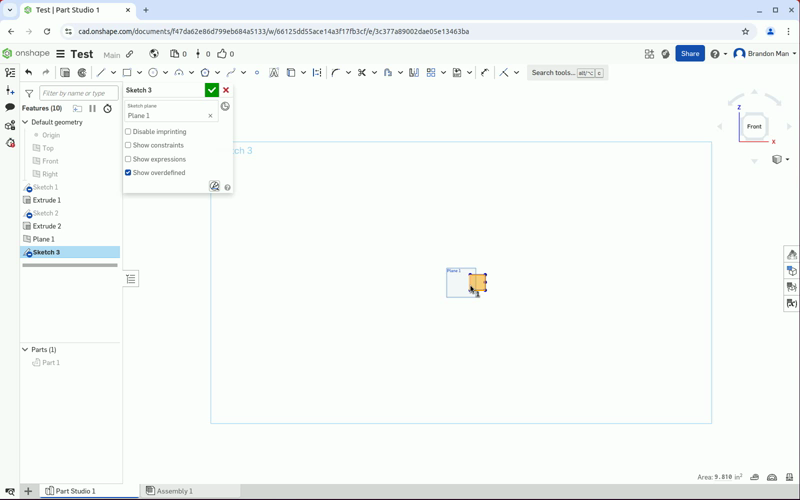
mouse_move(73, 352)
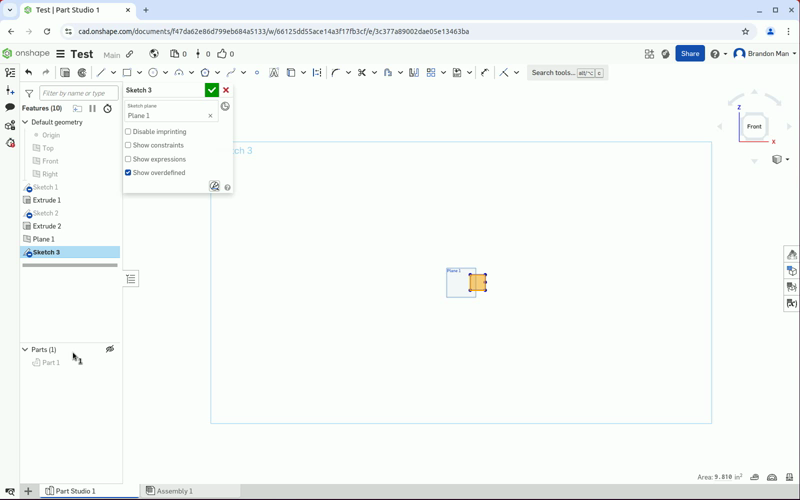
key(shift+y)
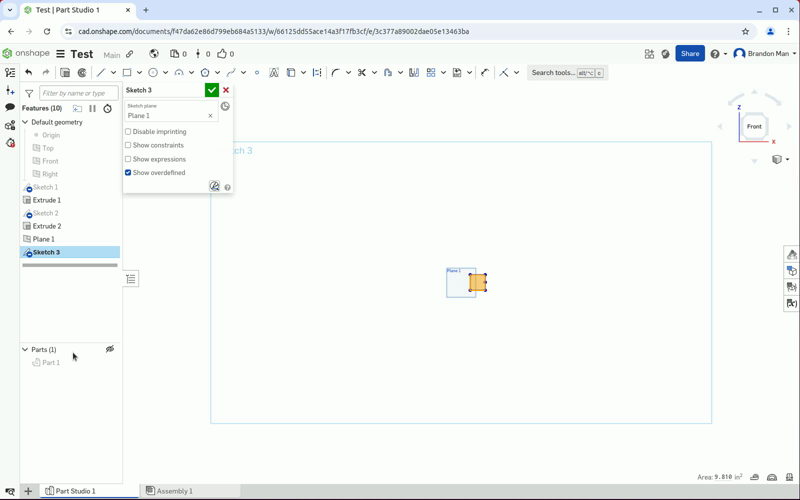
key(shift+e)
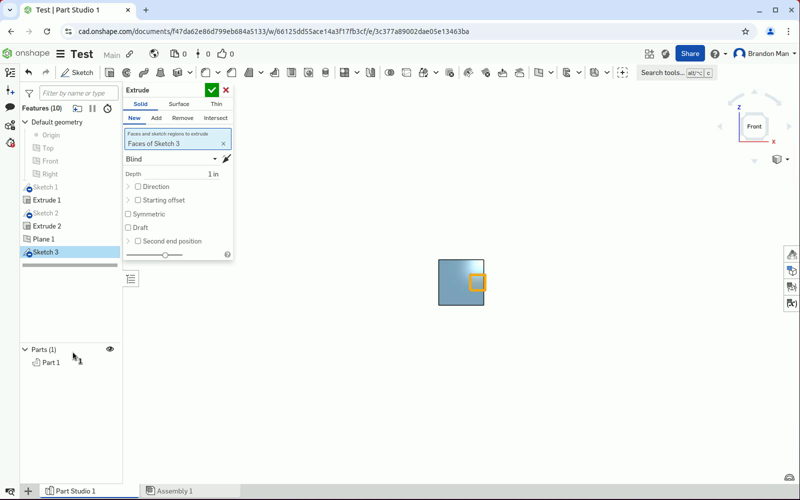
mouse_move(143, 106)
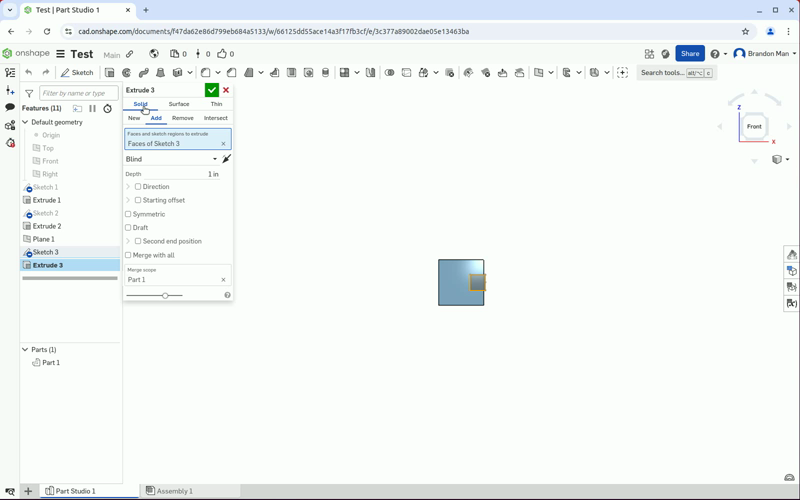
click(143, 106)
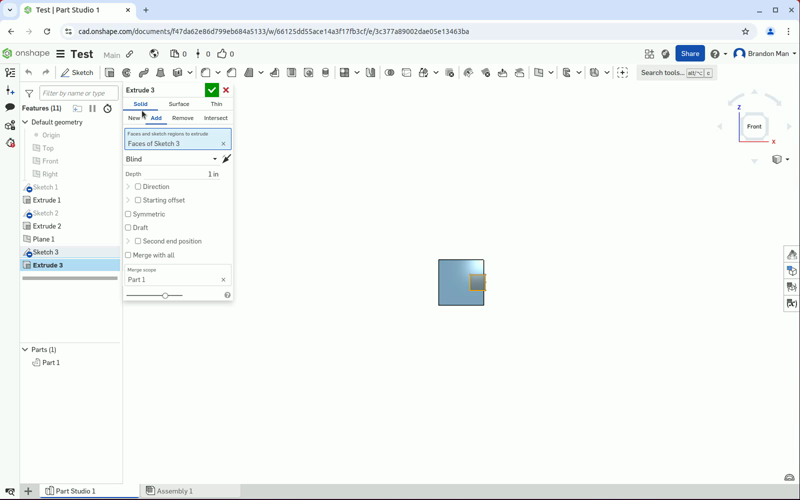
mouse_move(137, 120)
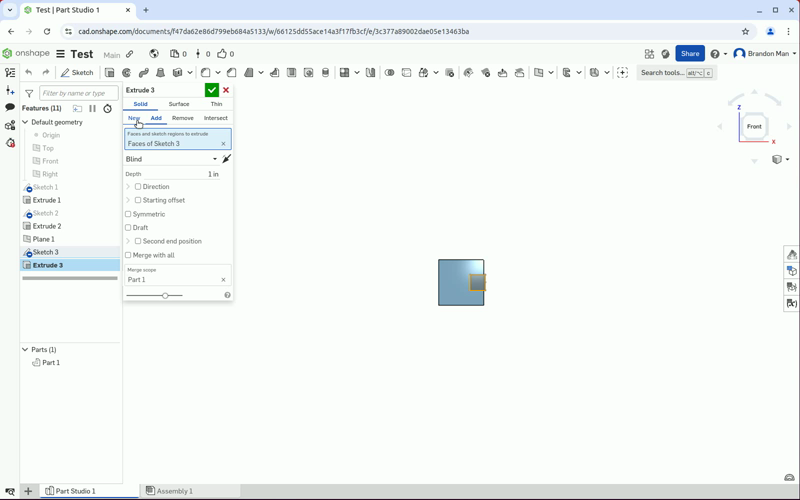
click(137, 120)
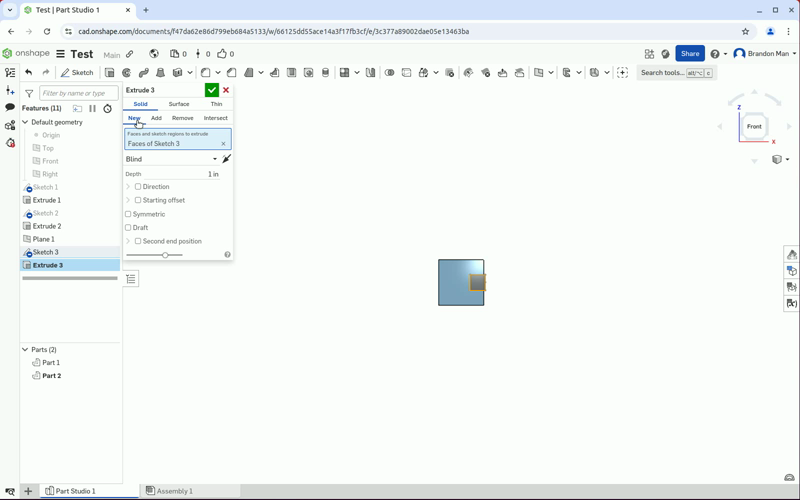
key(tab, 4)
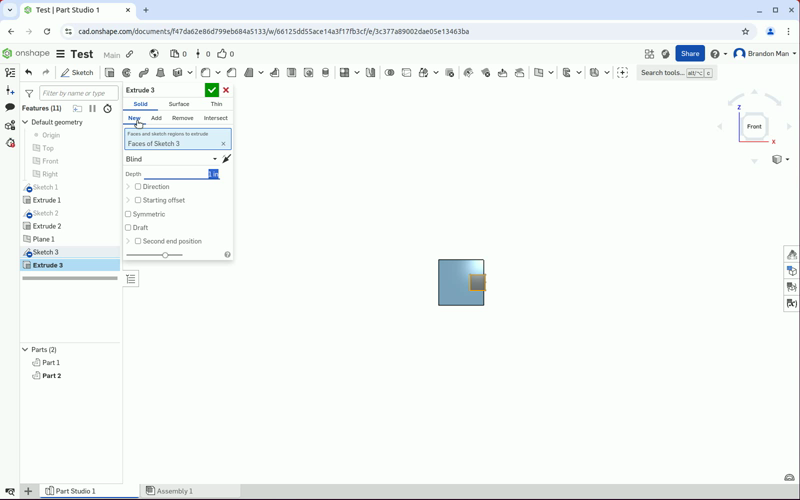
text(18.535)
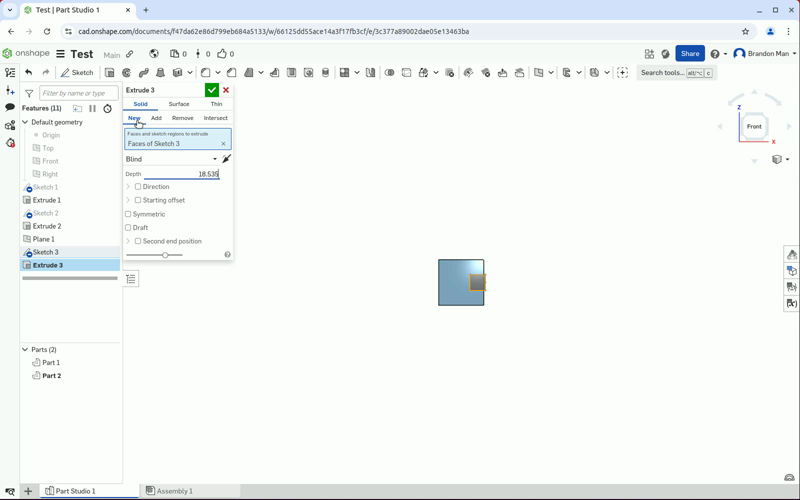
key(enter)
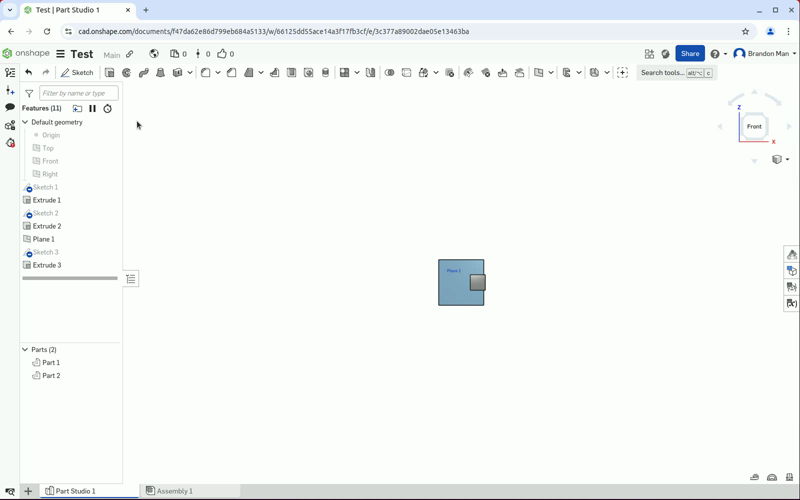
key(shift+h)
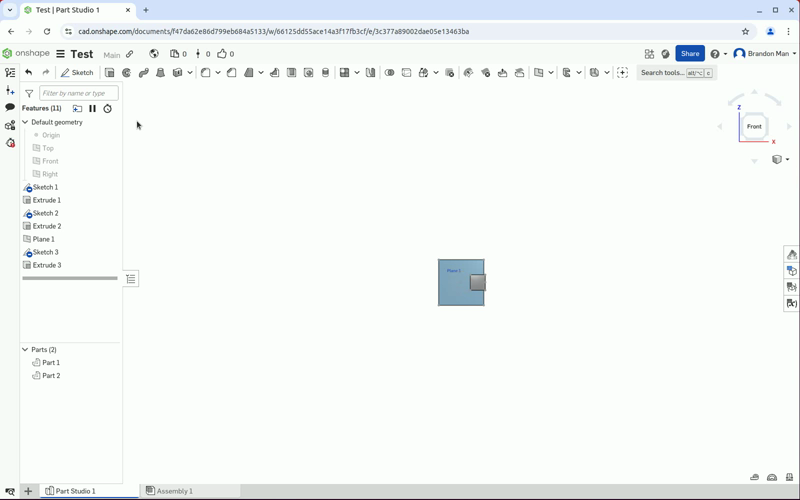
key(shift+h)
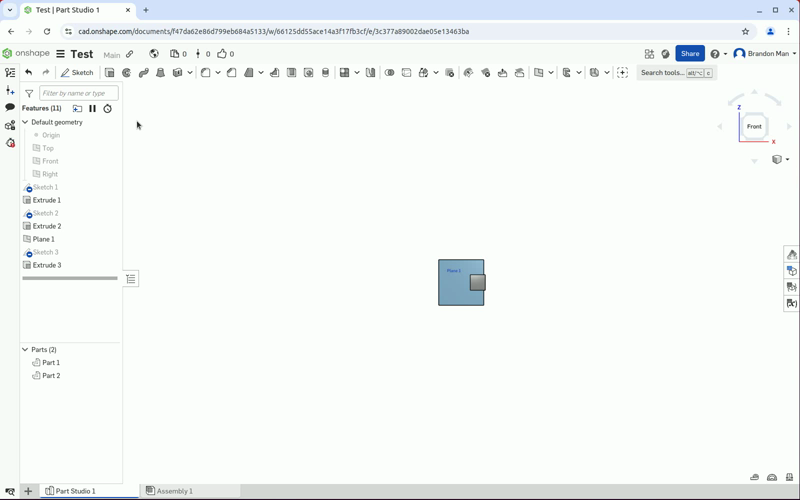
mouse_move(73, 189)
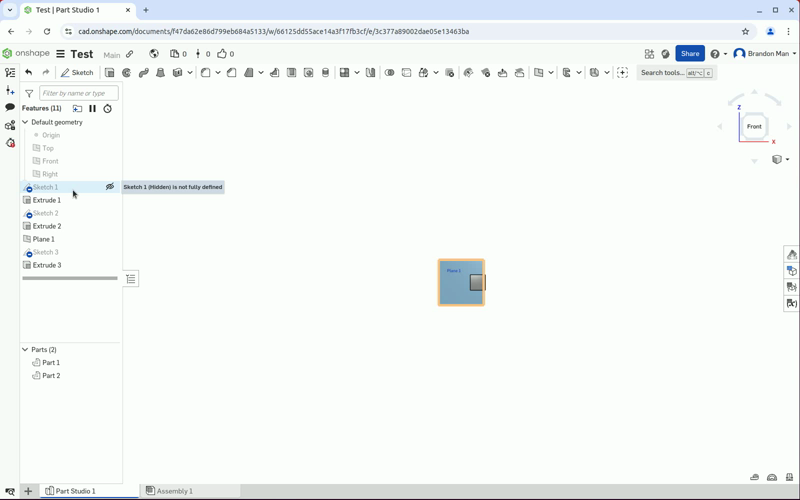
click(73, 189)
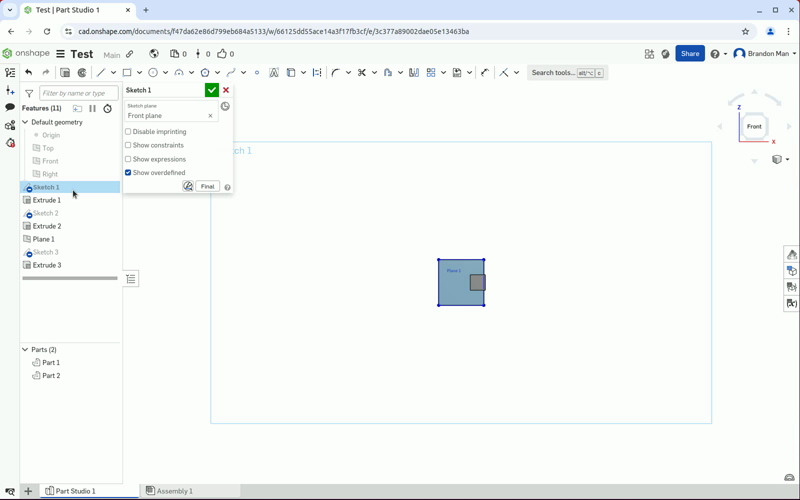
mouse_move(229, 92)
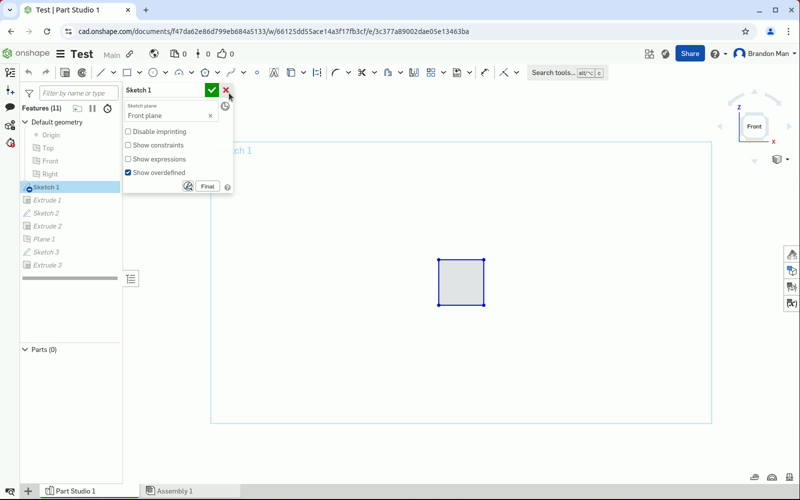
click(229, 92)
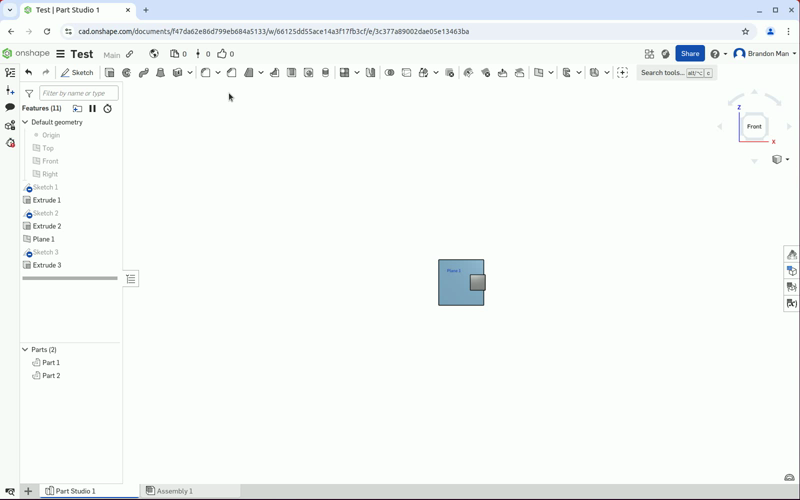
mouse_move(73, 352)
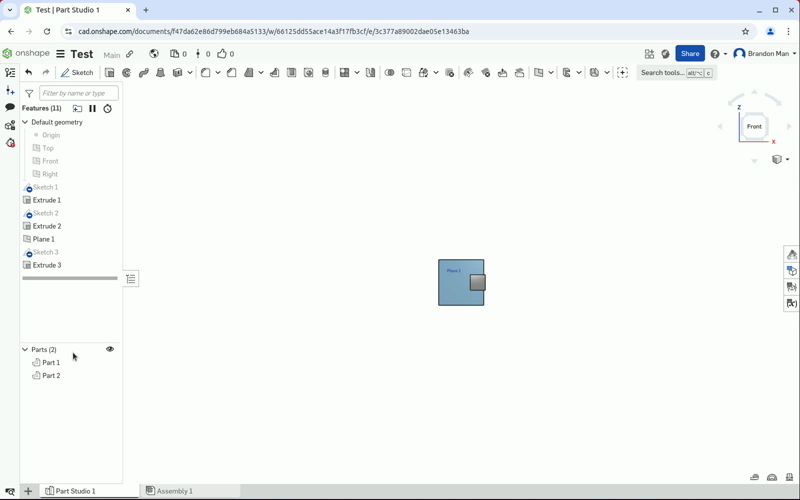
key(y)
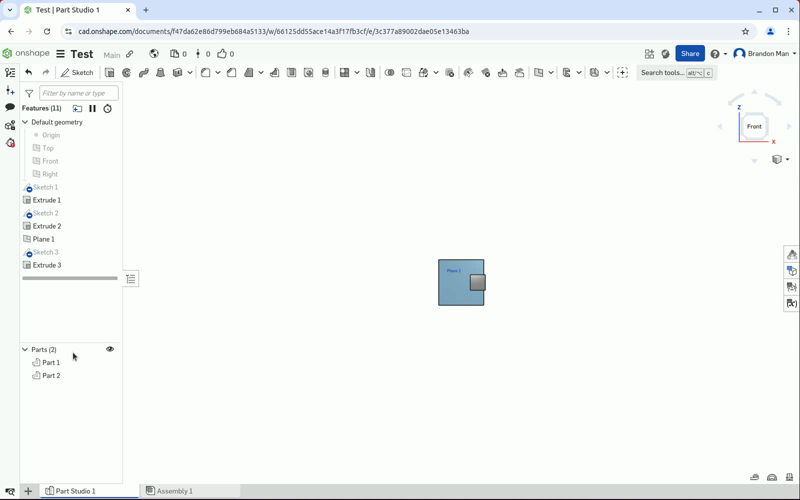
key(shift+p)
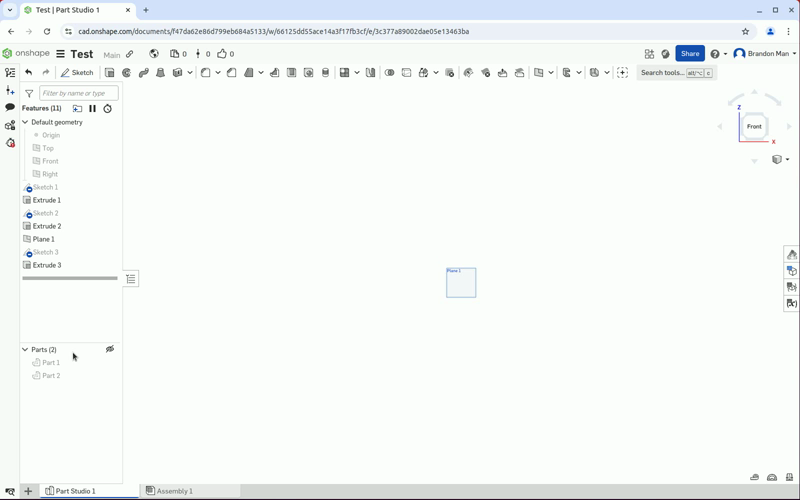
key(space)
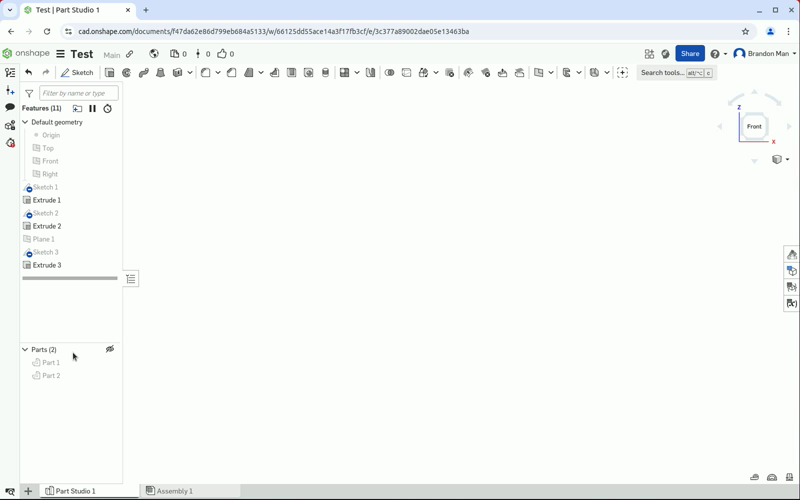
key_down(shift)
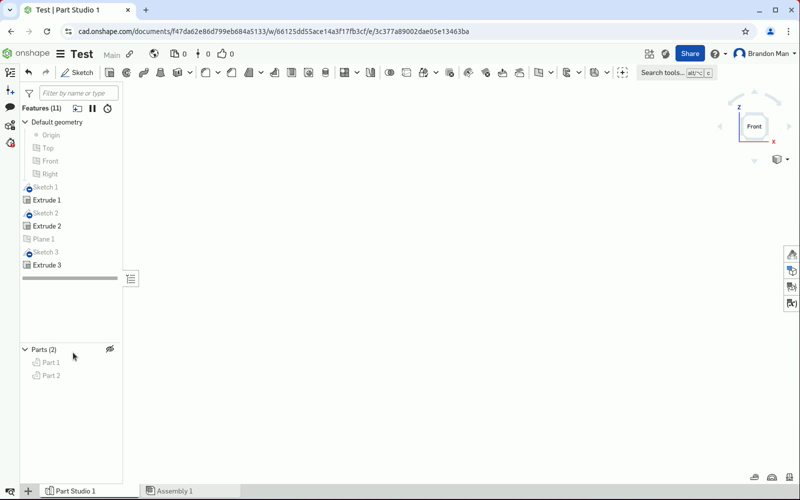
key(down)
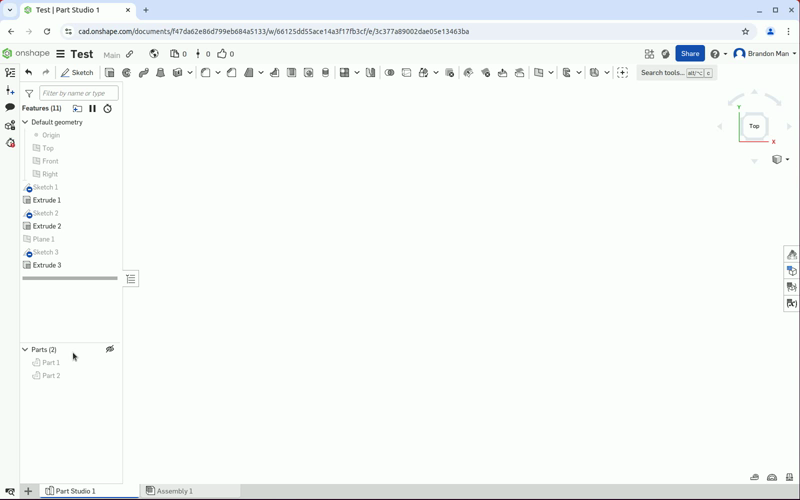
key_up(shift)
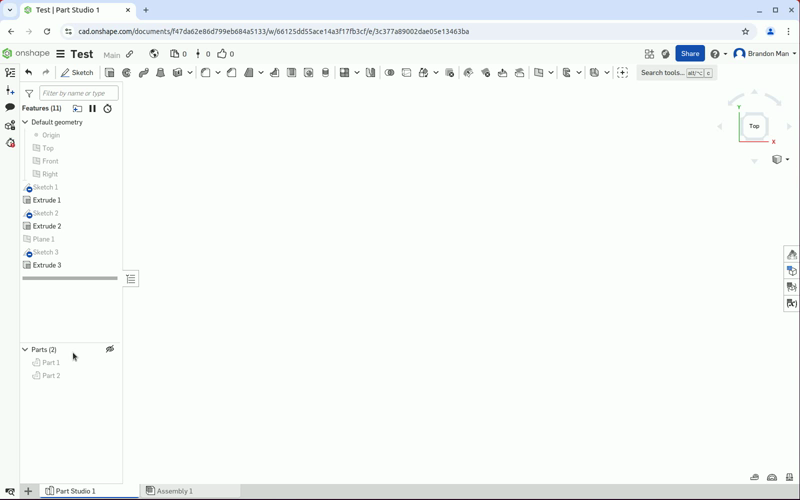
mouse_move(73, 352)
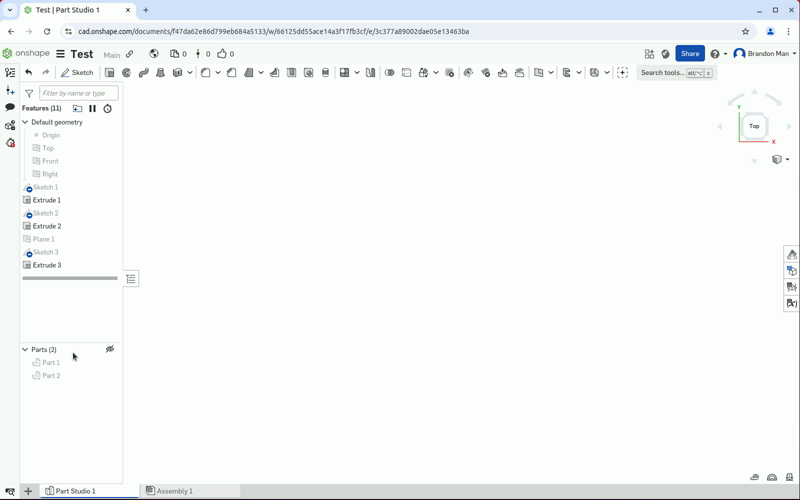
key(shift+y)
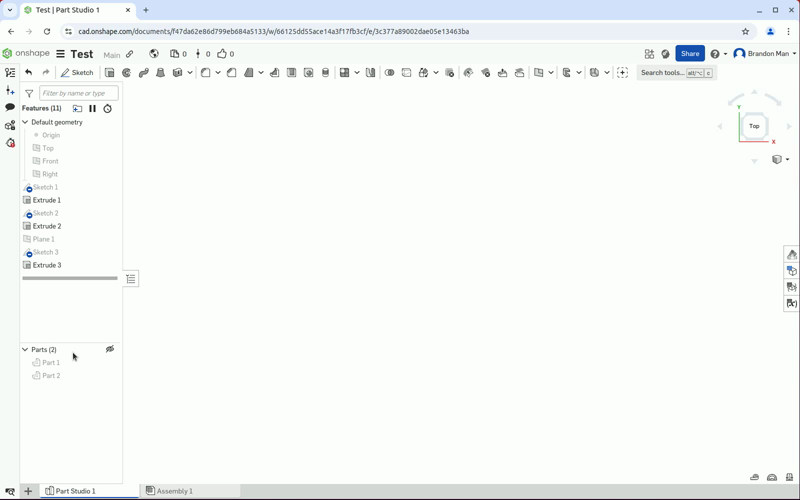
key(shift+s)
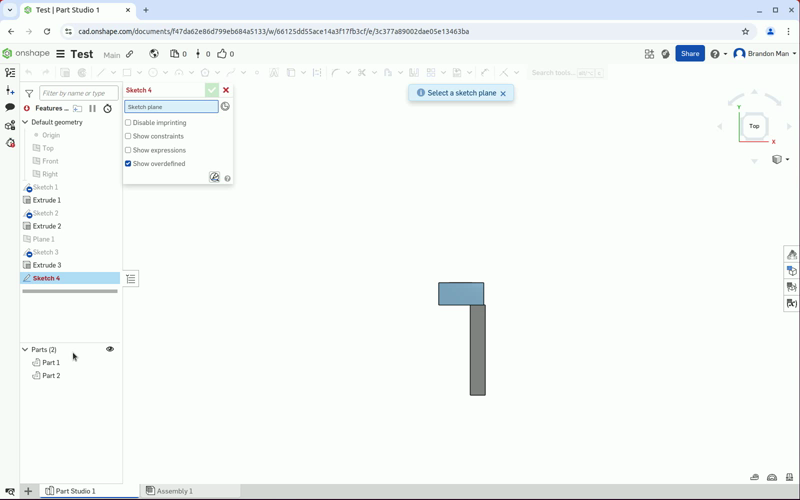
mouse_move(73, 150)
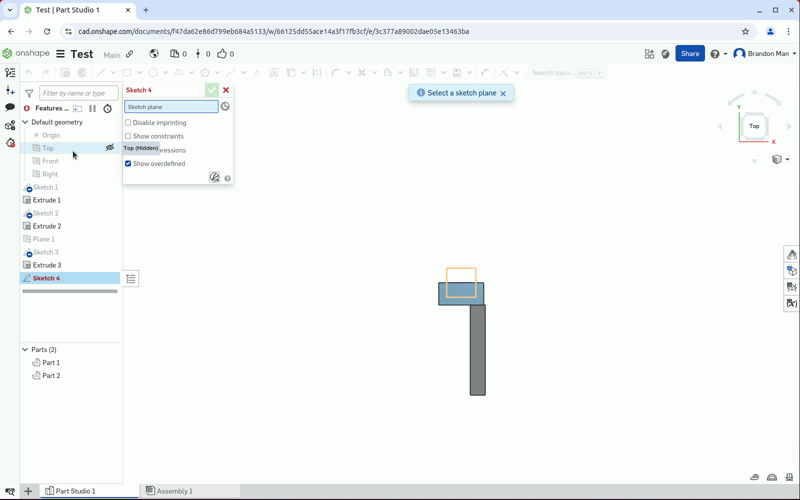
click(73, 150)
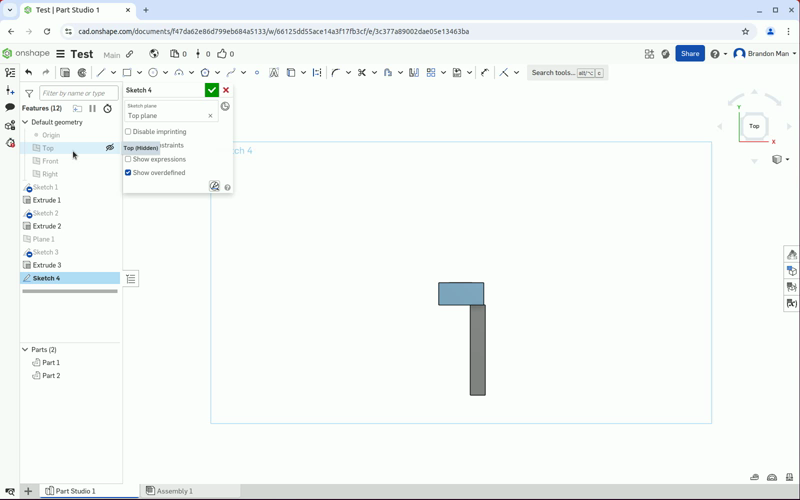
mouse_move(73, 352)
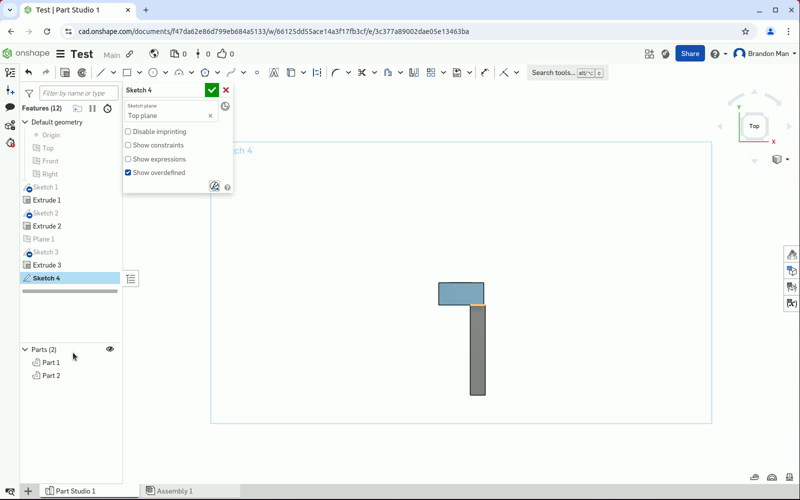
key(y)
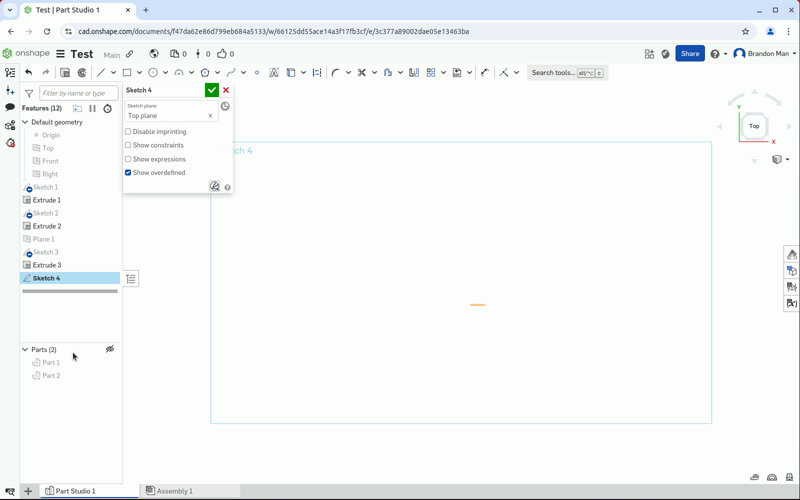
key(l)
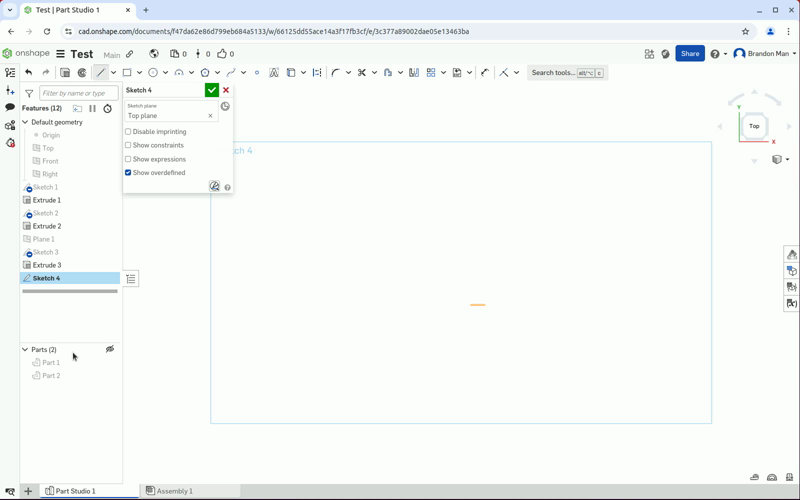
key_down(shift)
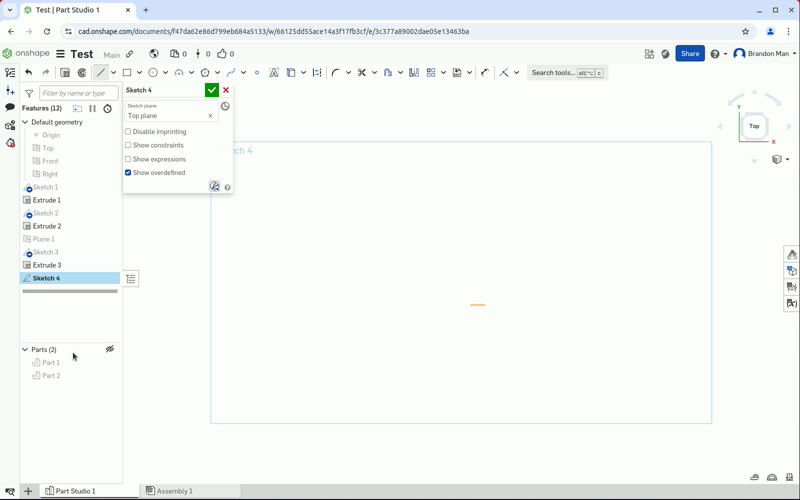
mouse_move(438, 305)
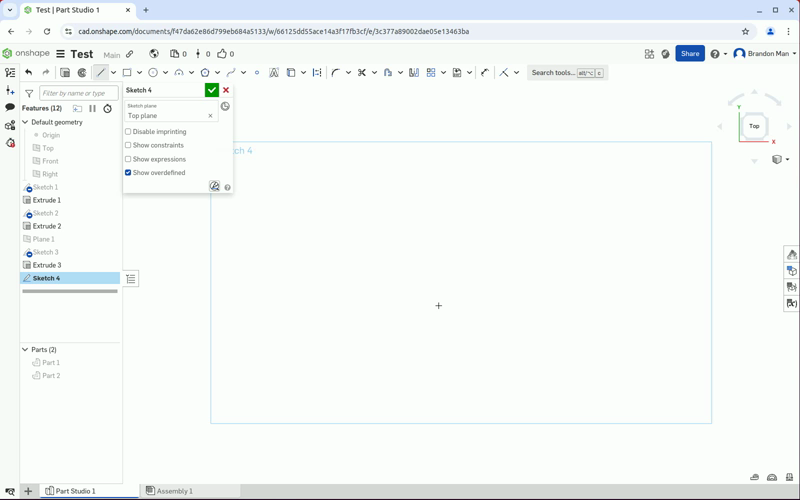
click(438, 305)
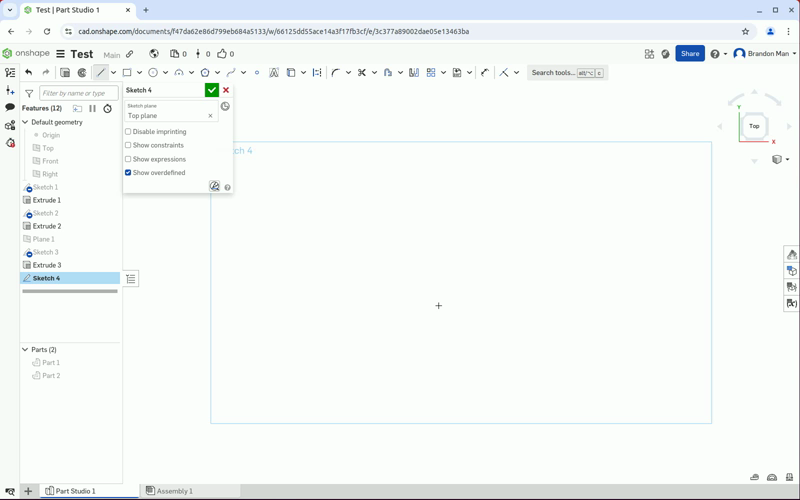
key_up(shift)
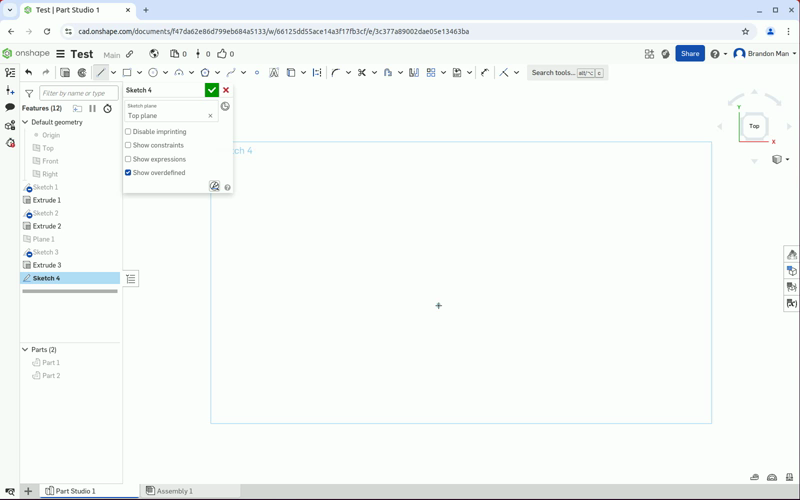
key_down(shift)
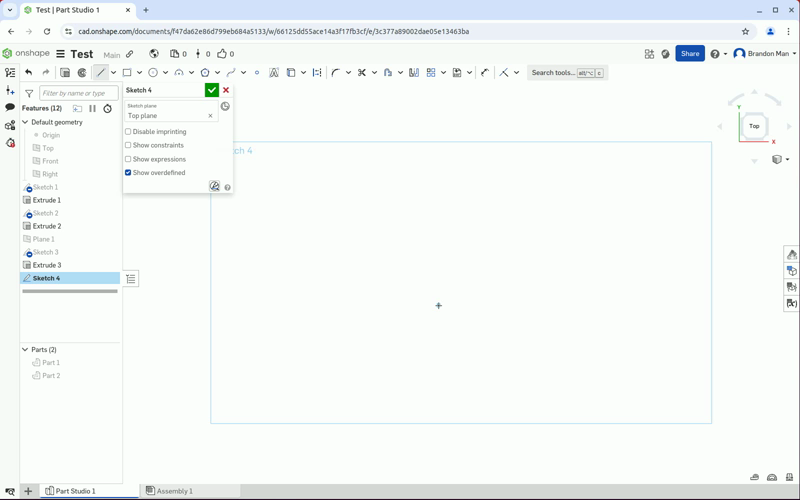
mouse_move(468, 305)
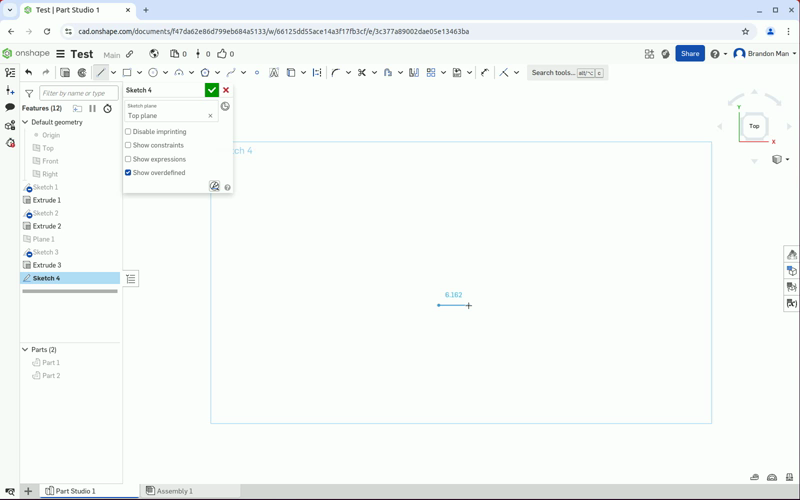
mouse_move(471, 341)
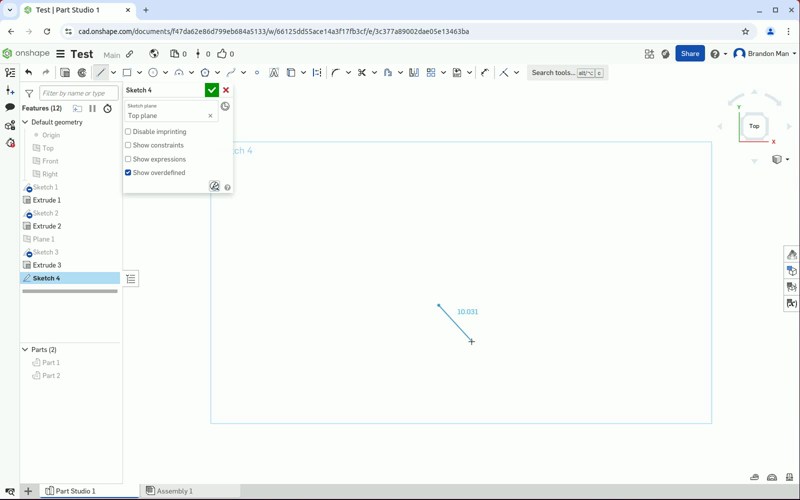
click(471, 341)
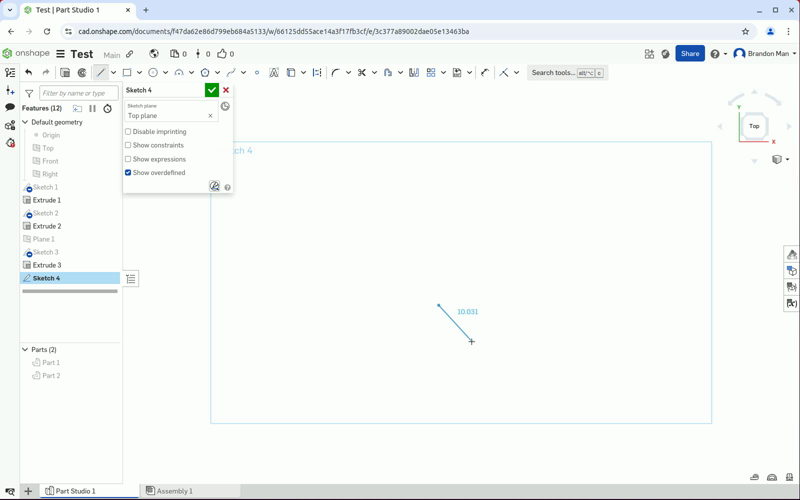
key_up(shift)
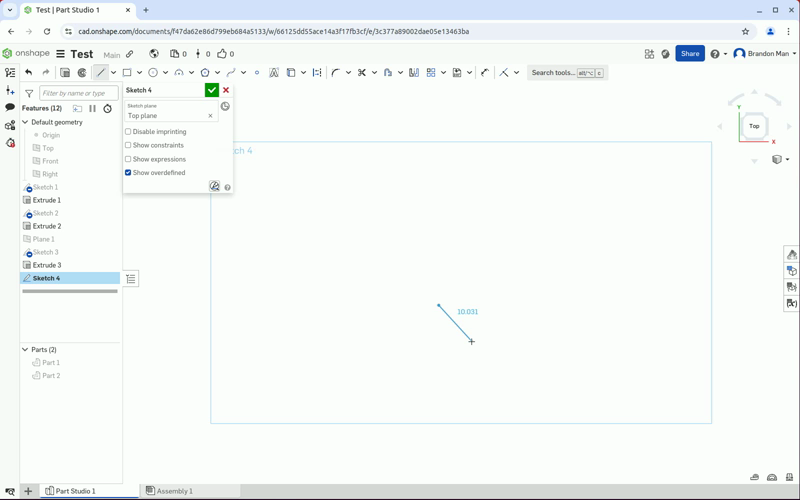
key_down(shift)
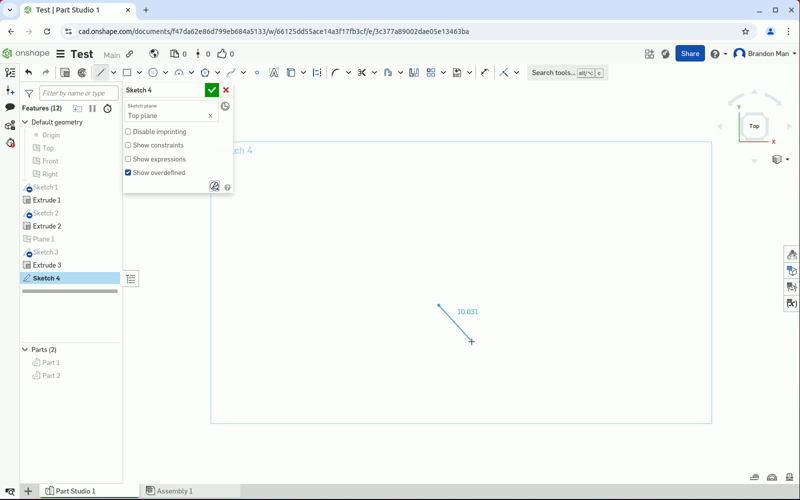
mouse_move(501, 341)
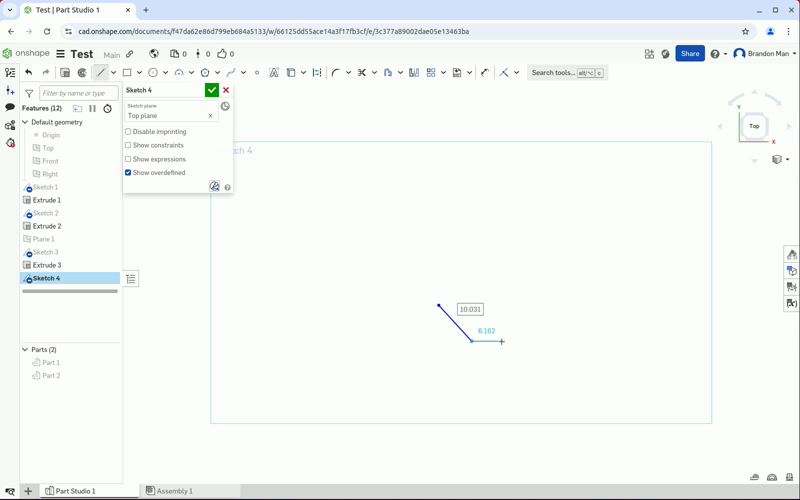
mouse_move(471, 333)
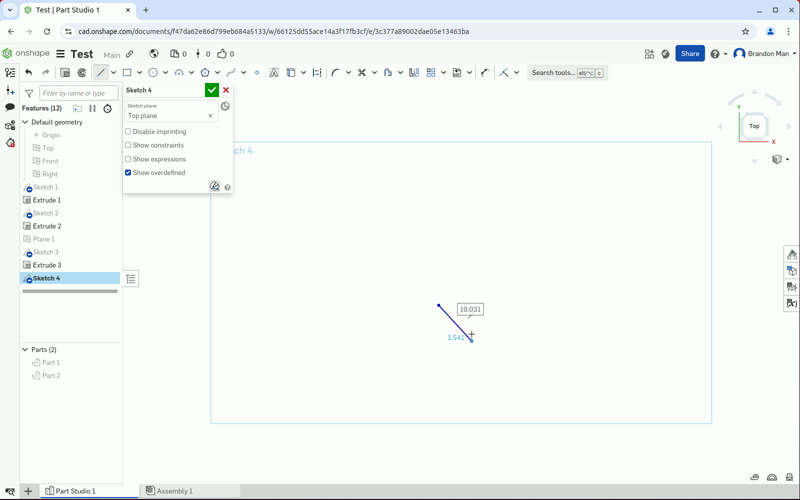
click(471, 333)
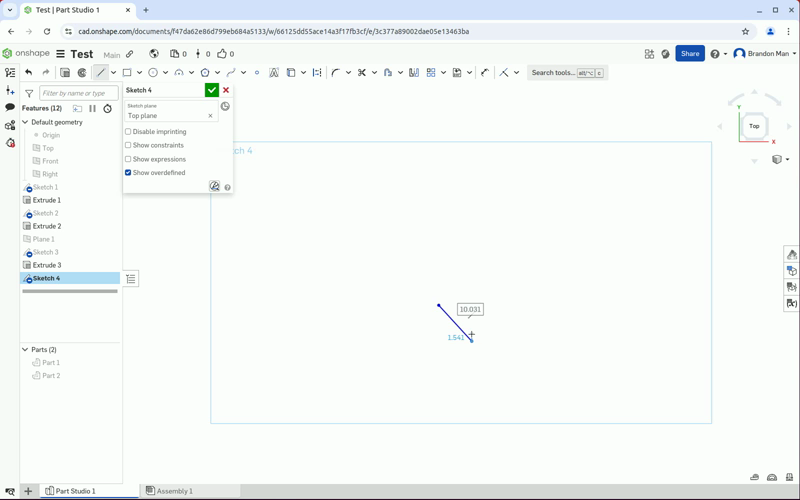
key_up(shift)
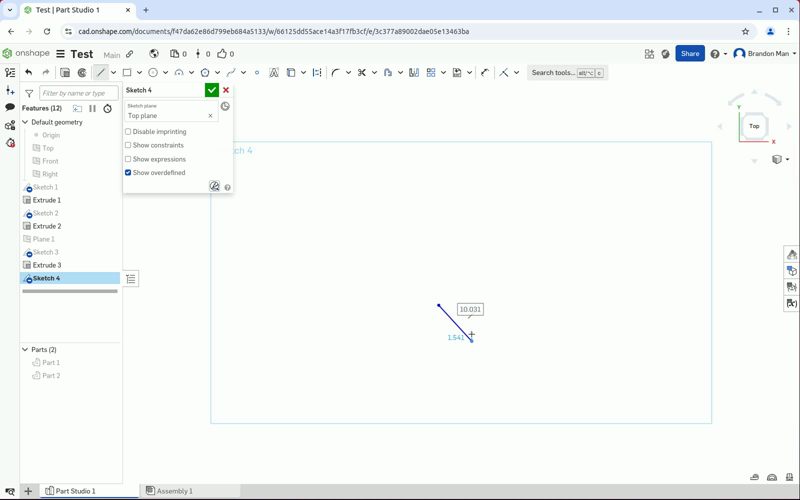
key_down(shift)
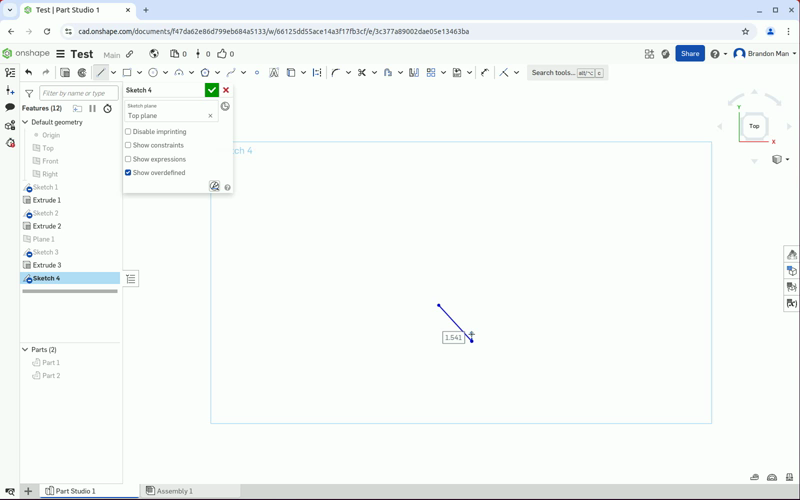
mouse_move(501, 333)
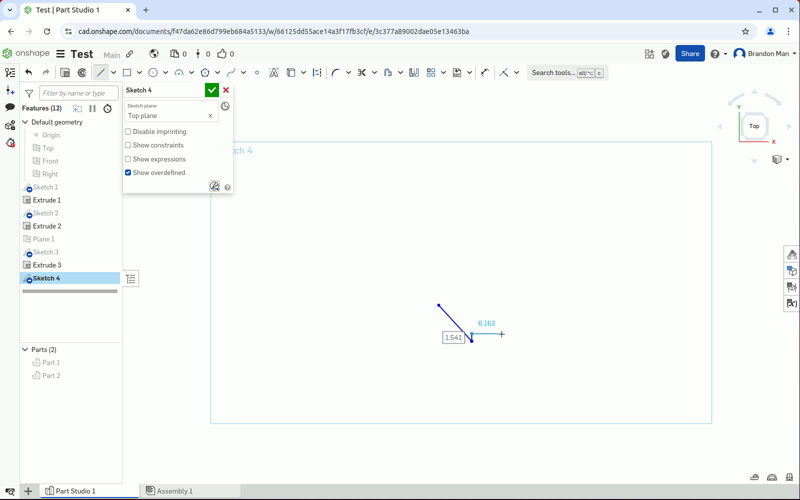
mouse_move(448, 305)
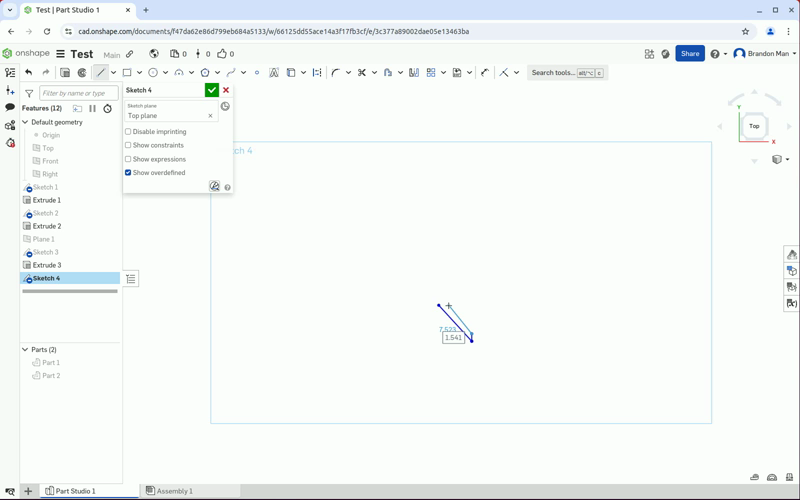
click(448, 305)
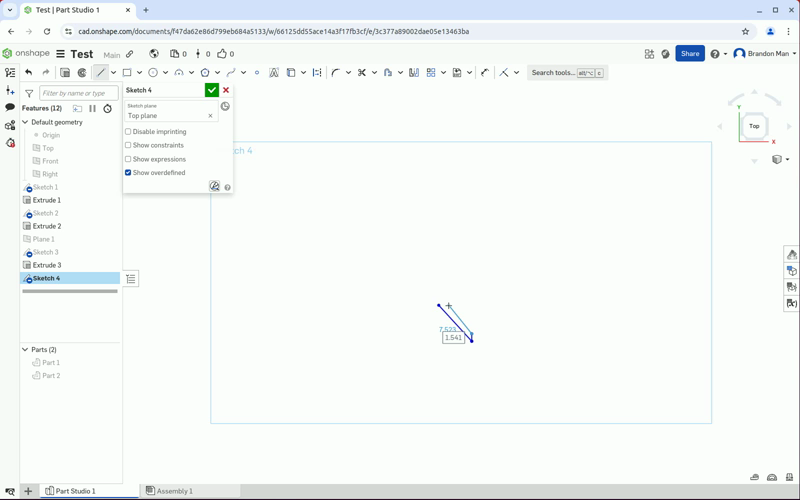
key_up(shift)
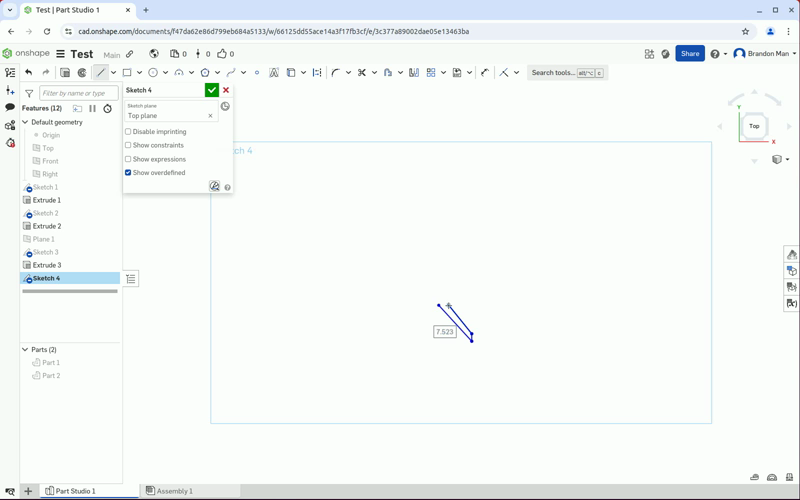
mouse_move(478, 305)
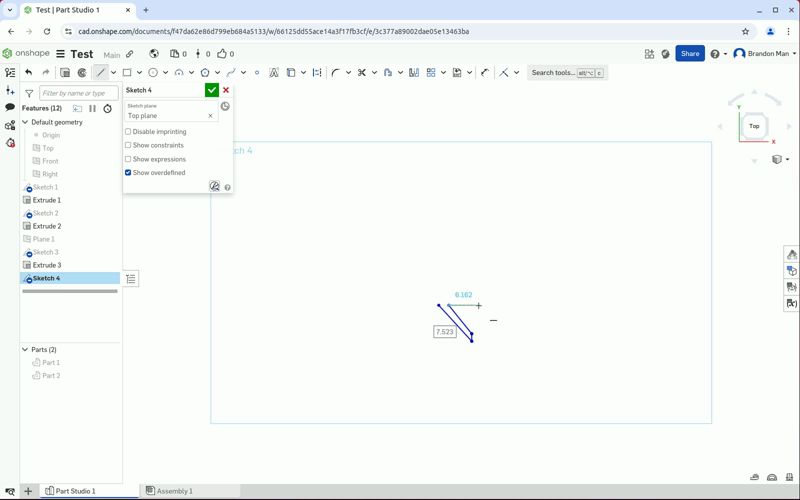
key_down(shift)
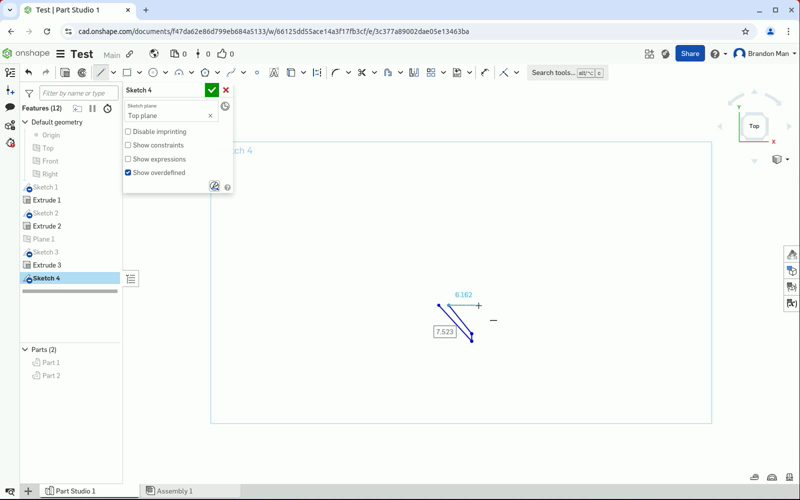
mouse_move(438, 305)
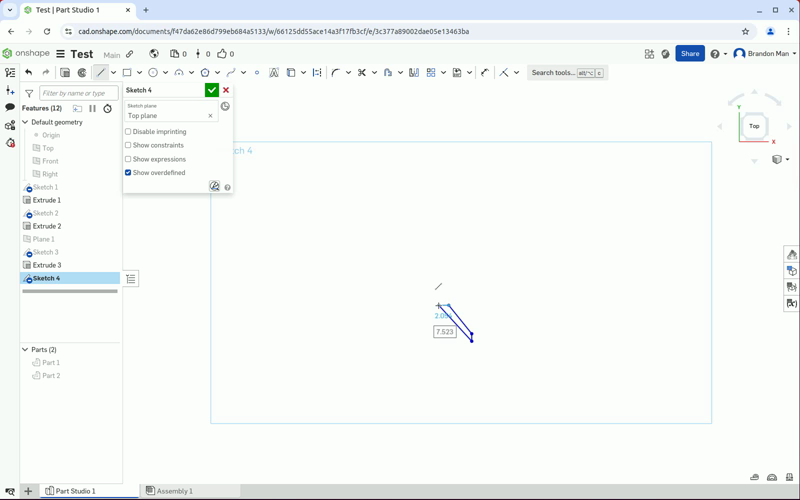
key_up(shift)
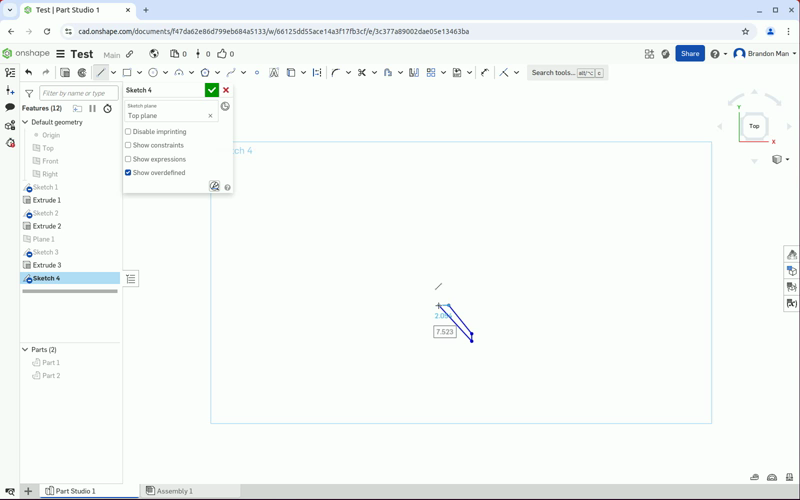
click(438, 305)
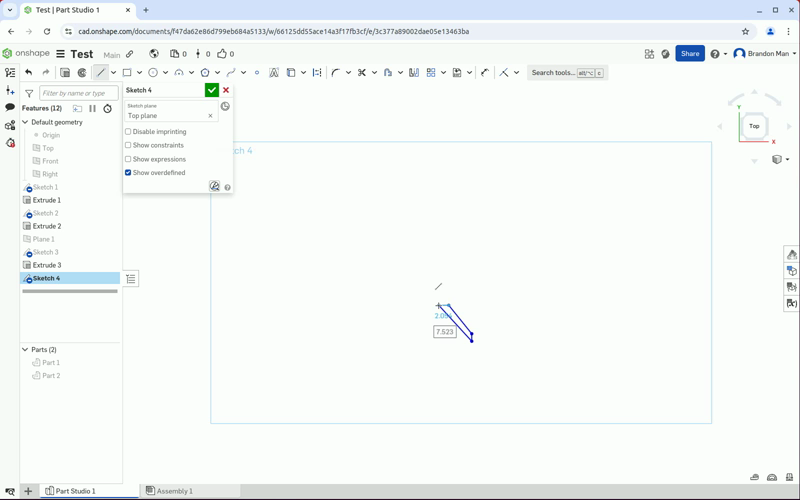
key(esc)
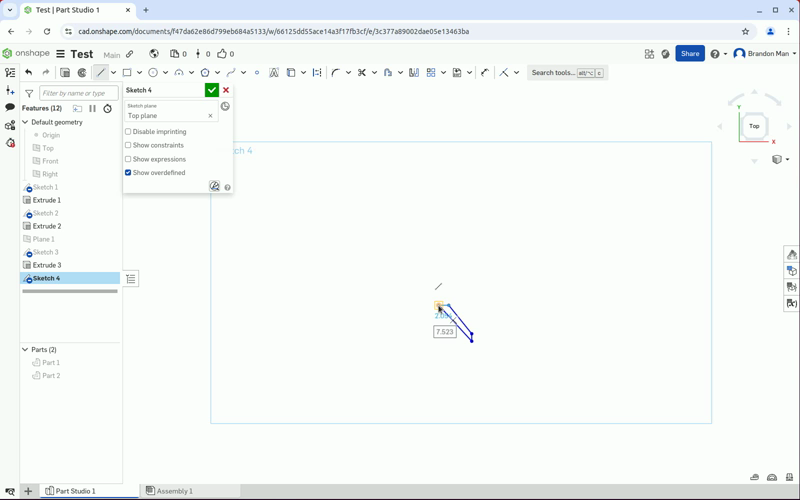
mouse_move(447, 314)
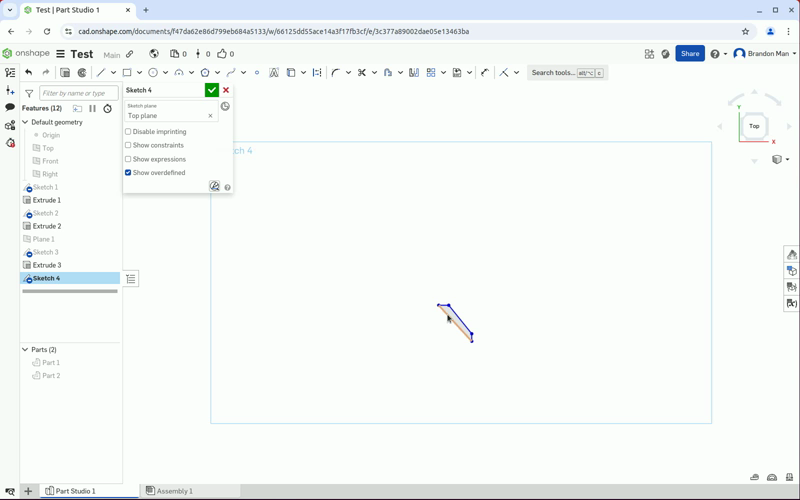
scroll(6)
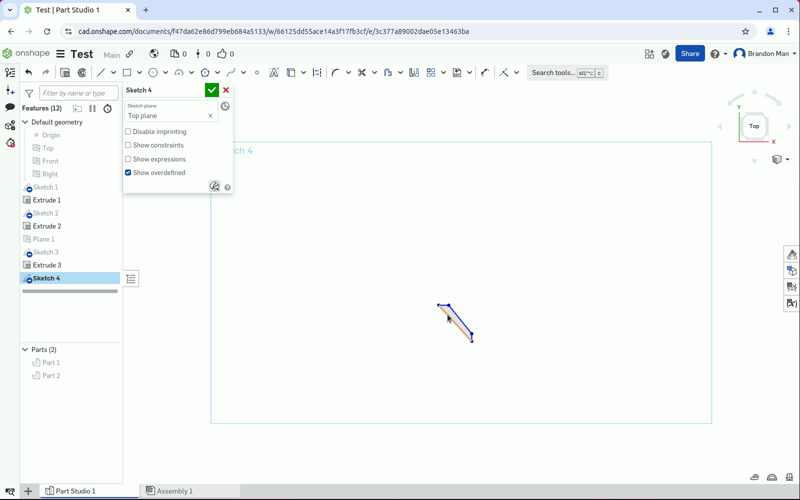
scroll(6)
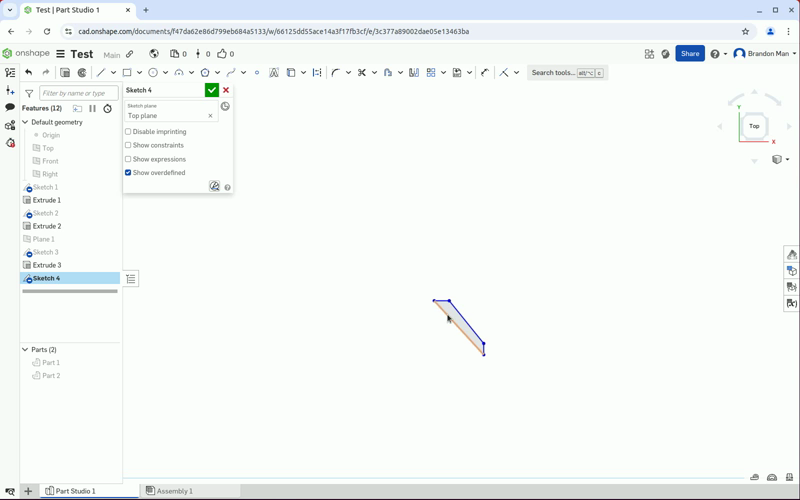
scroll(6)
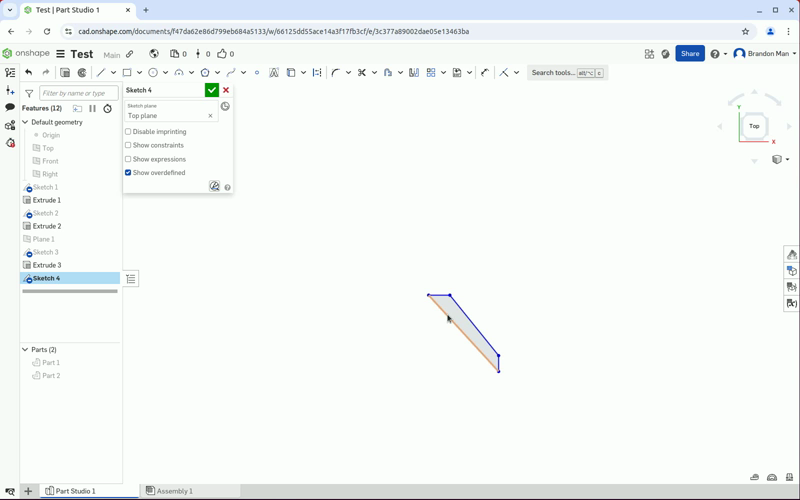
scroll(6)
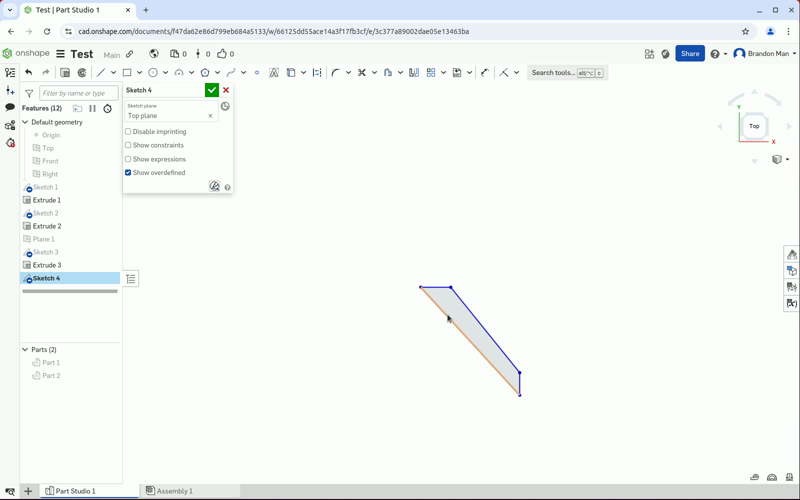
scroll(6)
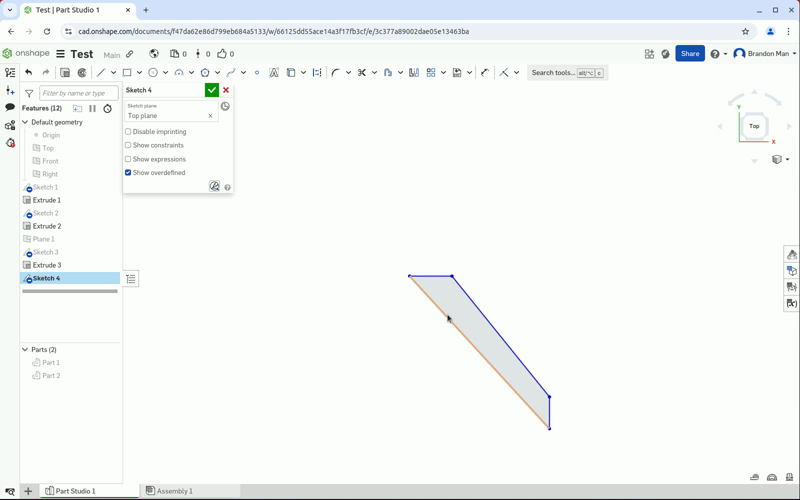
scroll(6)
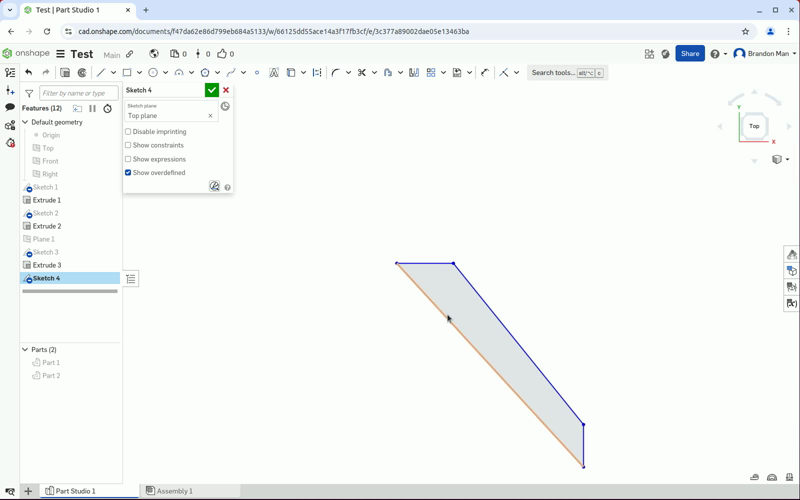
scroll(6)
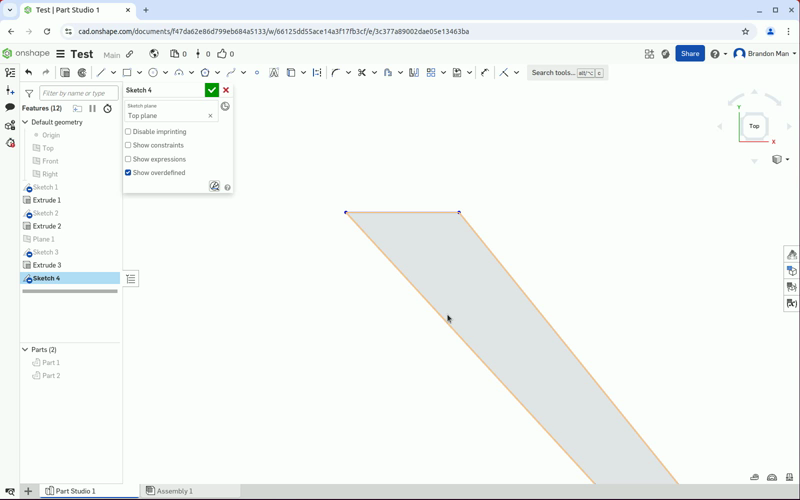
click(447, 314)
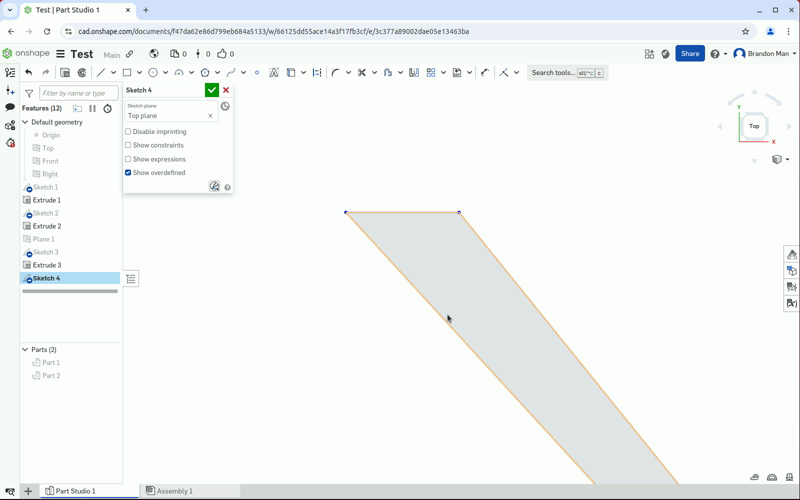
scroll(-6)
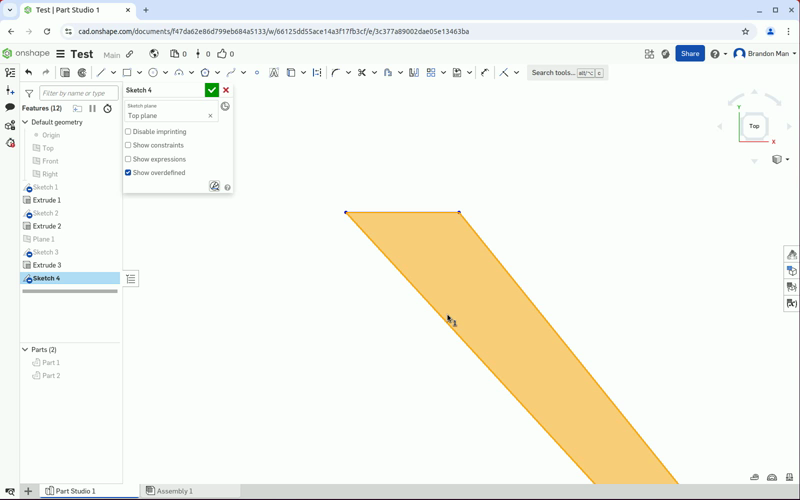
scroll(-6)
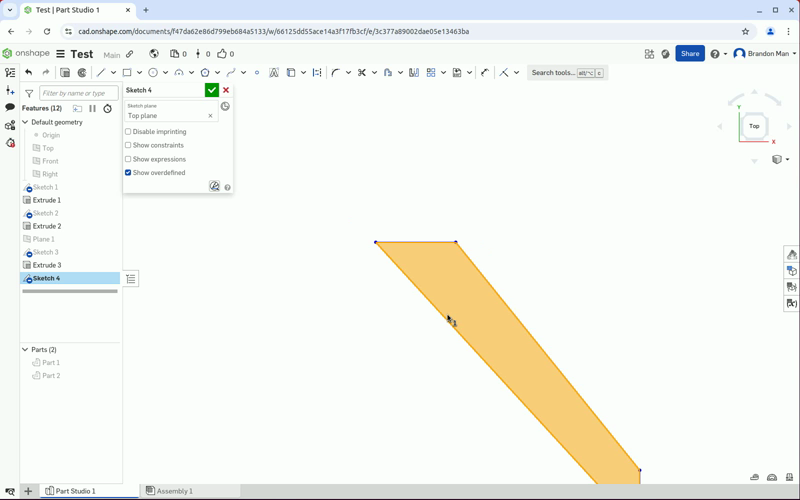
scroll(-6)
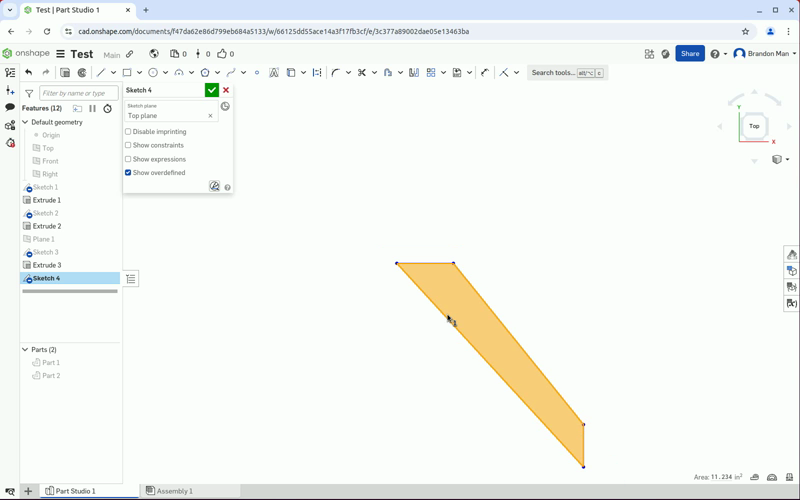
scroll(-6)
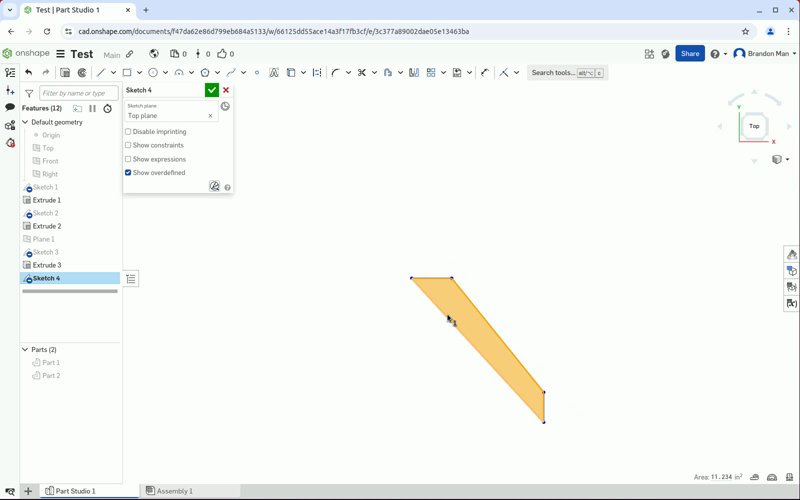
scroll(-6)
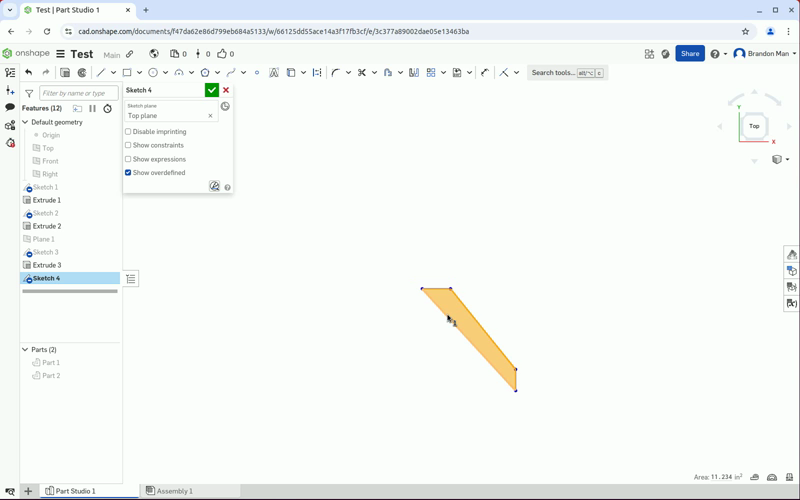
scroll(-6)
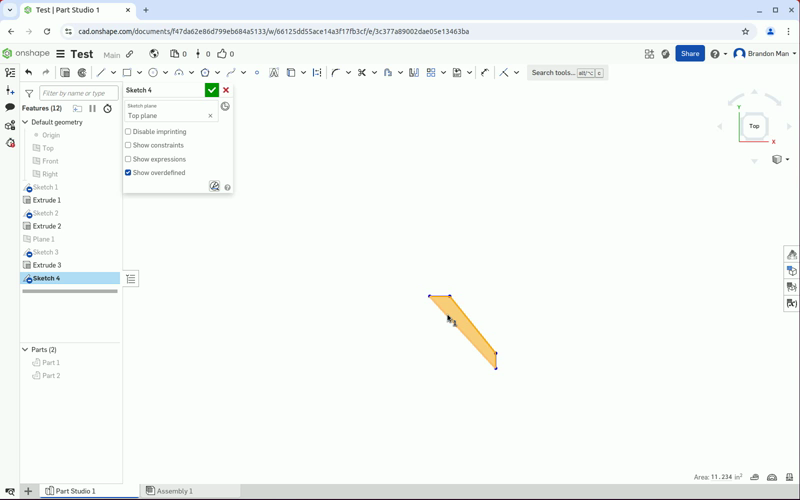
scroll(-6)
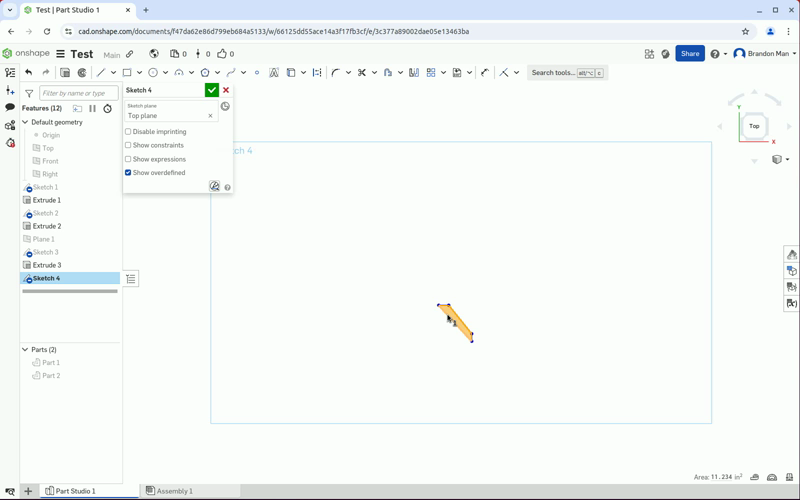
mouse_move(73, 352)
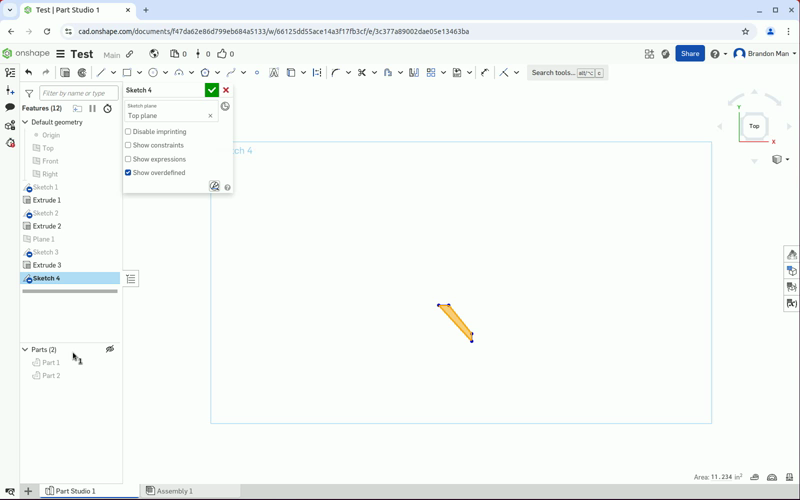
key(shift+y)
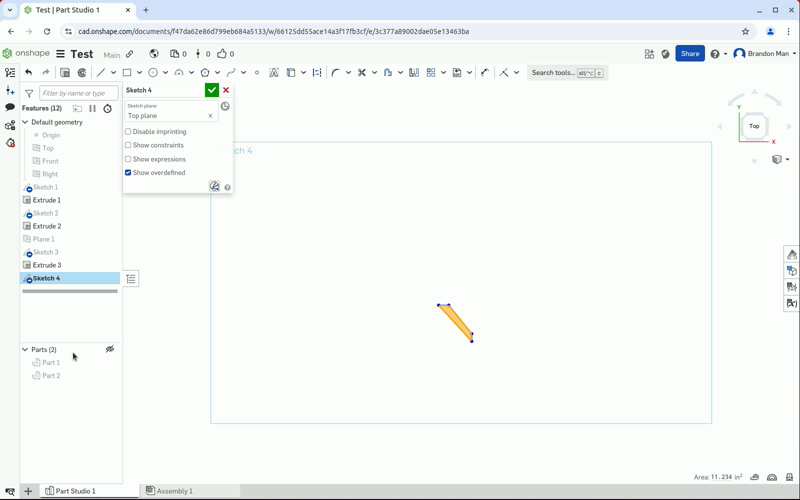
key(shift+e)
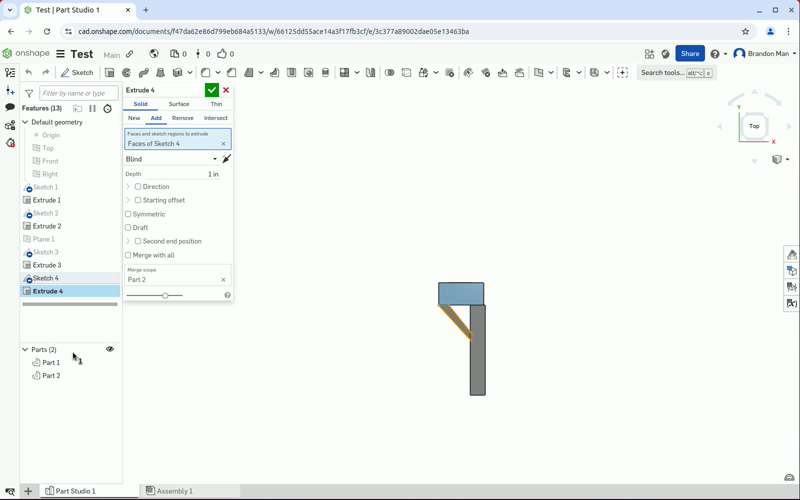
mouse_move(143, 106)
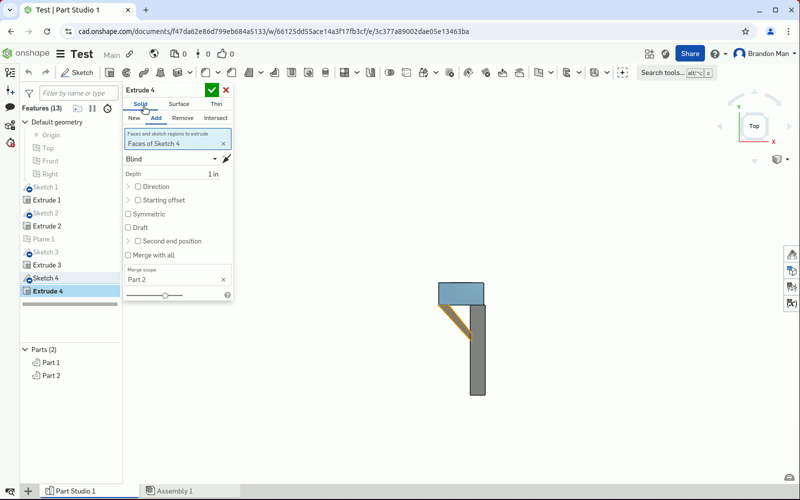
click(143, 106)
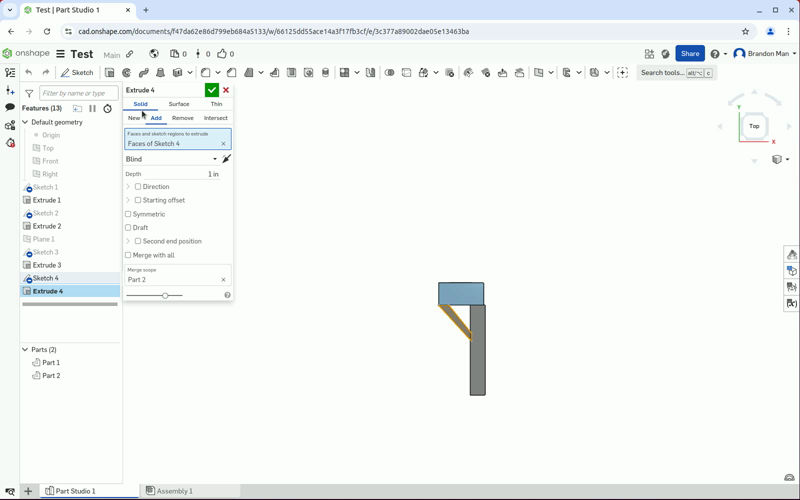
mouse_move(137, 120)
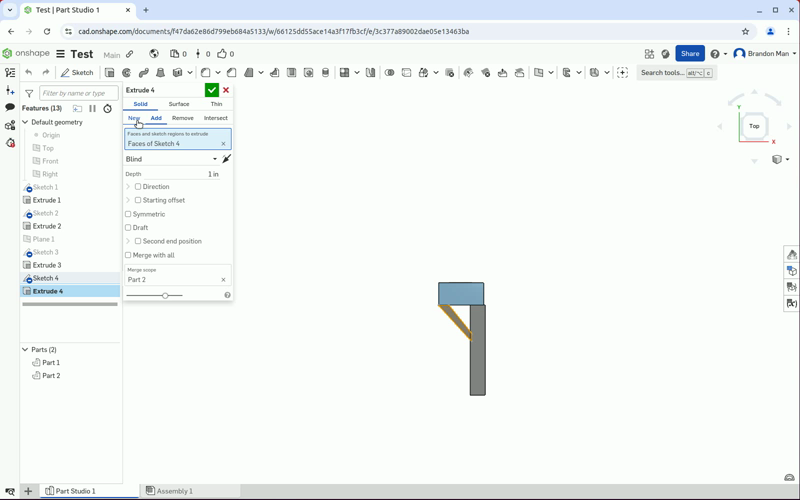
click(137, 120)
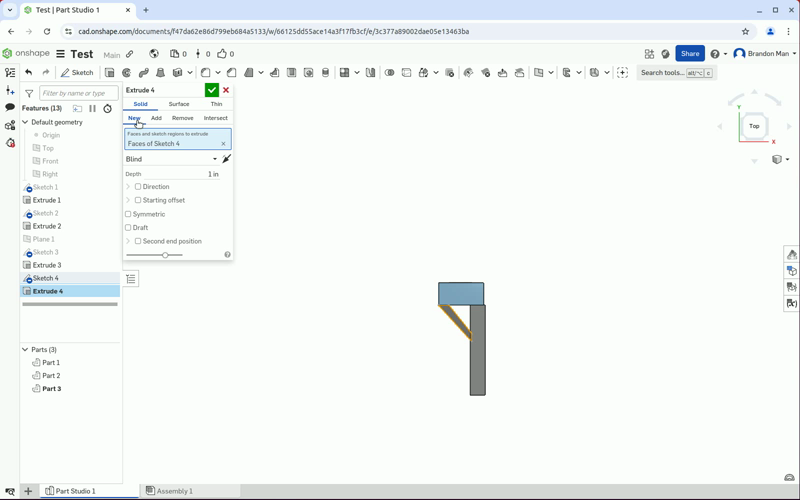
key(tab, 4)
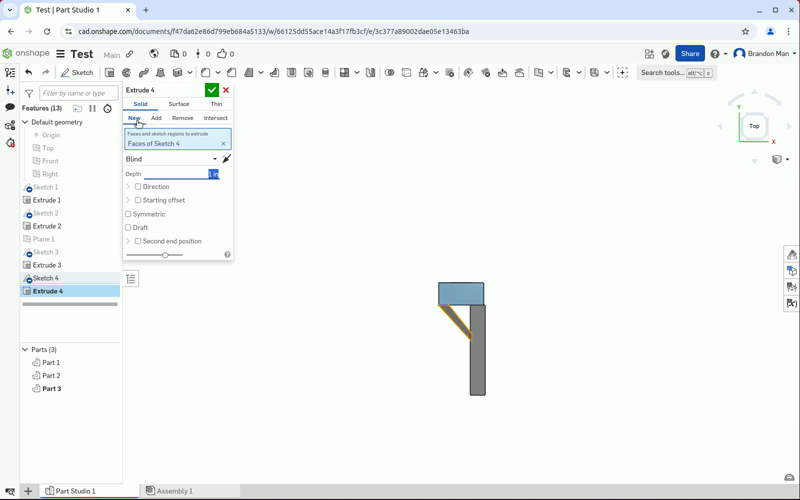
text(1.444)
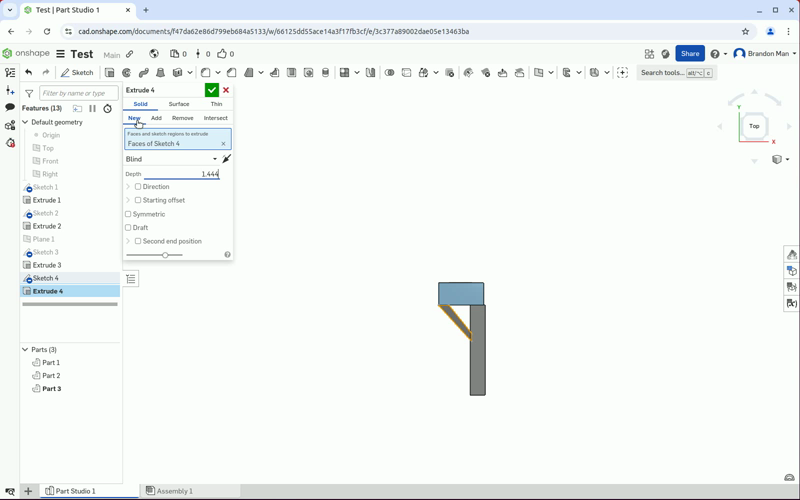
key(enter)
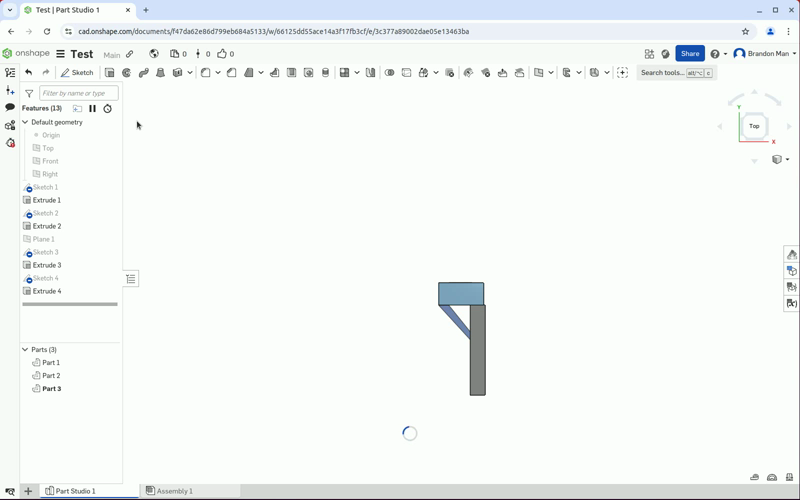
key(shift+h)
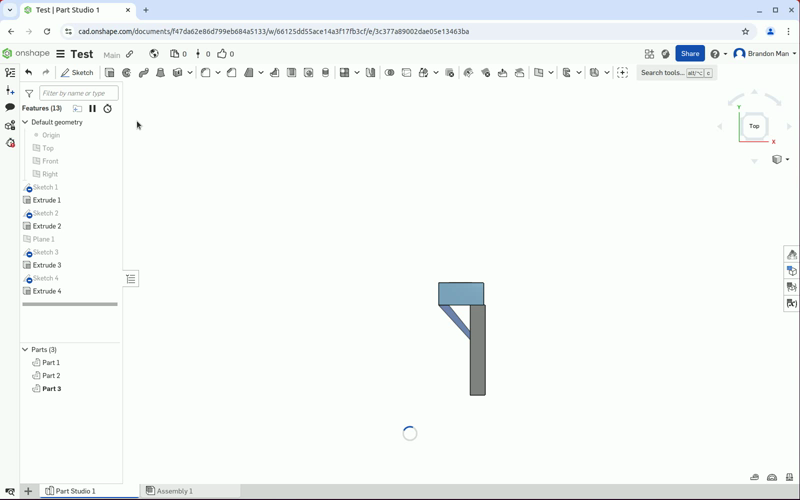
key(shift+h)
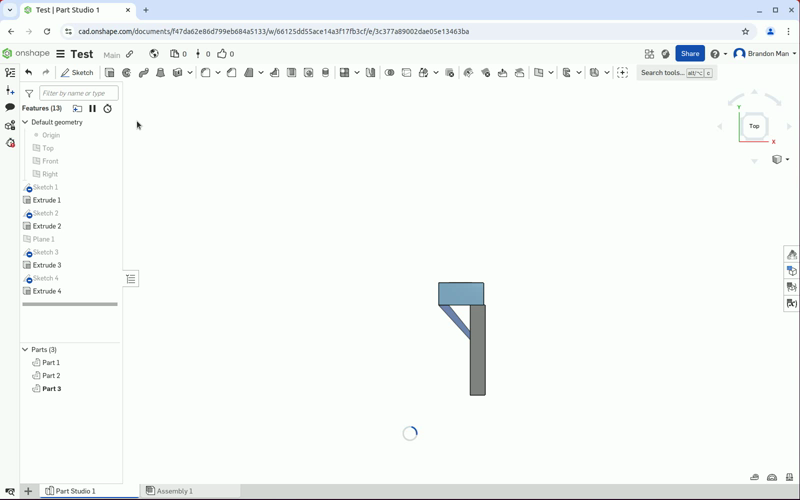
key(shift+7)
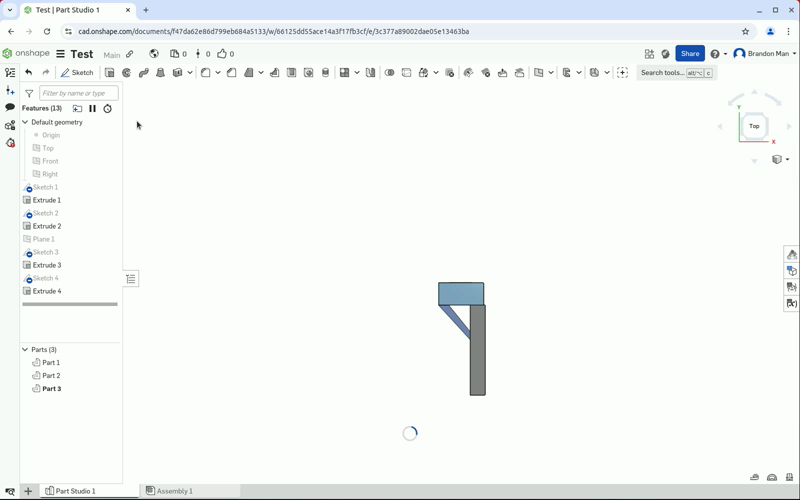
key(up, 3)
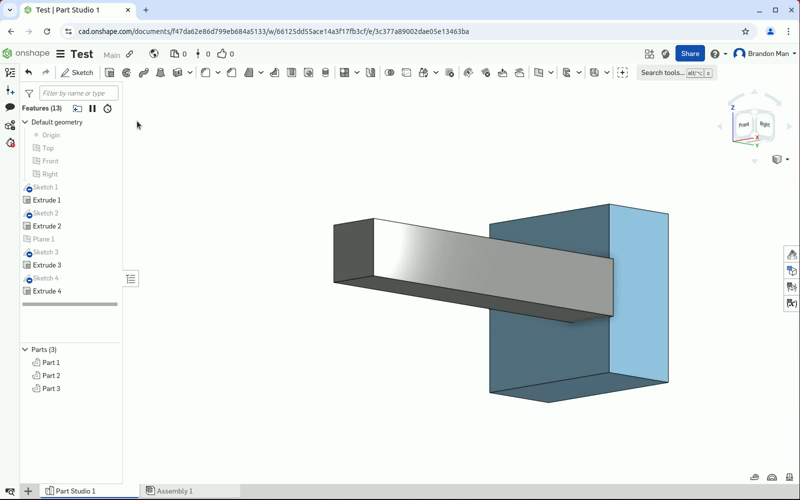
key(left, 3)
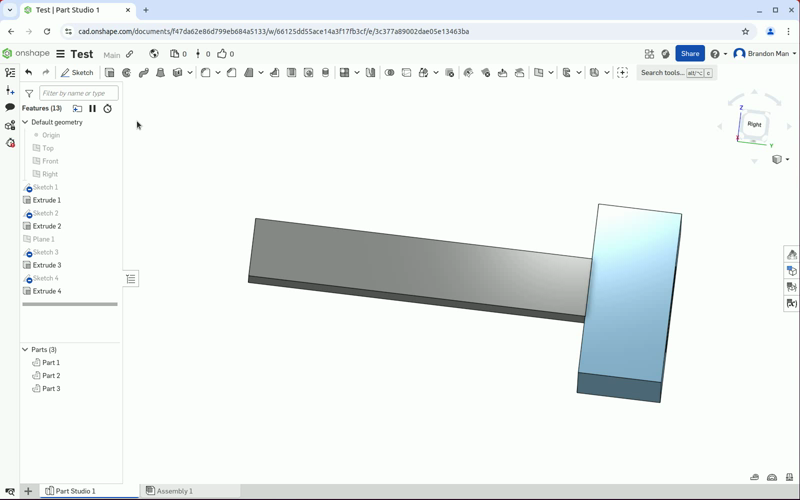
key(right, 3)
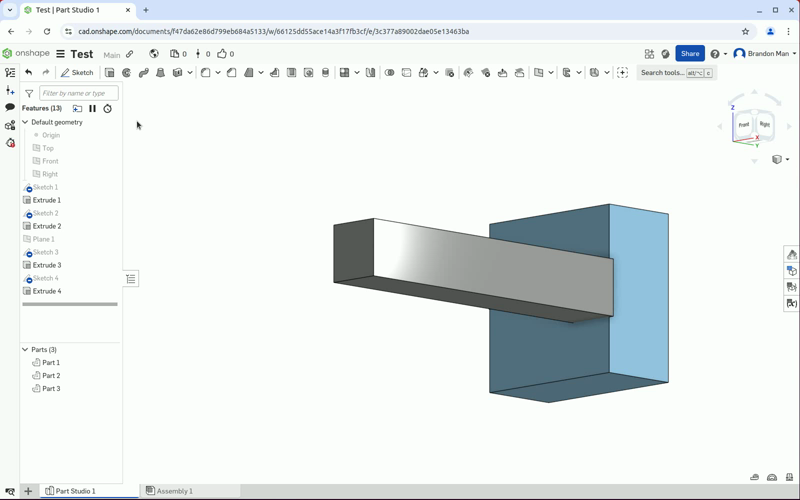
key(down, 3)
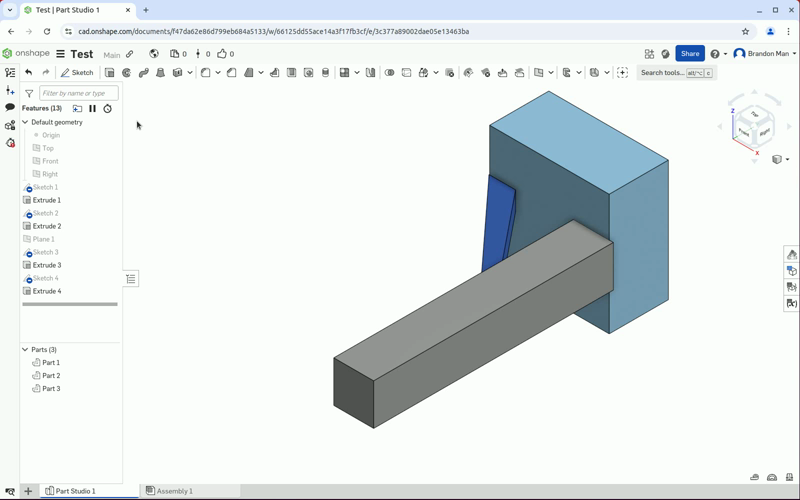
mouse_move(73, 189)
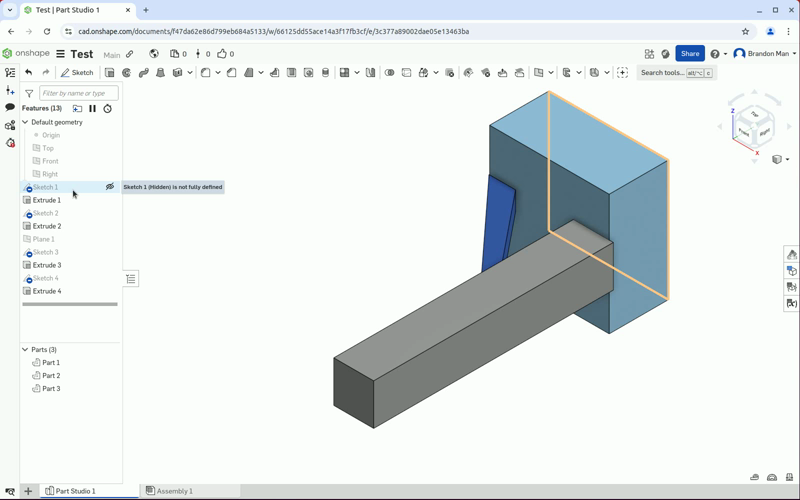
click(73, 189)